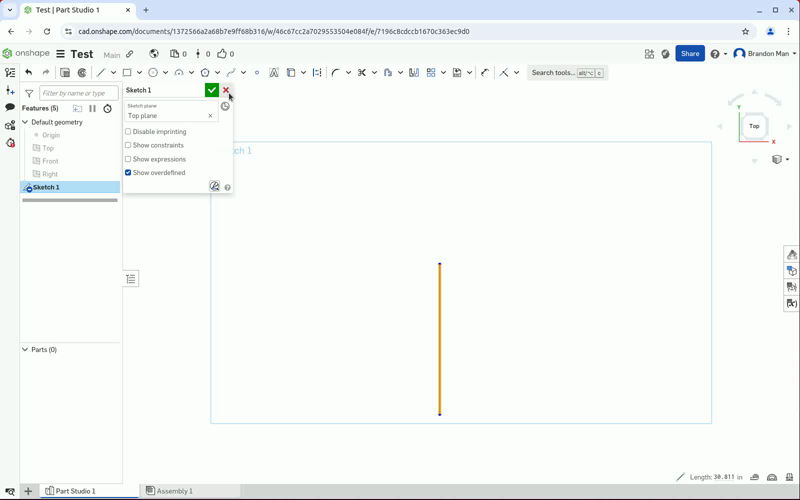
key(shift+h)
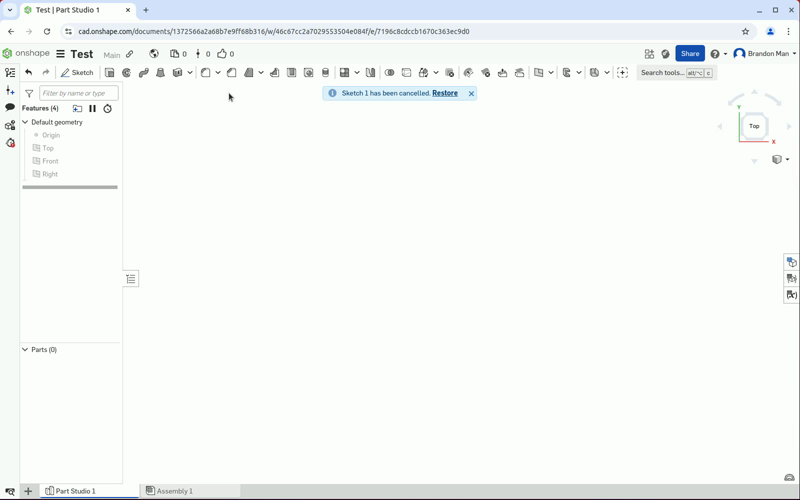
mouse_move(73, 352)
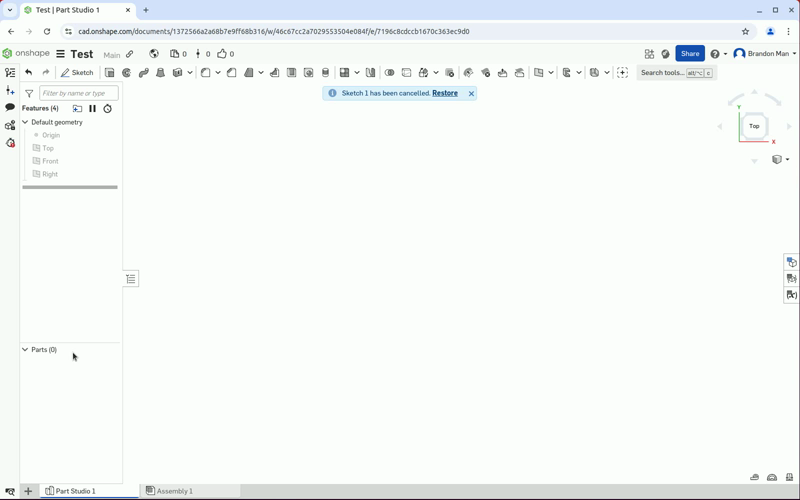
key(y)
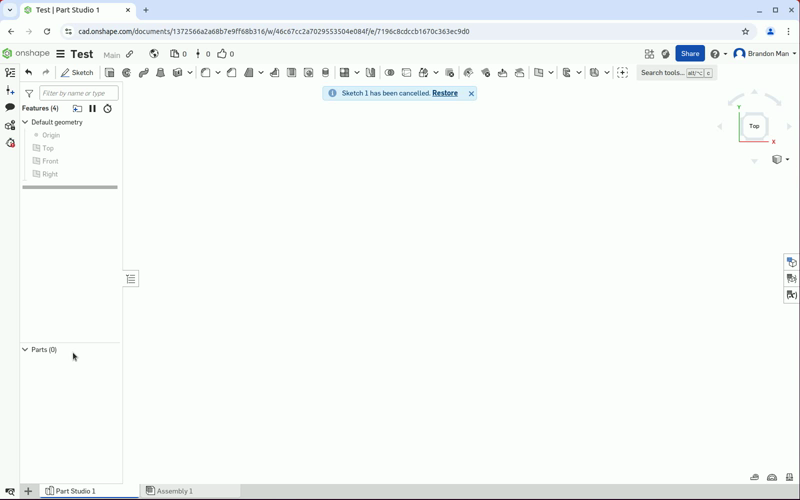
key(shift+p)
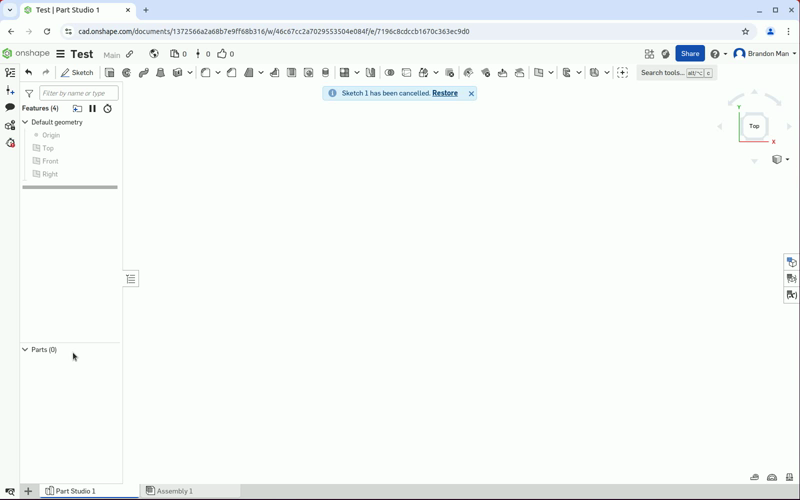
key(space)
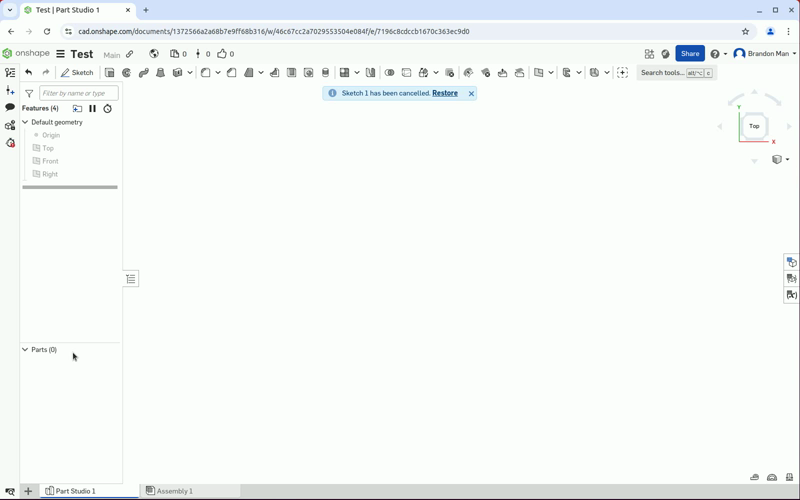
key_down(shift)
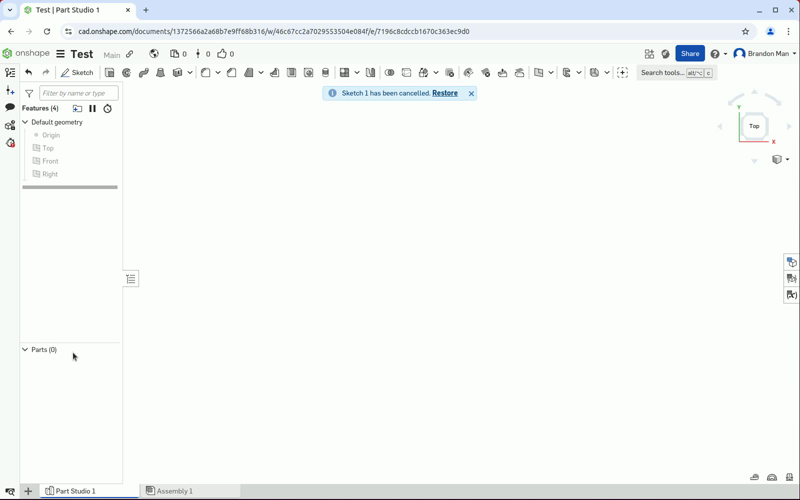
key(up)
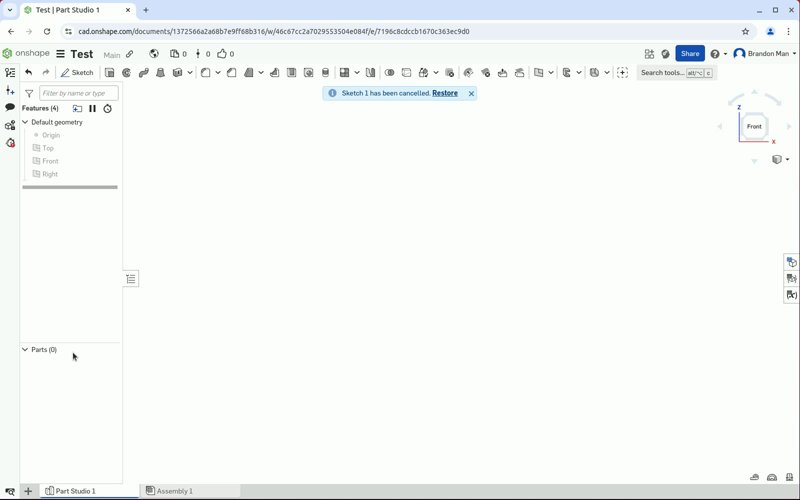
key_up(shift)
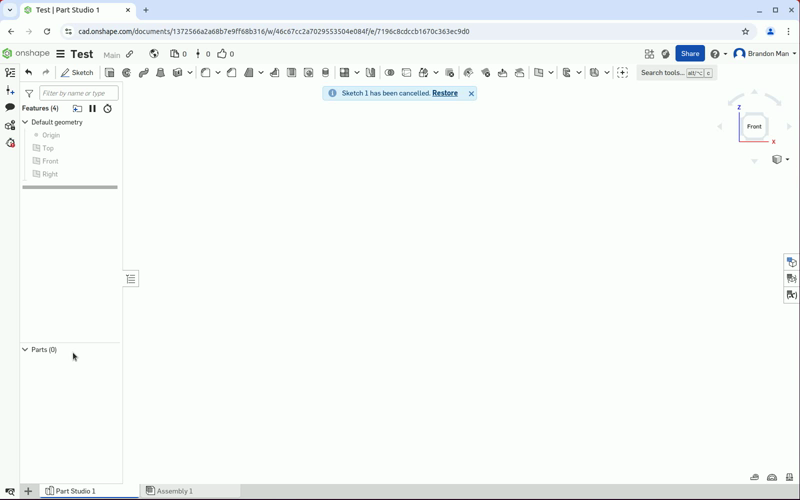
mouse_move(73, 352)
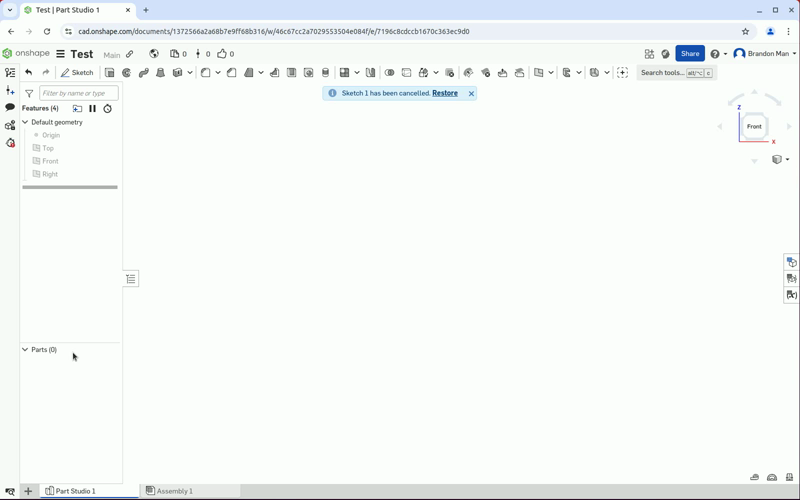
key(shift+y)
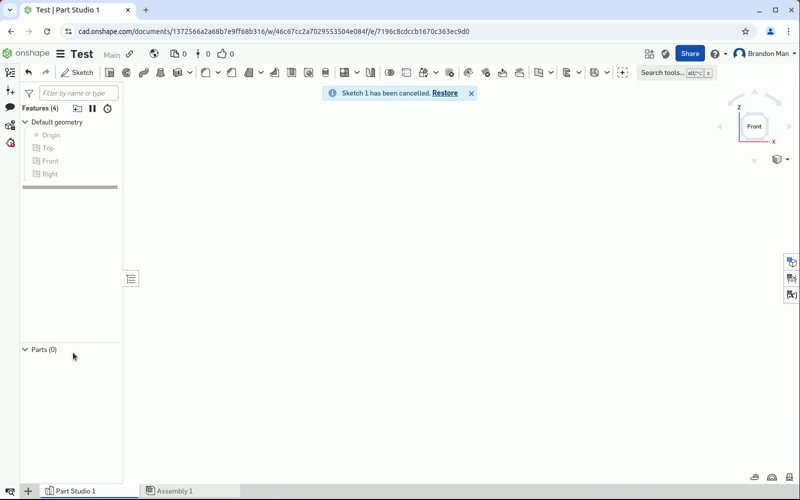
key(shift+s)
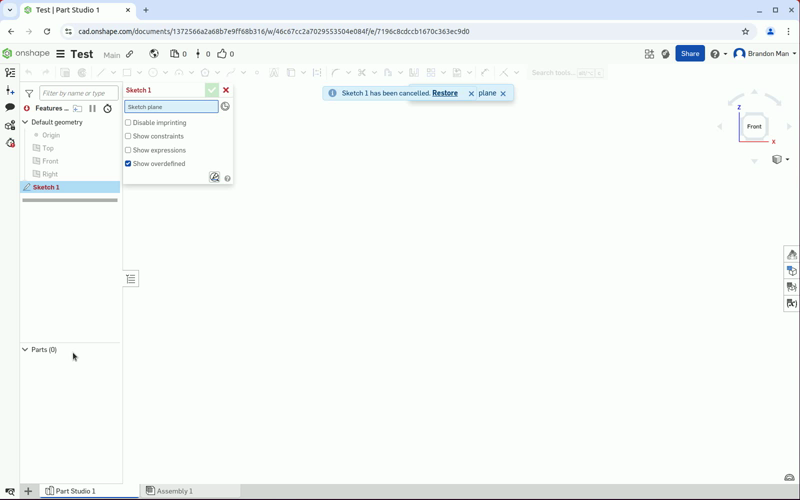
mouse_move(73, 163)
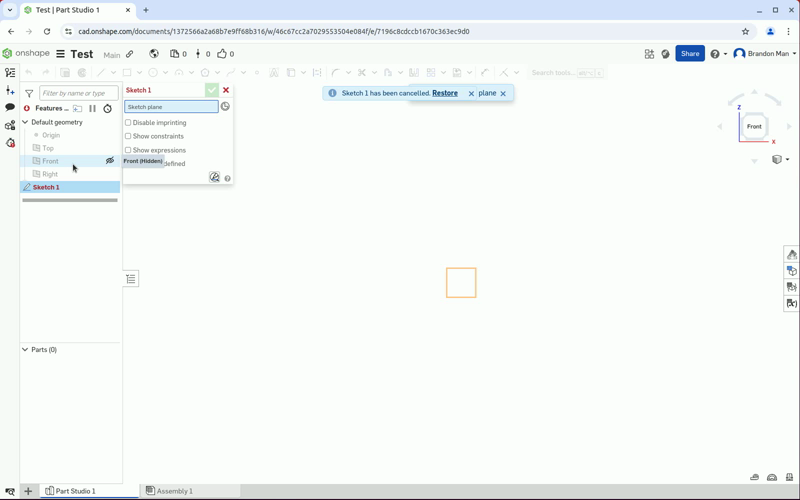
click(73, 163)
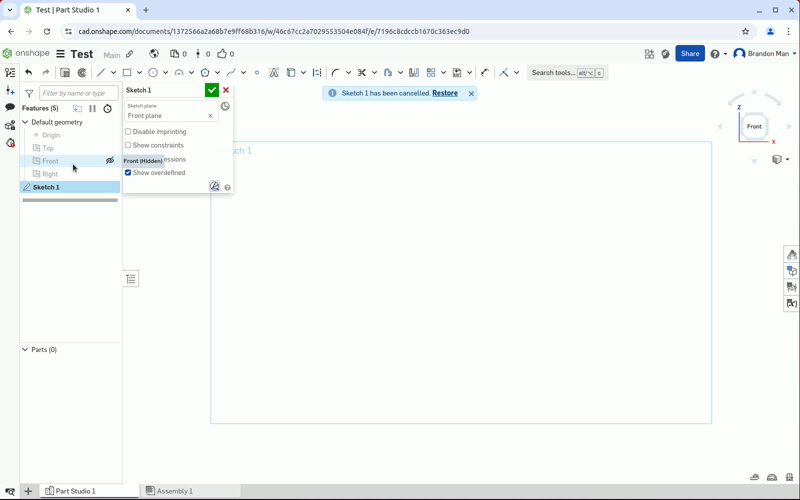
mouse_move(73, 352)
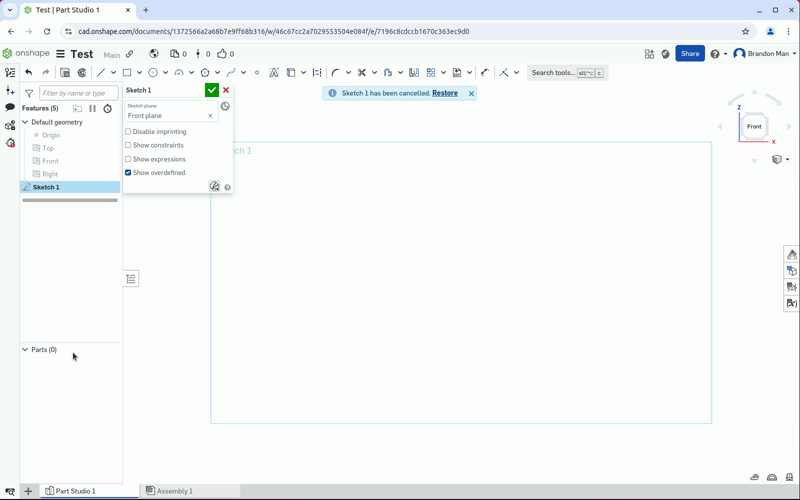
key(y)
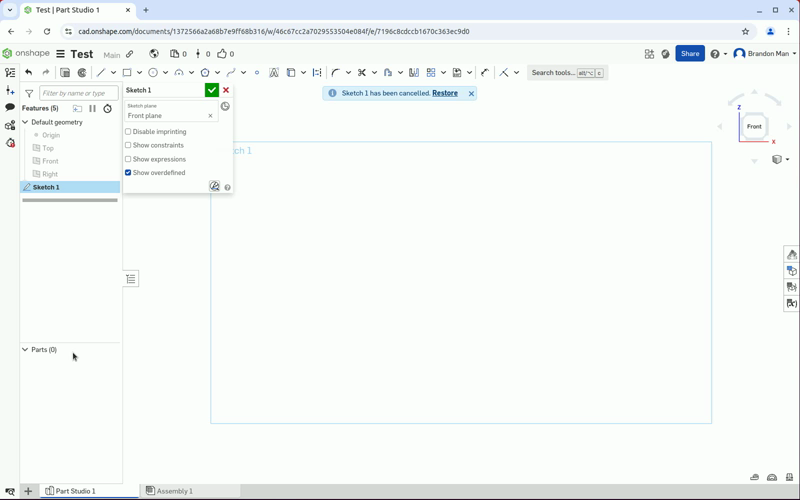
key(l)
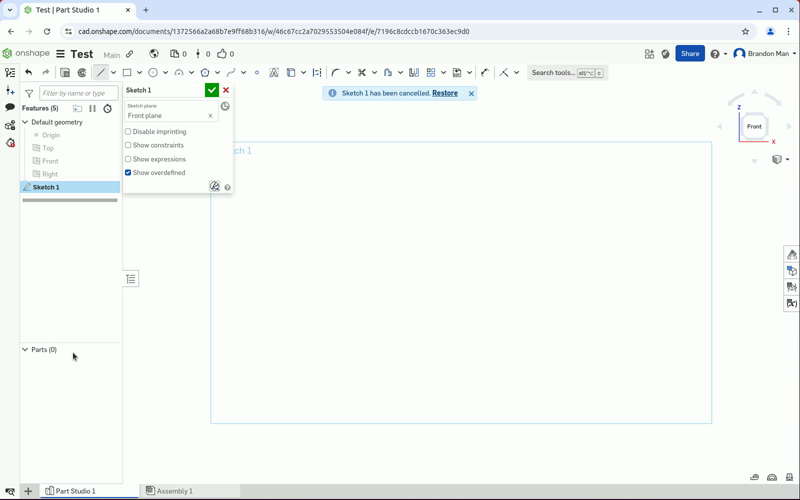
key_down(shift)
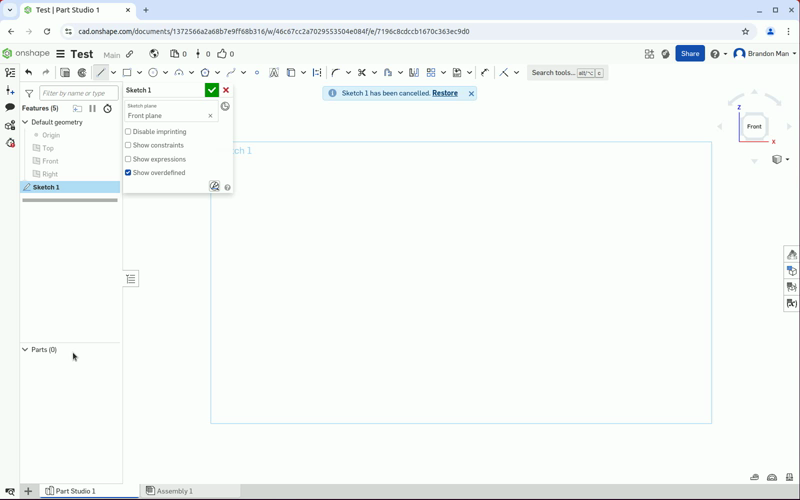
mouse_move(468, 326)
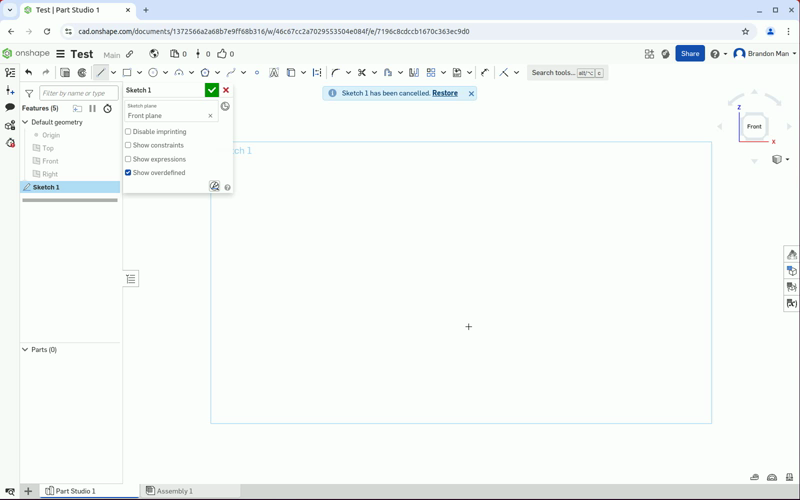
click(468, 326)
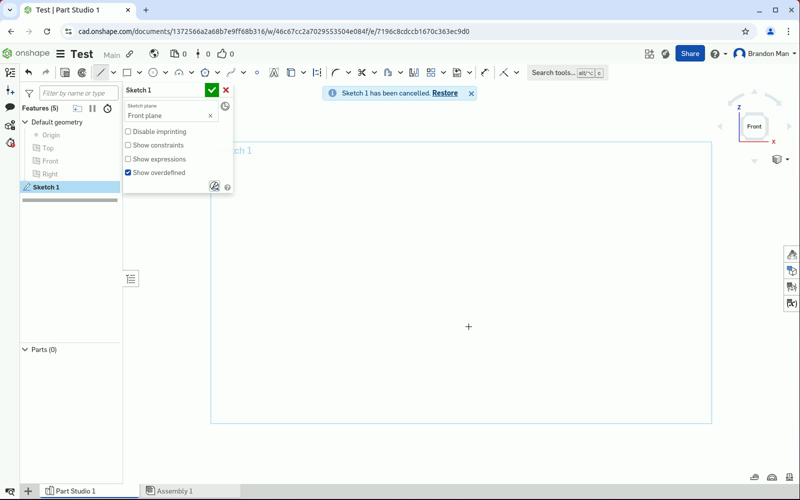
key_up(shift)
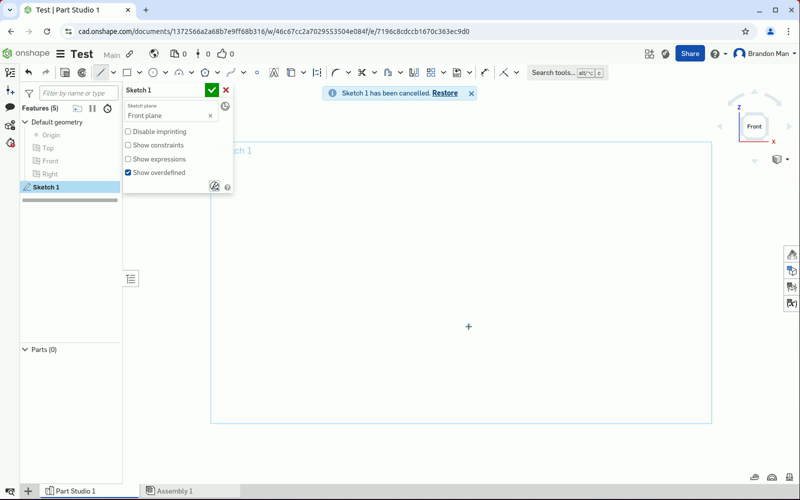
key_down(shift)
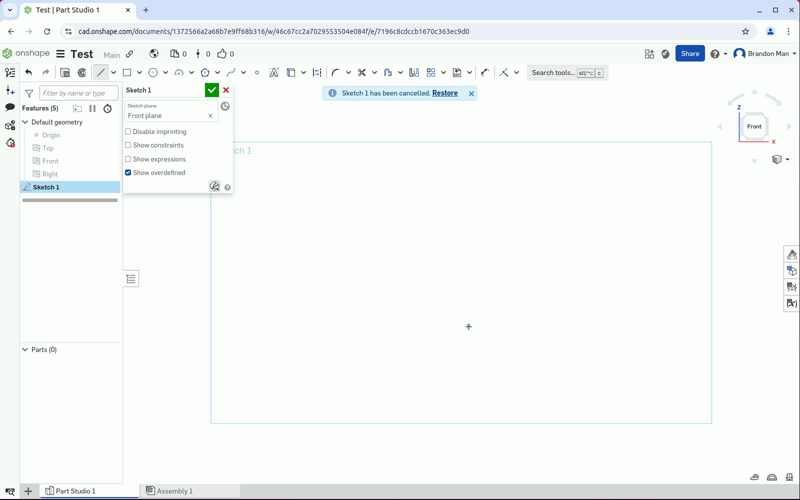
mouse_move(549, 311)
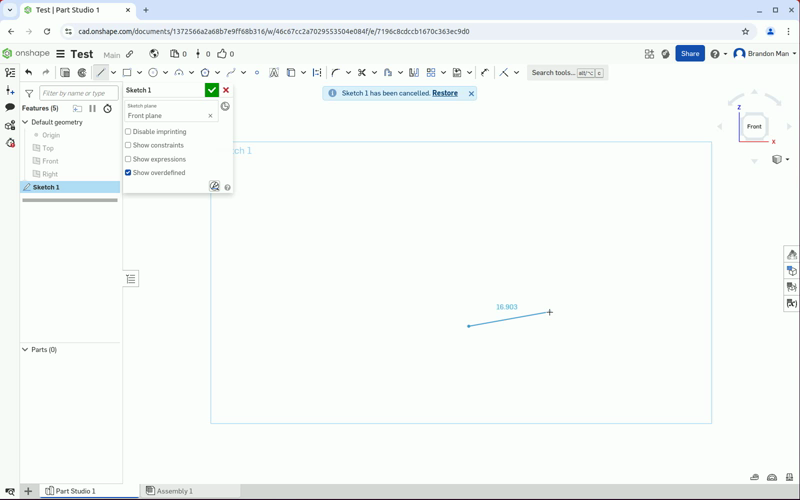
click(549, 311)
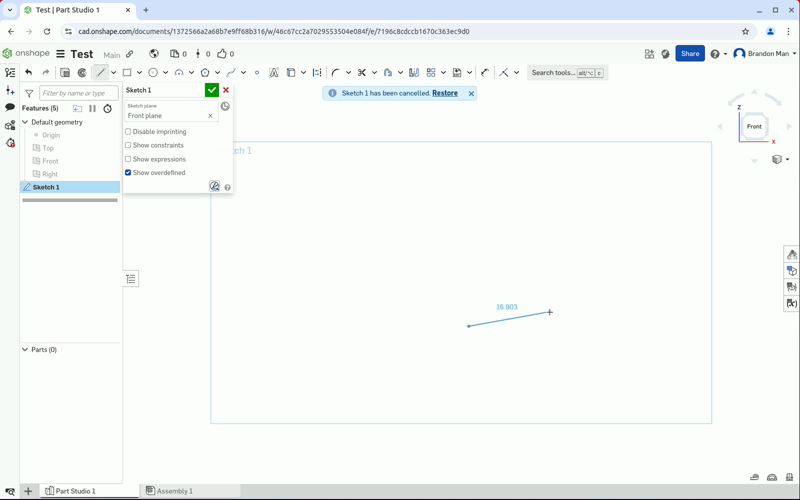
key_up(shift)
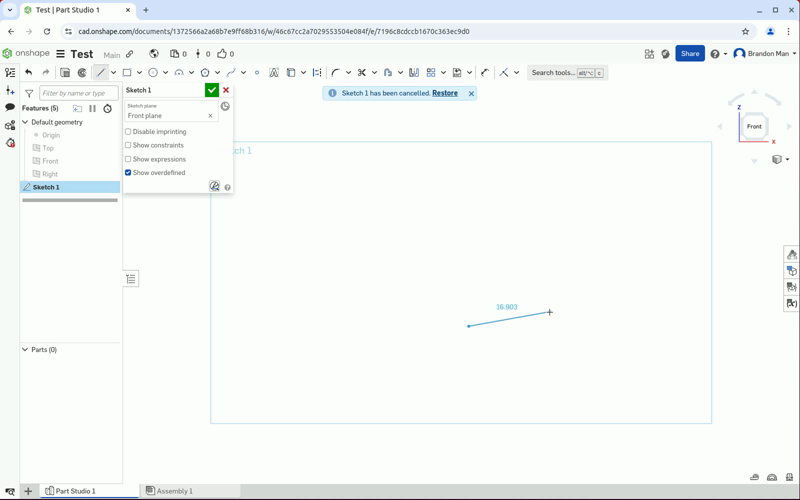
key(esc)
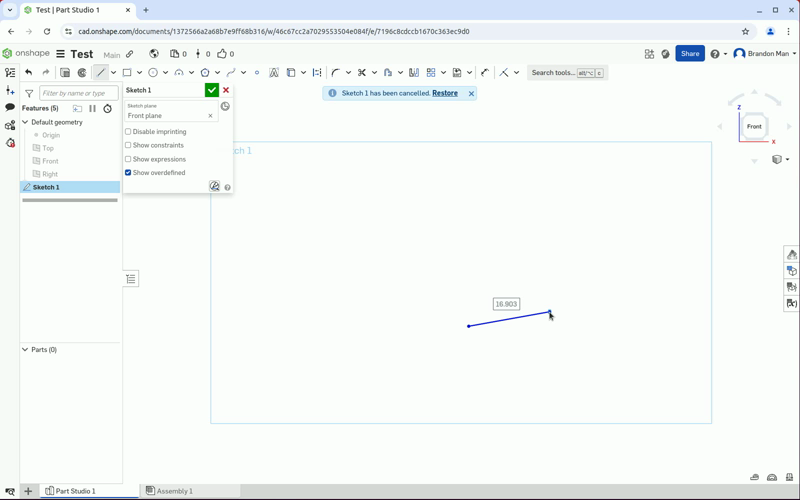
key(a)
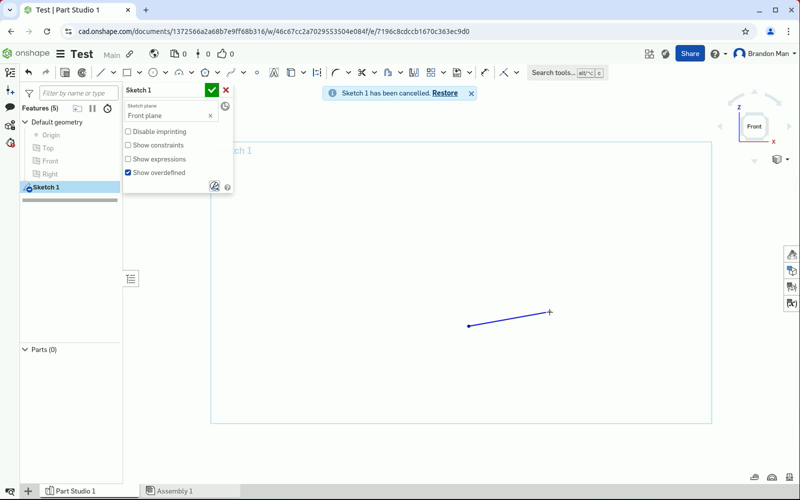
mouse_move(549, 311)
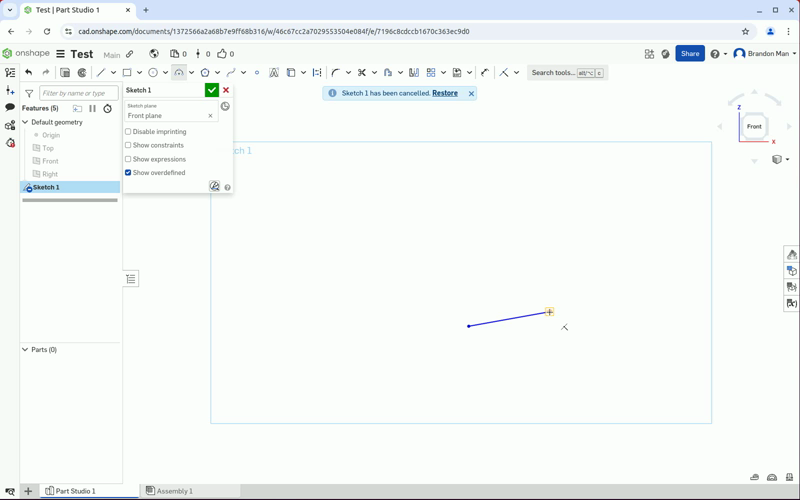
click(549, 311)
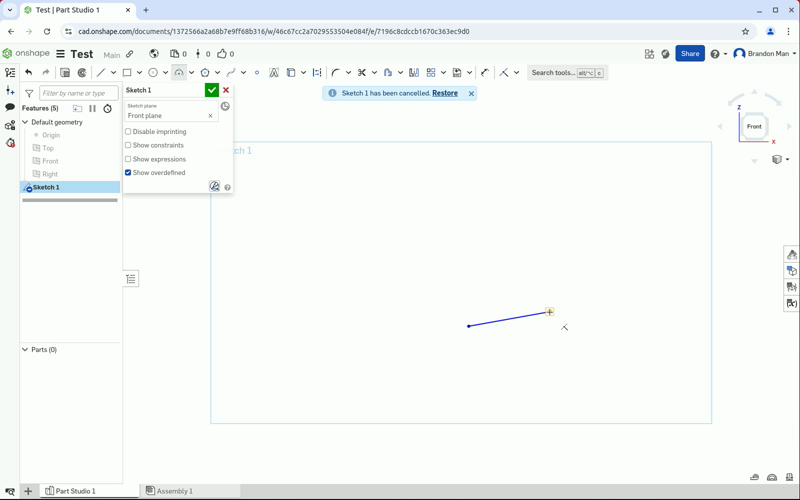
key_down(shift)
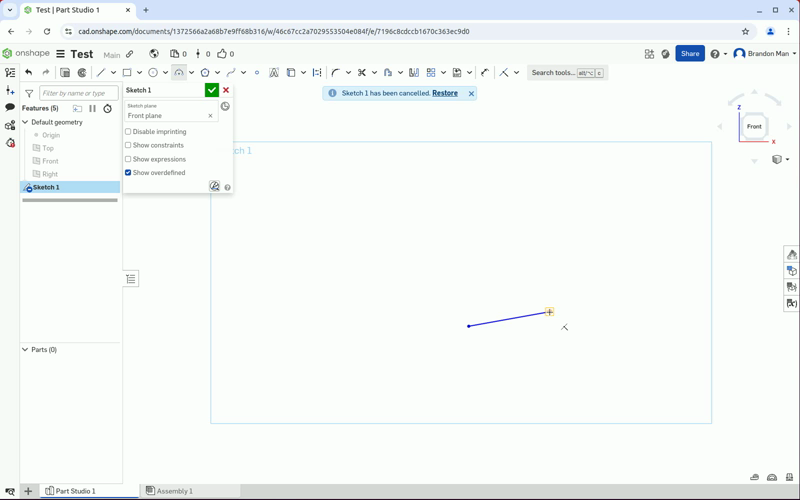
mouse_move(549, 253)
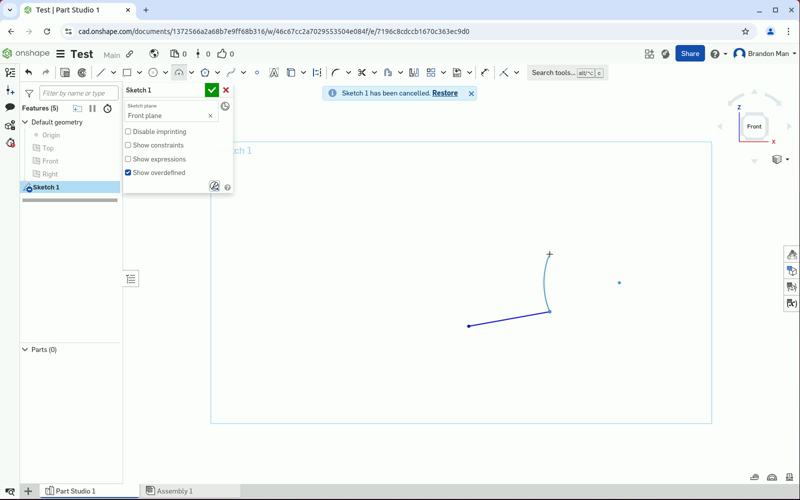
click(549, 253)
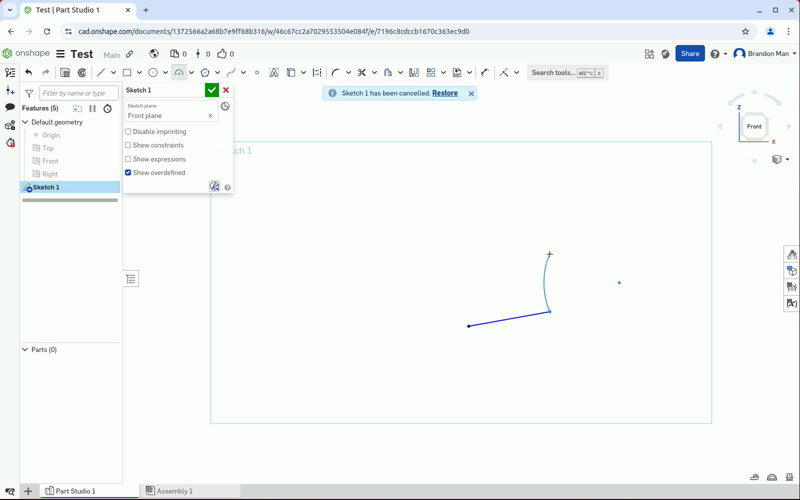
mouse_move(515, 282)
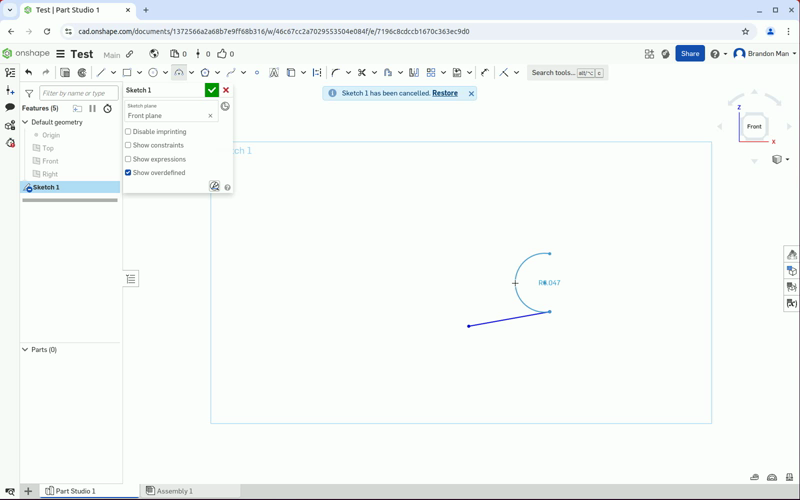
click(515, 282)
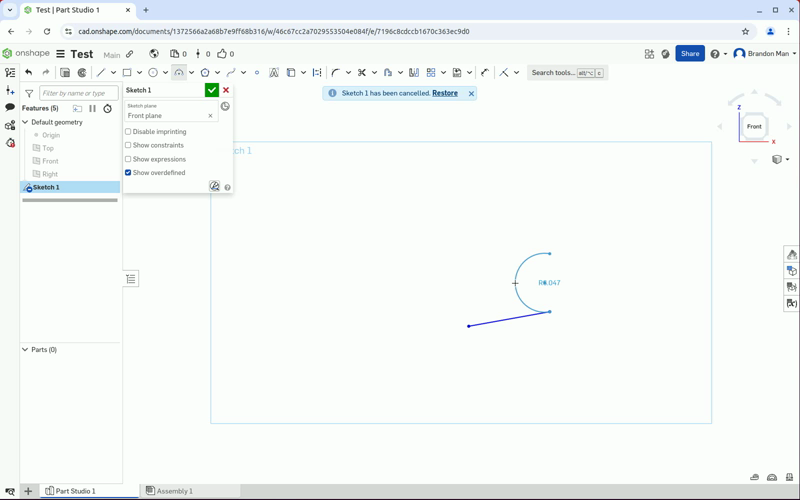
key_up(shift)
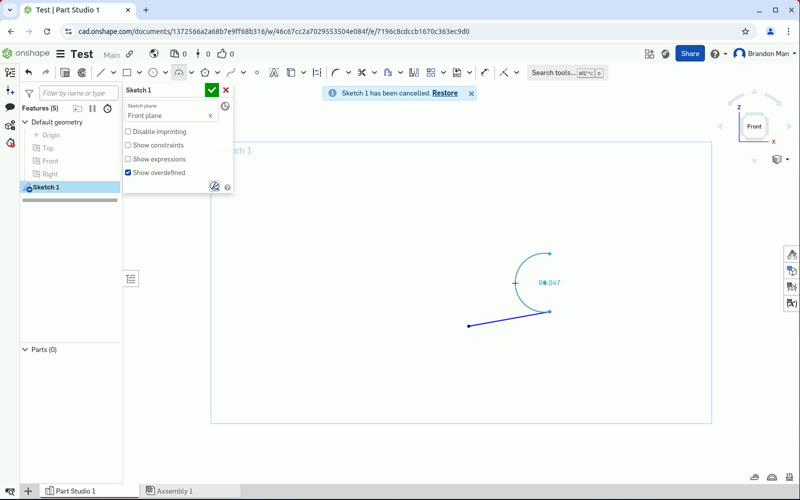
key(esc)
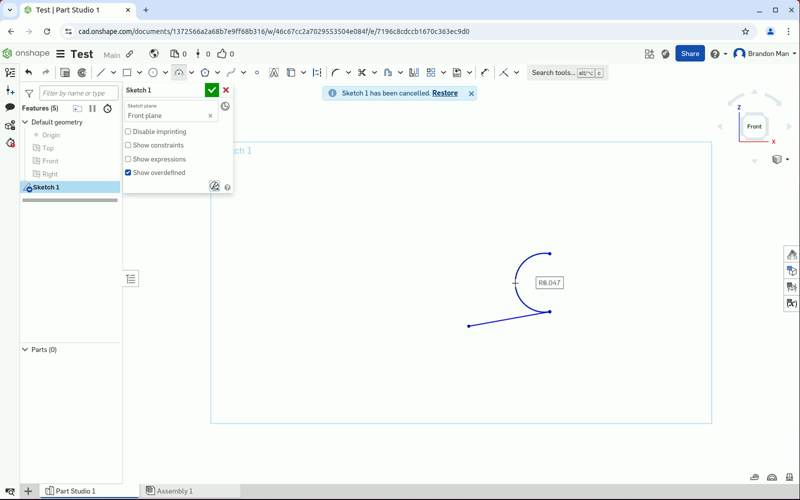
key(l)
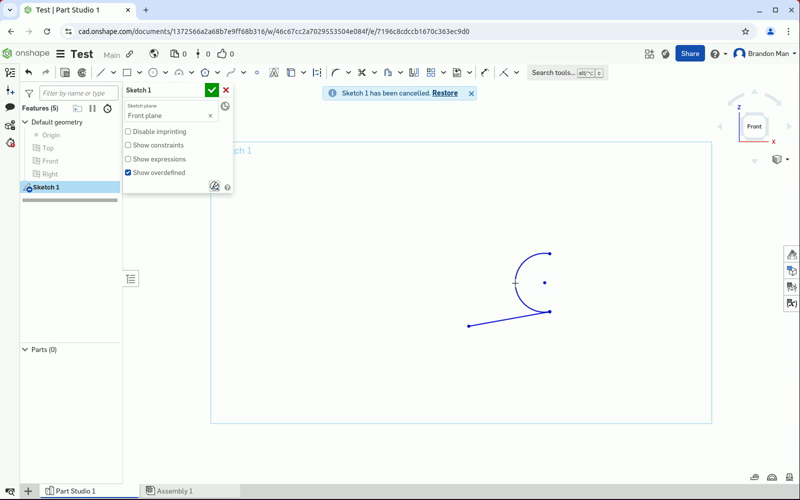
mouse_move(549, 253)
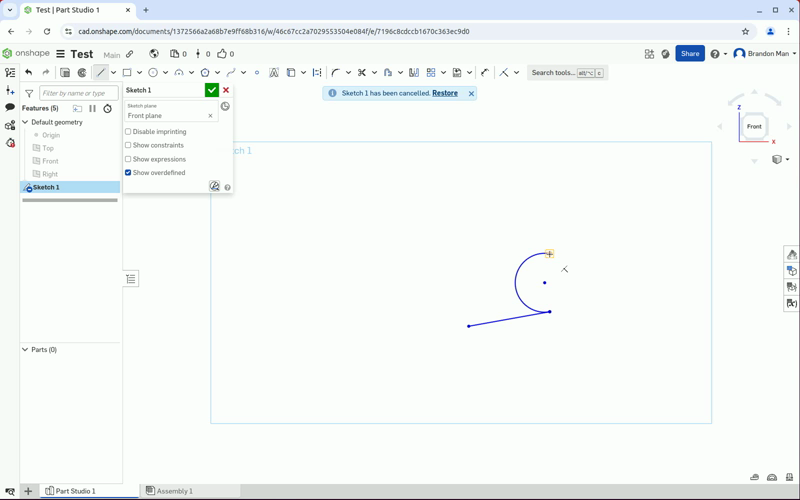
click(549, 253)
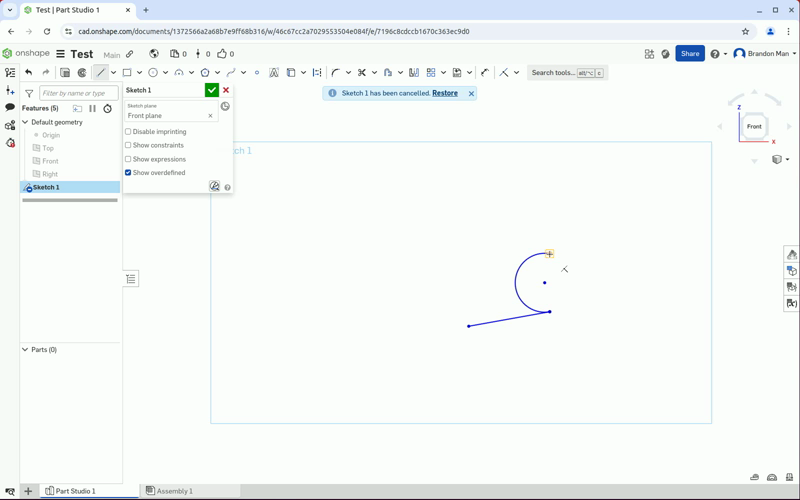
key_down(shift)
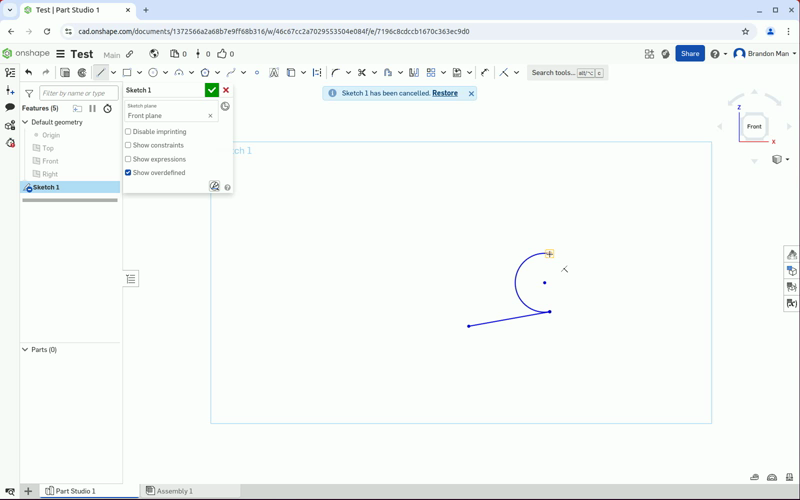
mouse_move(468, 239)
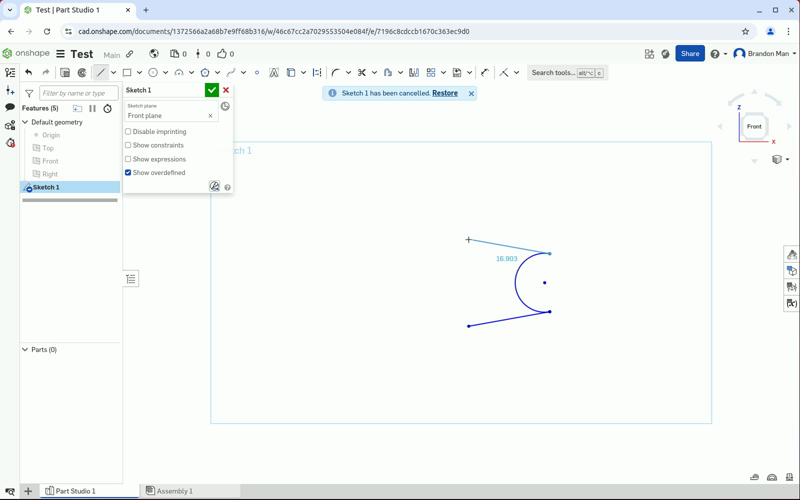
click(468, 239)
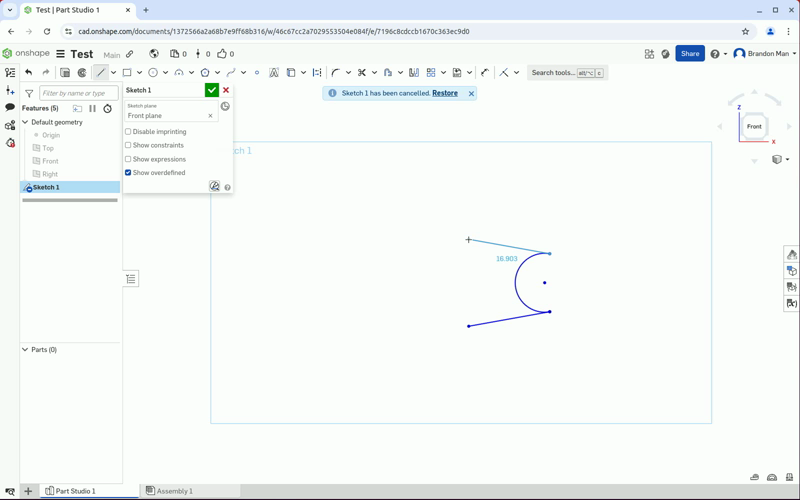
key_up(shift)
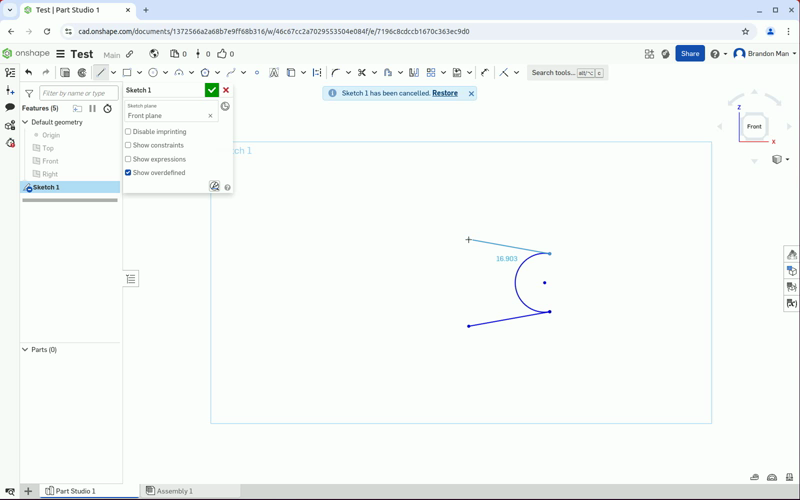
key(esc)
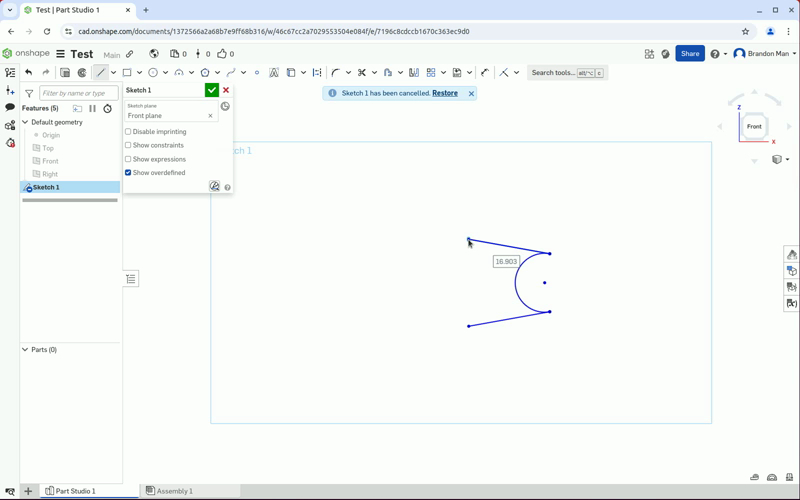
key(a)
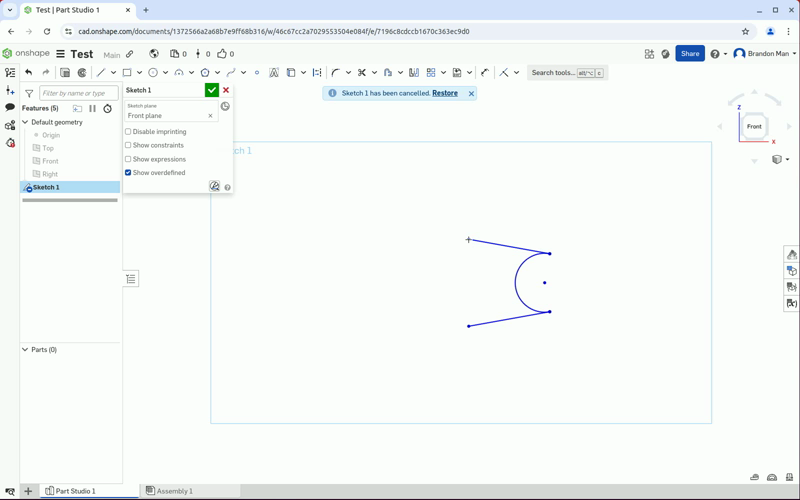
mouse_move(468, 239)
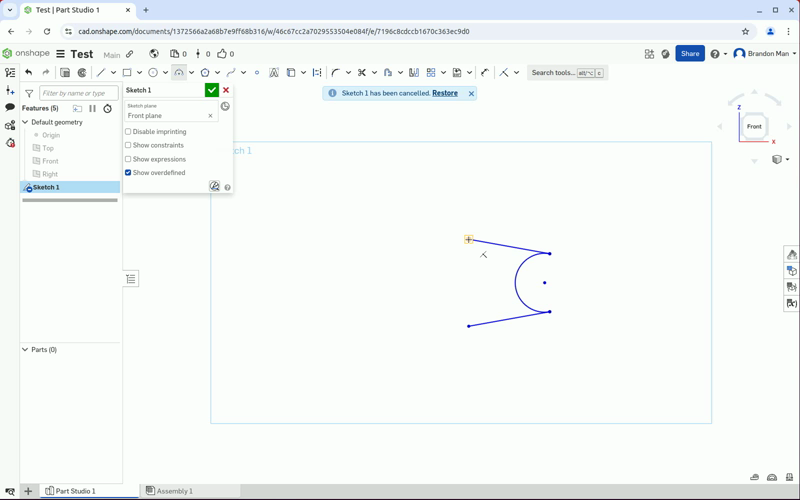
click(468, 239)
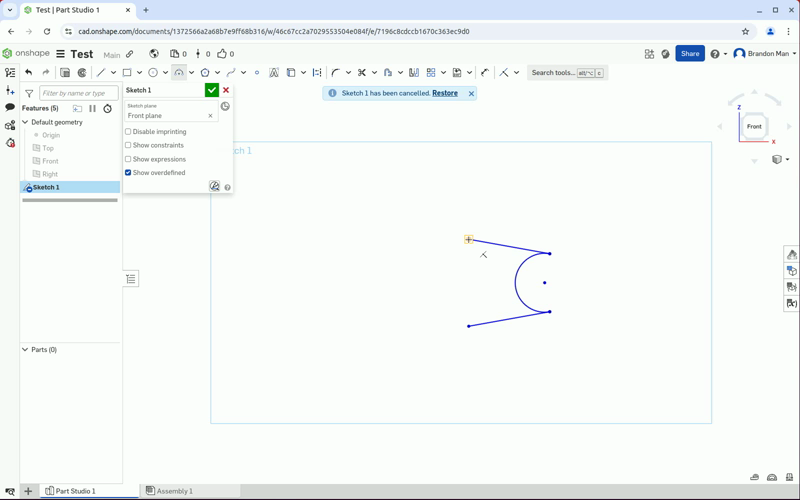
mouse_move(468, 326)
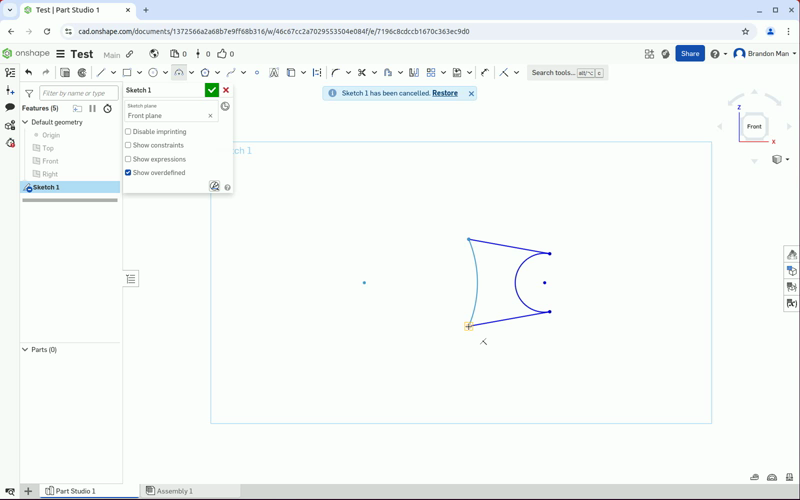
click(468, 326)
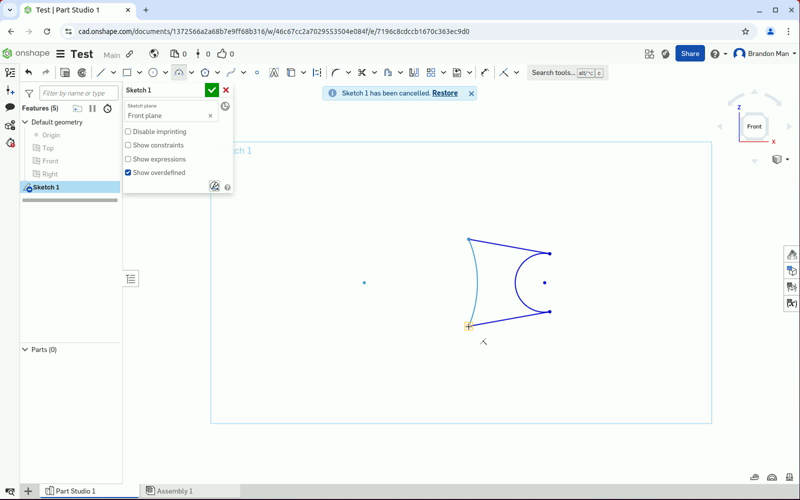
key_down(shift)
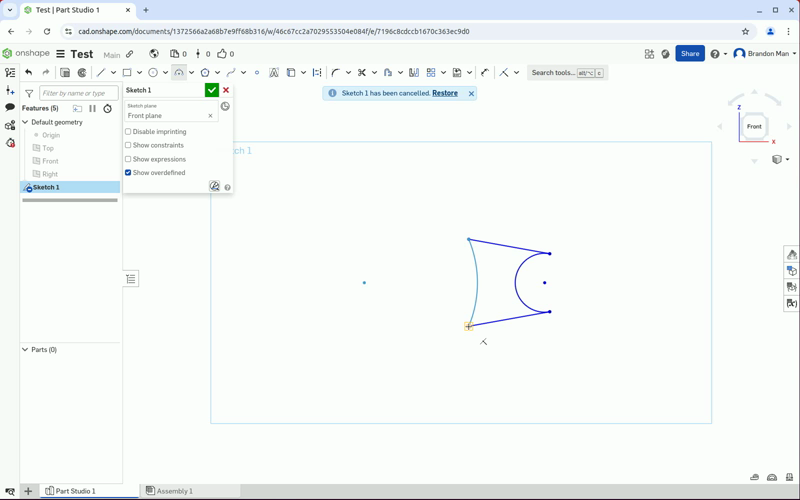
mouse_move(505, 282)
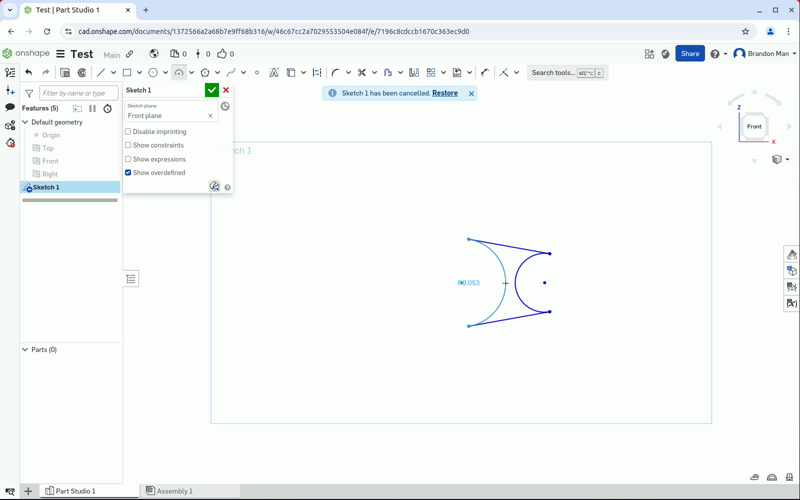
click(505, 282)
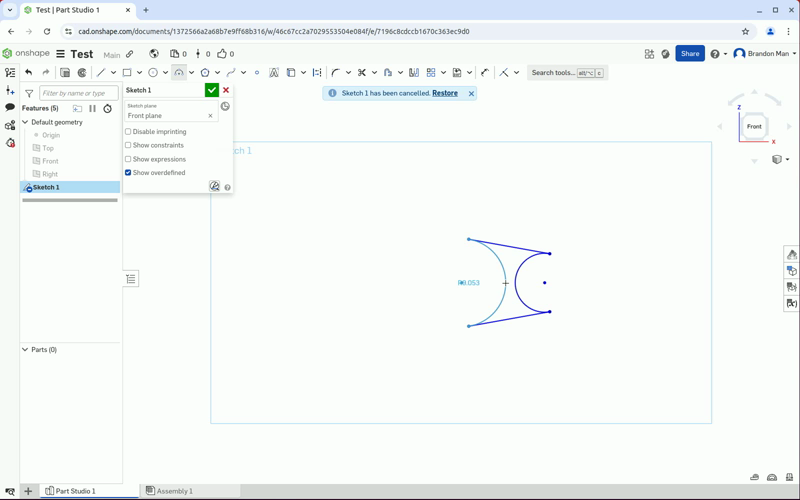
key_up(shift)
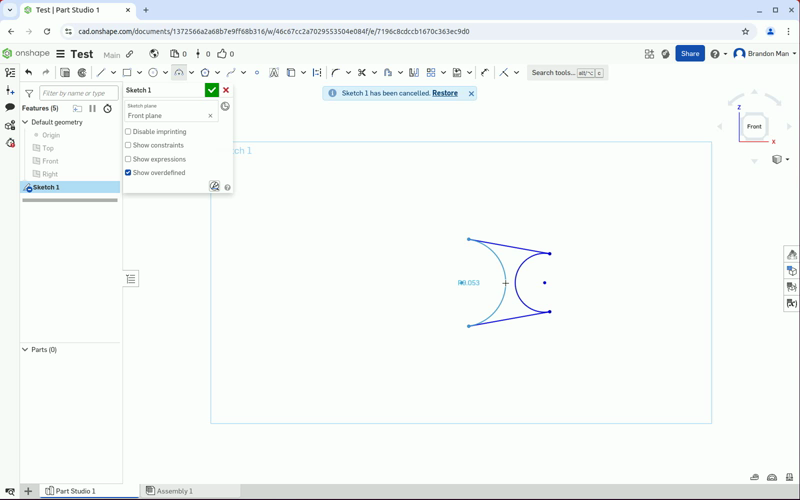
key(esc)
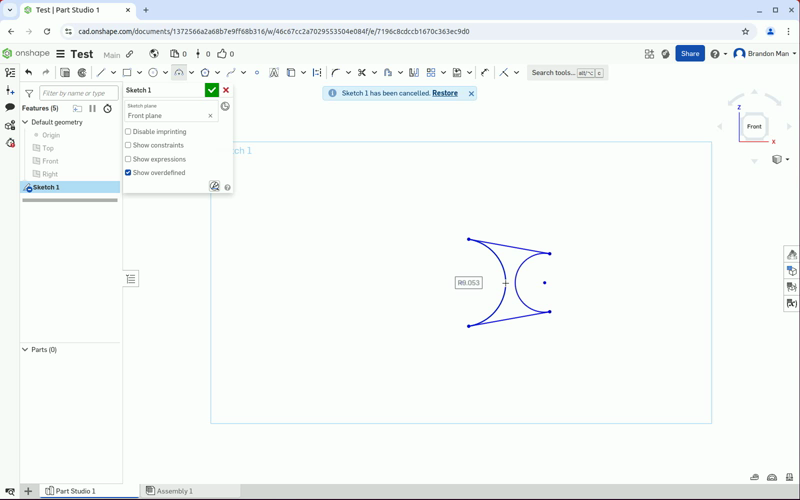
mouse_move(500, 248)
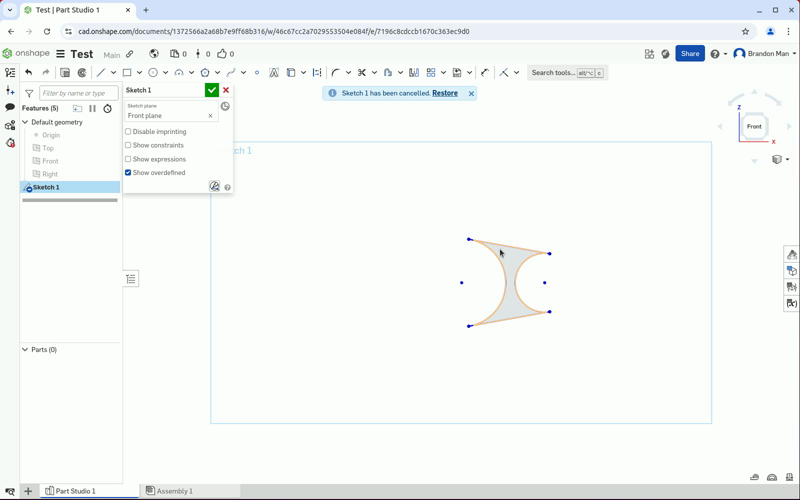
click(500, 248)
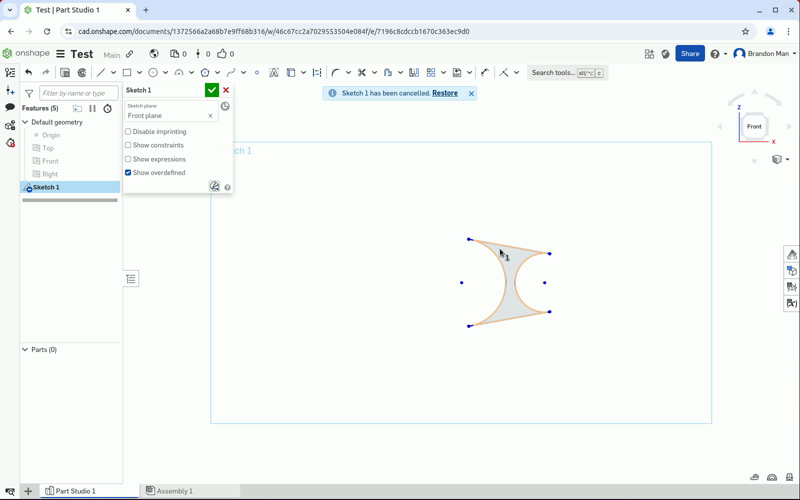
mouse_move(73, 352)
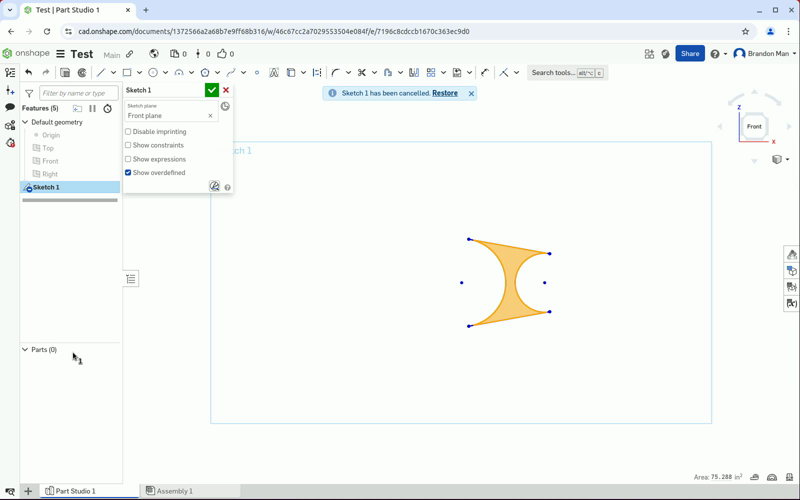
key(shift+y)
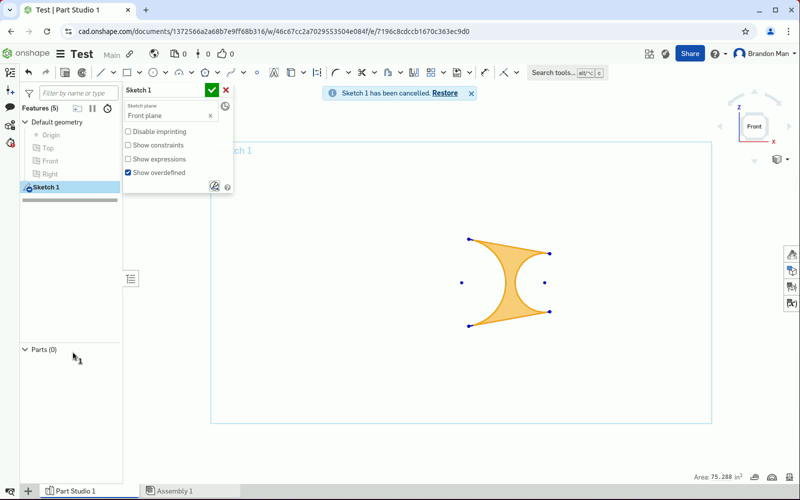
key(shift+e)
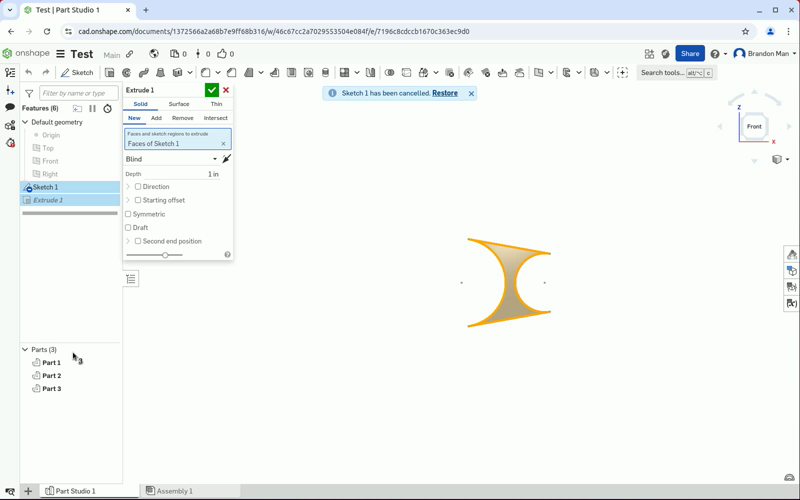
mouse_move(143, 106)
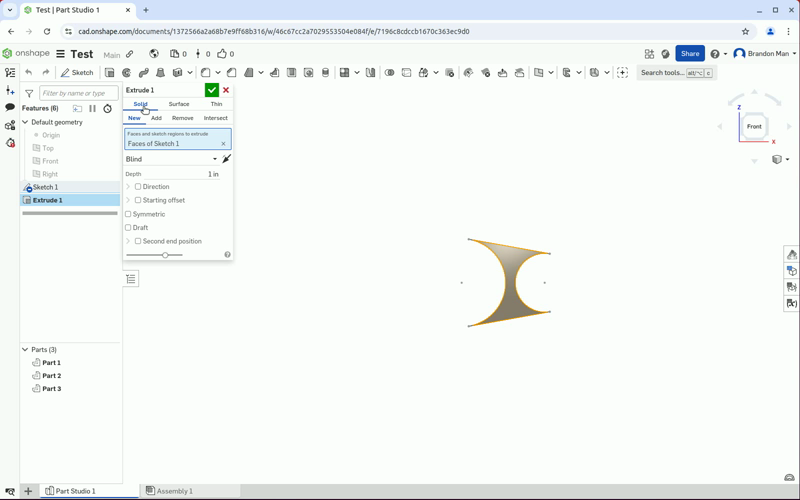
click(143, 106)
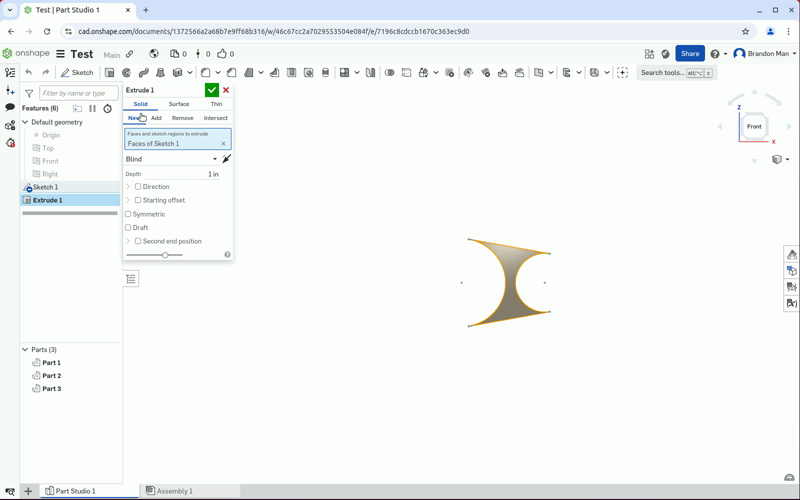
mouse_move(137, 120)
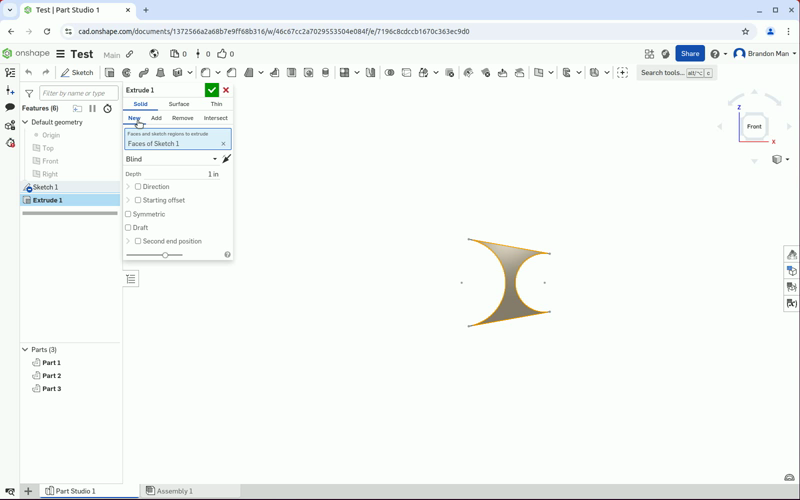
click(137, 120)
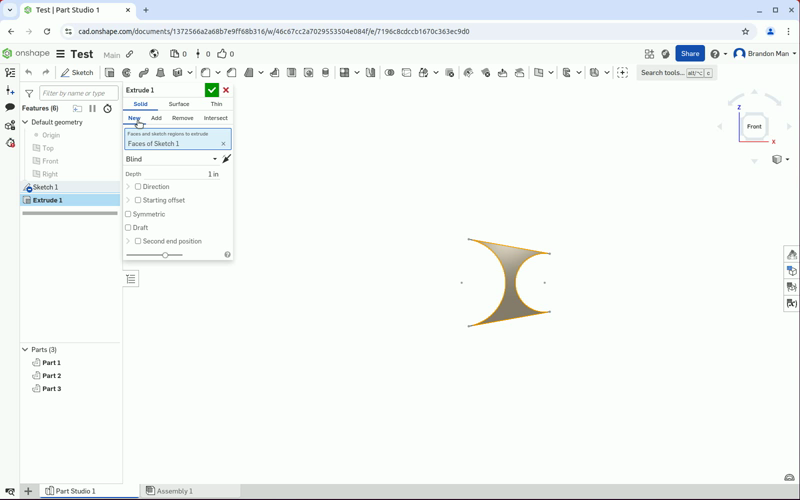
key(tab, 4)
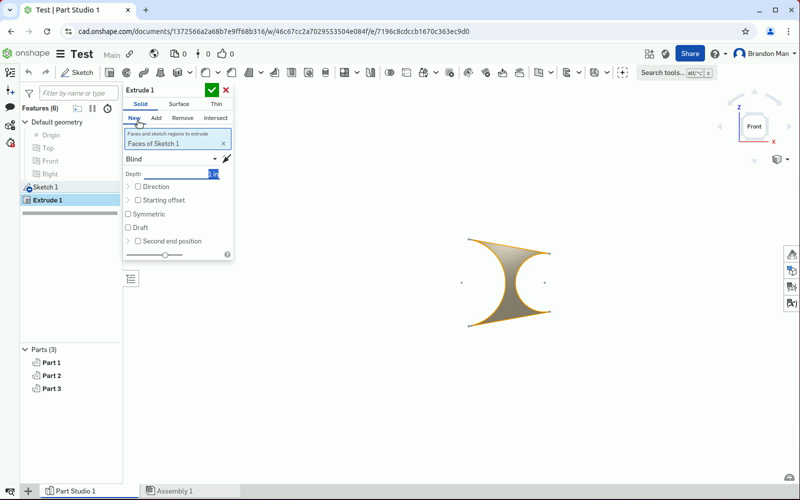
text(7.943)
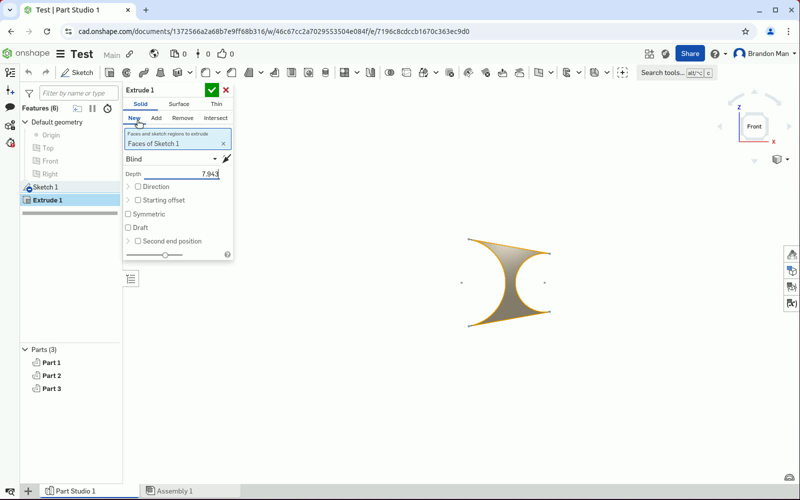
key(enter)
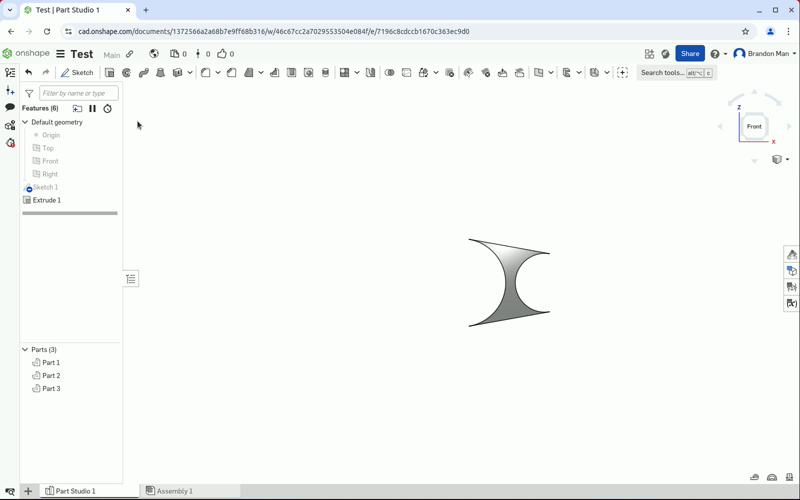
key(shift+h)
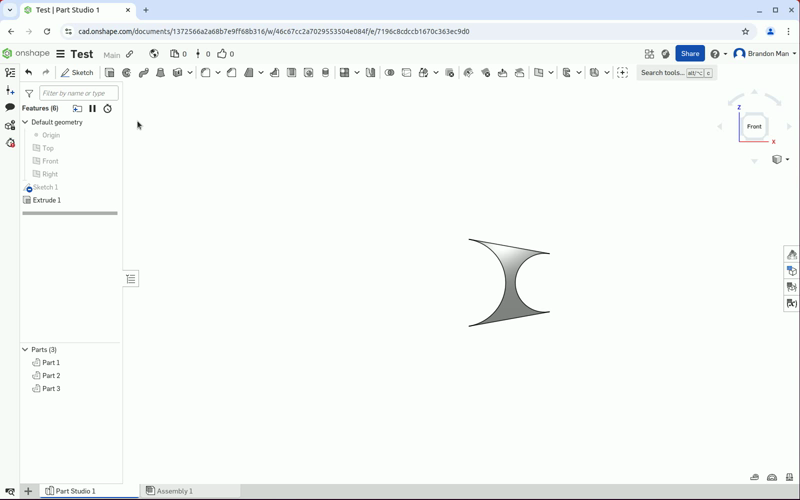
key(shift+h)
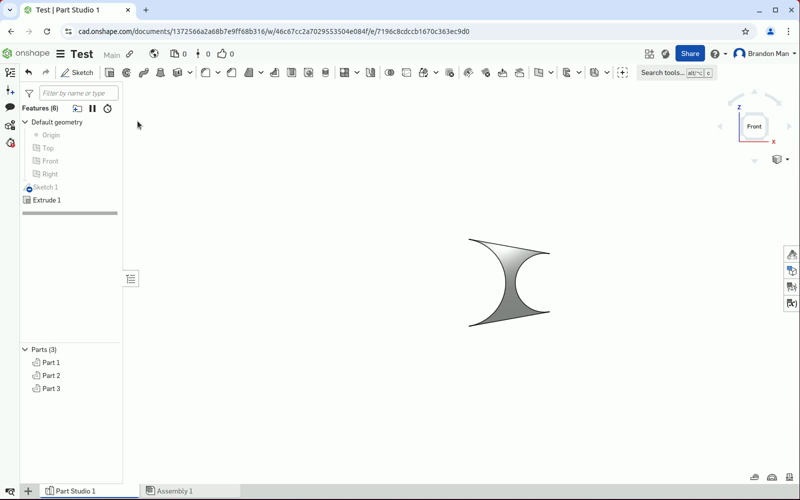
mouse_move(73, 189)
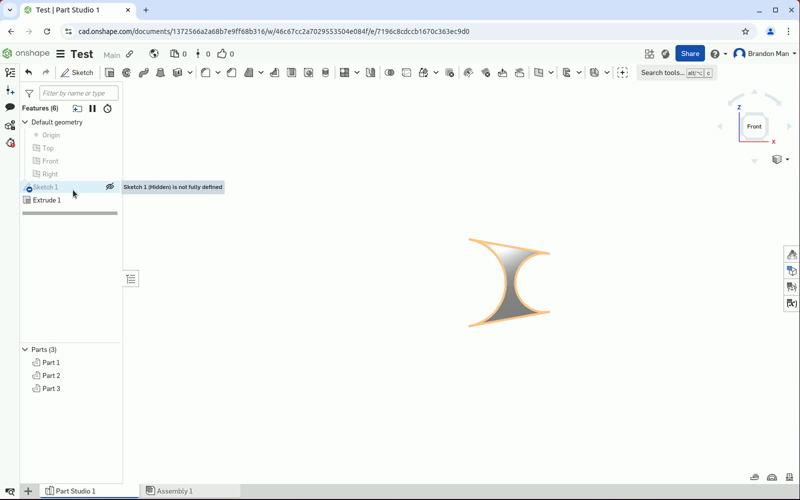
click(73, 189)
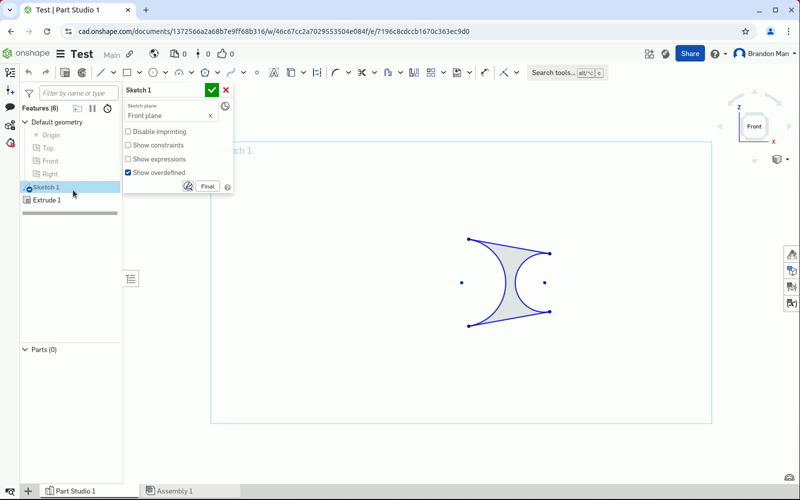
mouse_move(229, 92)
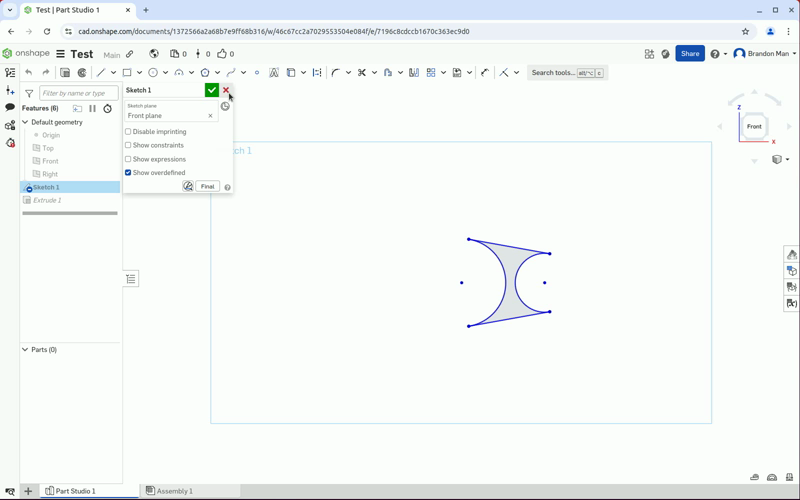
click(229, 92)
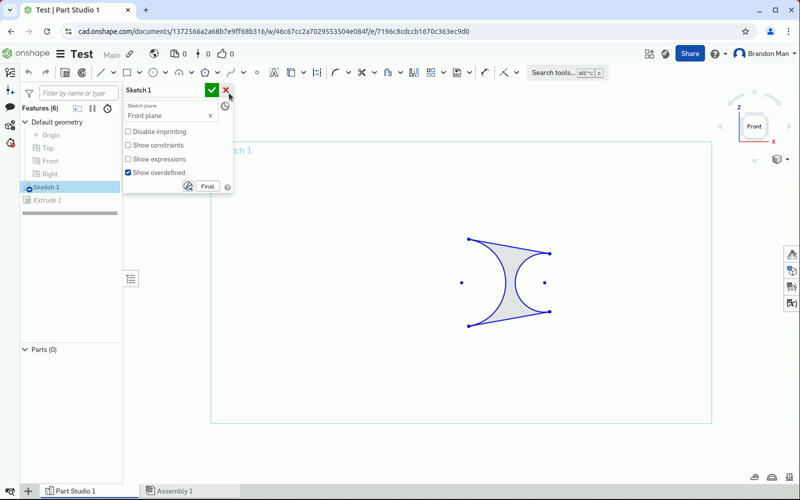
key(shift+s)
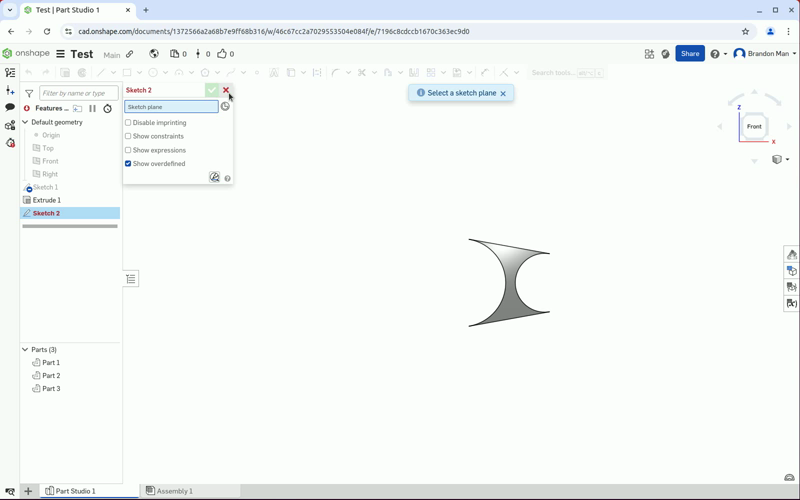
mouse_move(73, 163)
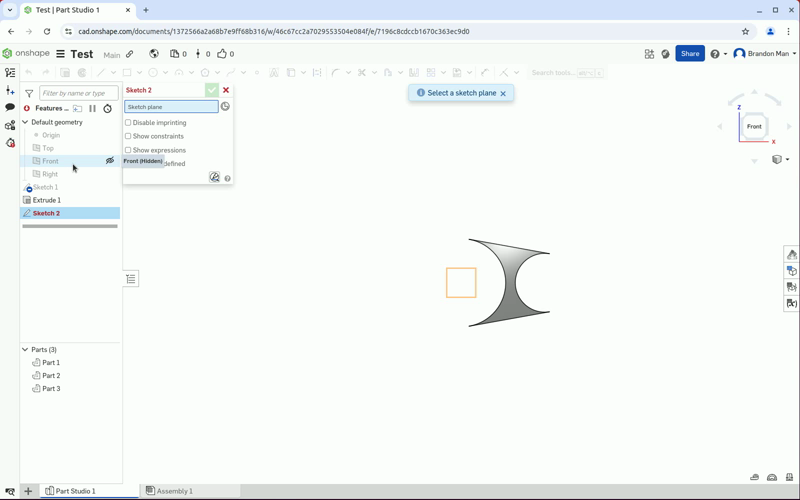
click(73, 163)
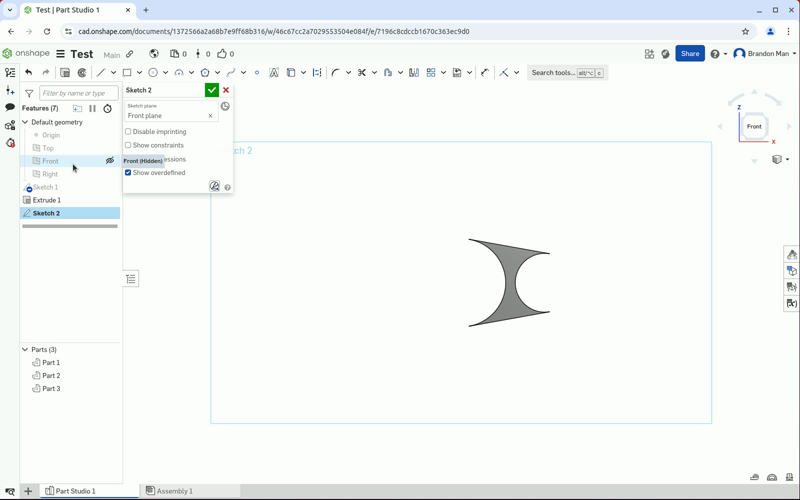
mouse_move(73, 352)
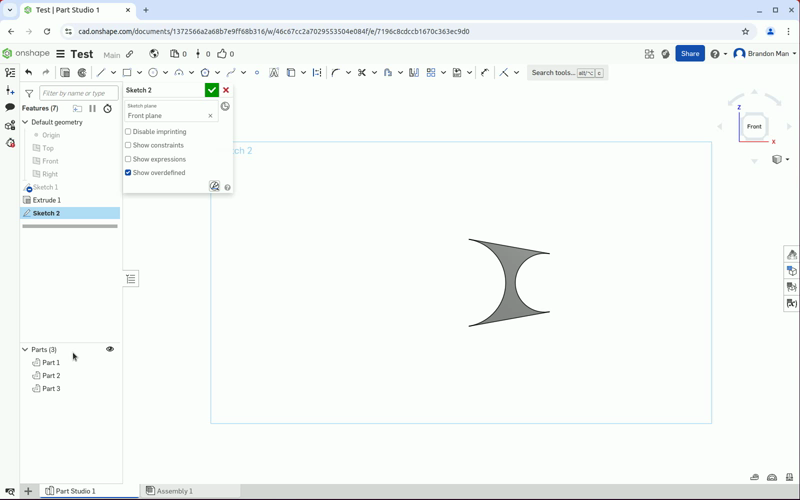
key(y)
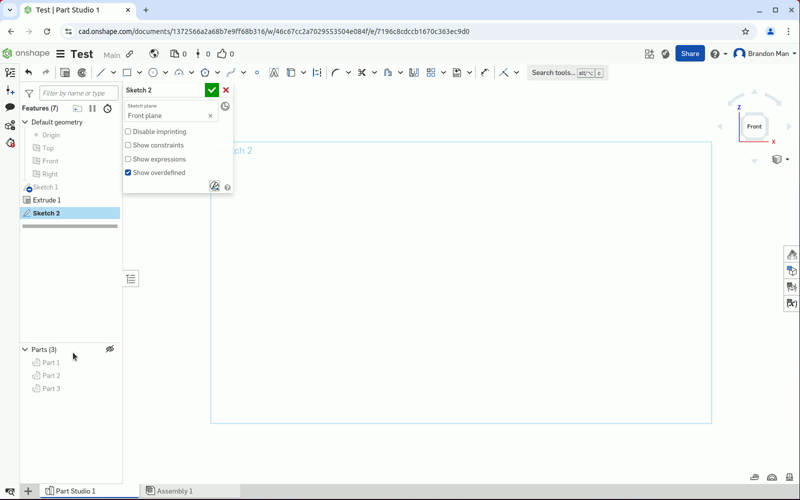
key(c)
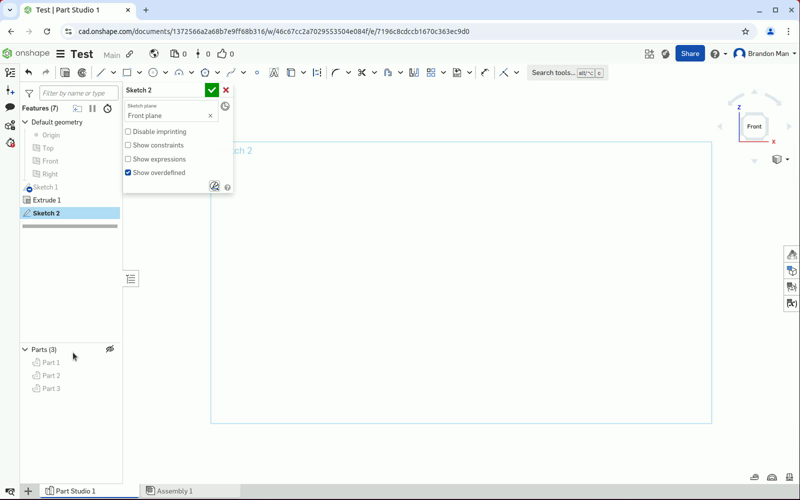
key_down(shift)
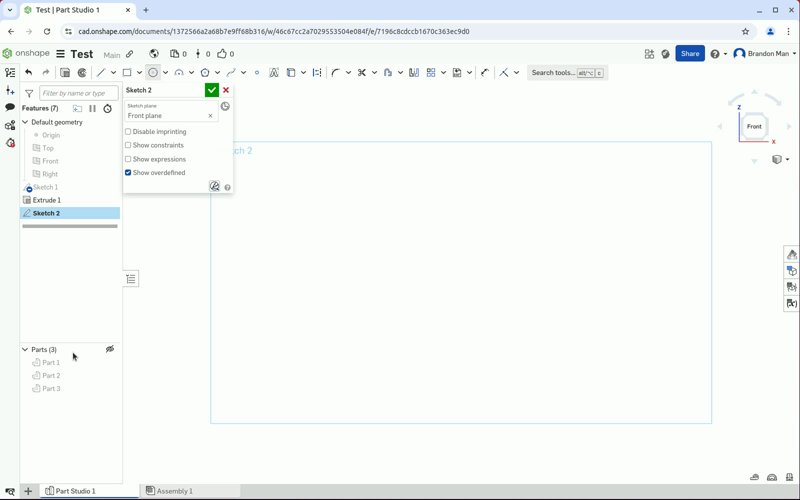
mouse_move(544, 282)
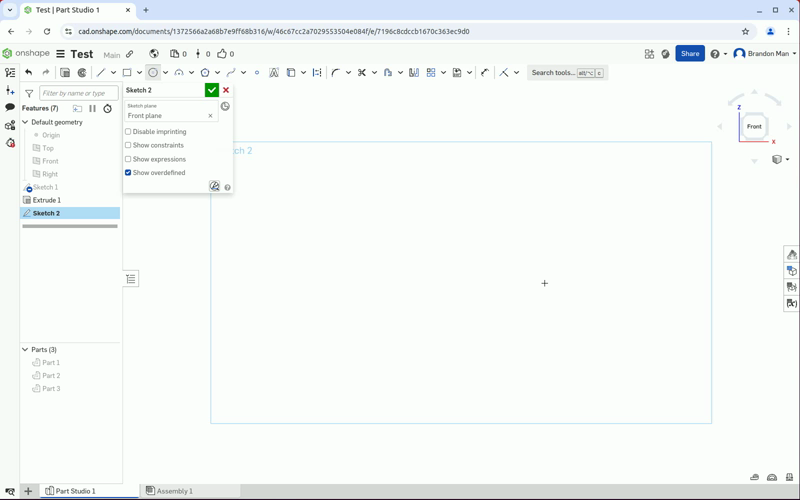
click(544, 282)
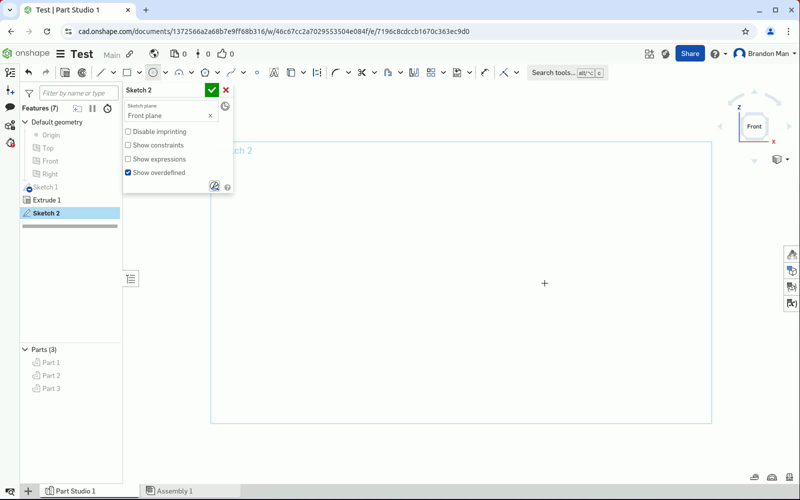
key_up(shift)
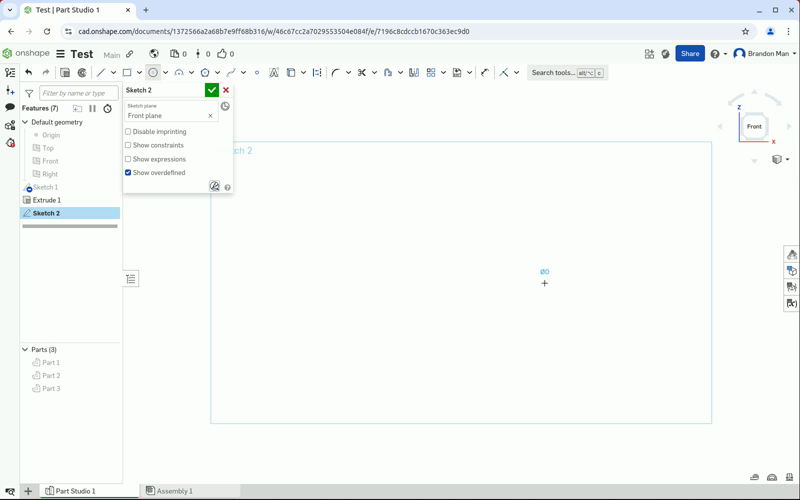
mouse_move(573, 282)
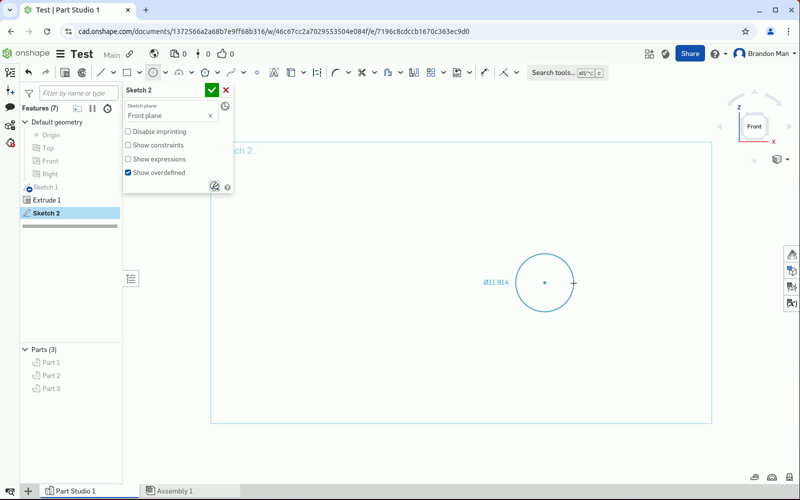
click(573, 282)
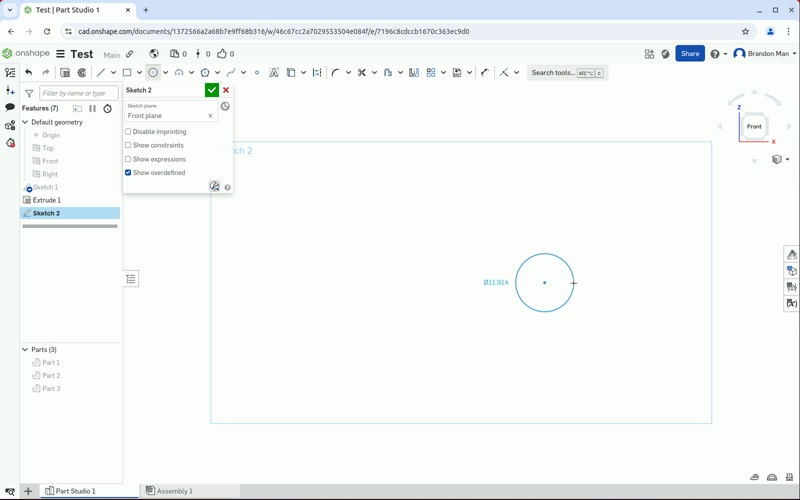
key(esc)
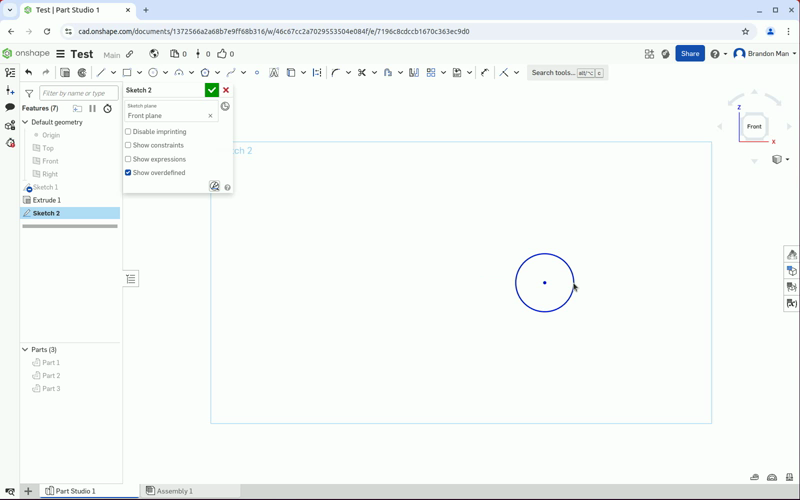
key(c)
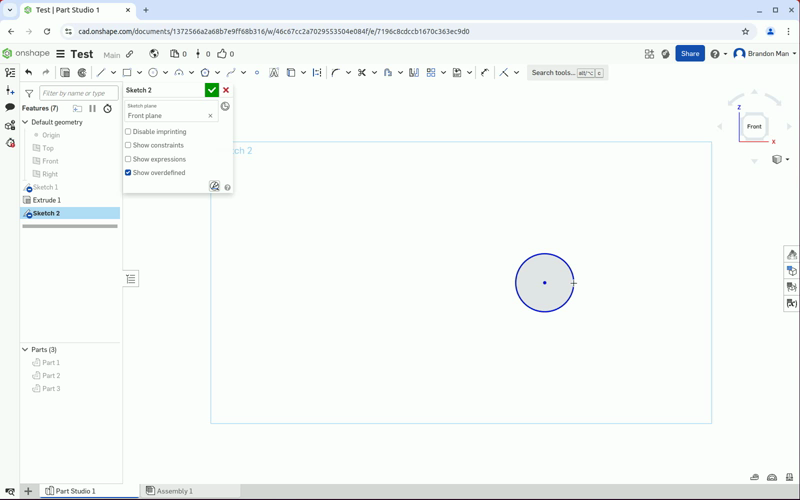
key_down(shift)
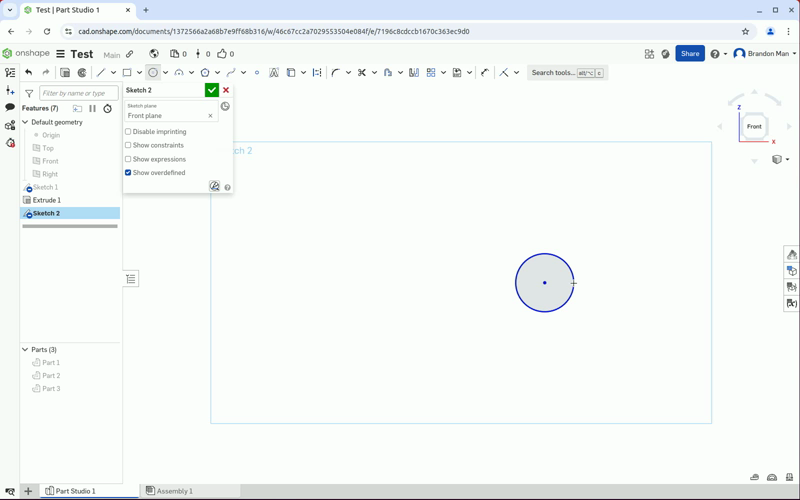
mouse_move(544, 282)
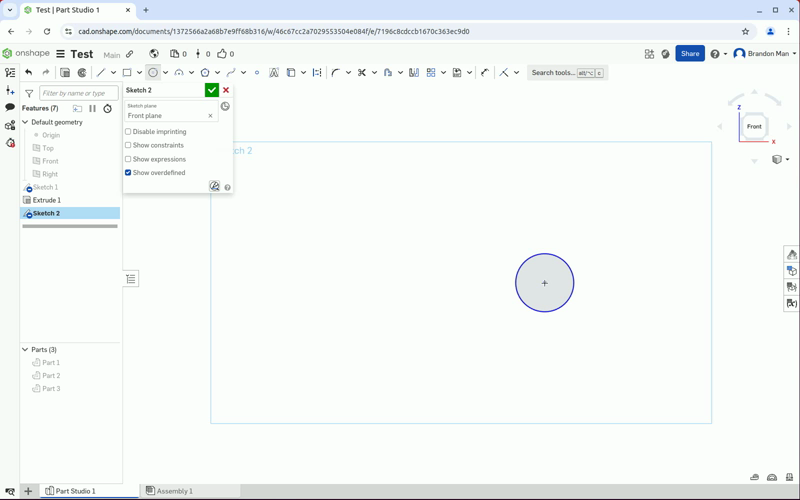
click(544, 282)
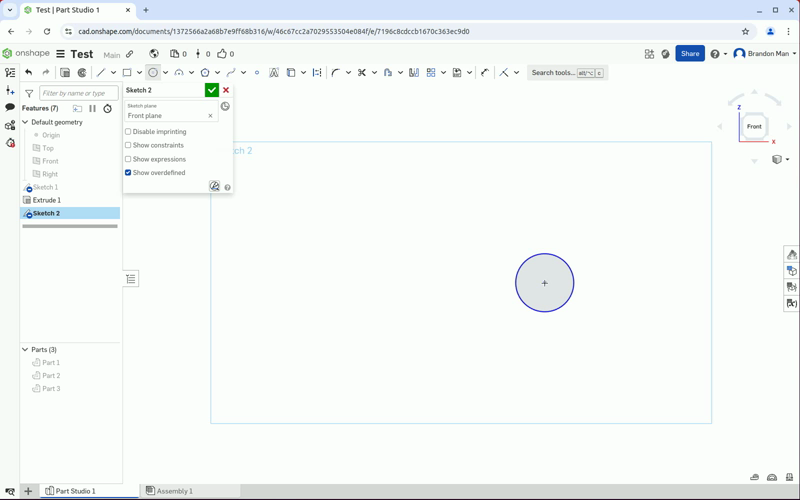
key_up(shift)
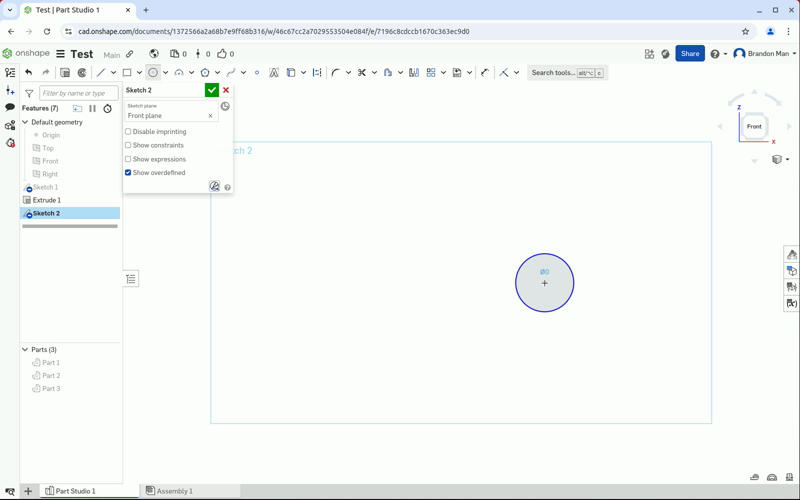
mouse_move(567, 282)
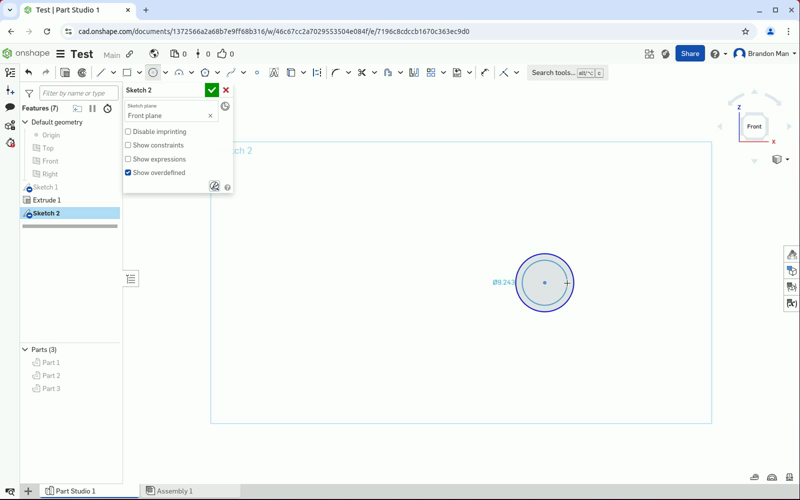
click(567, 282)
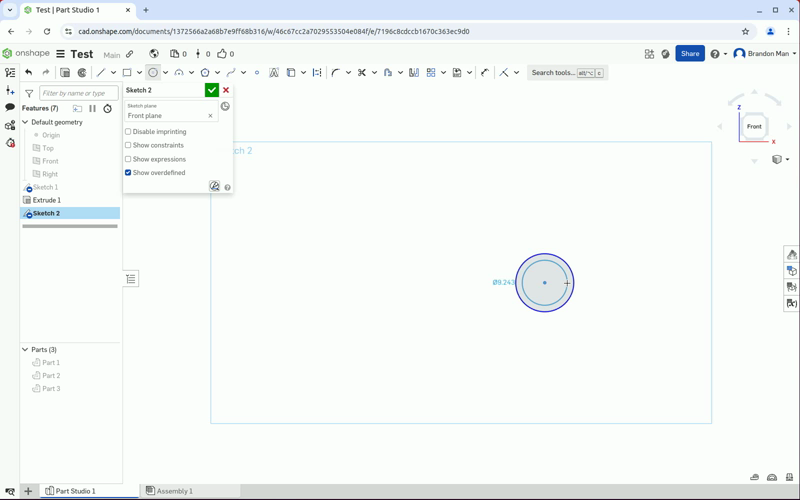
key(esc)
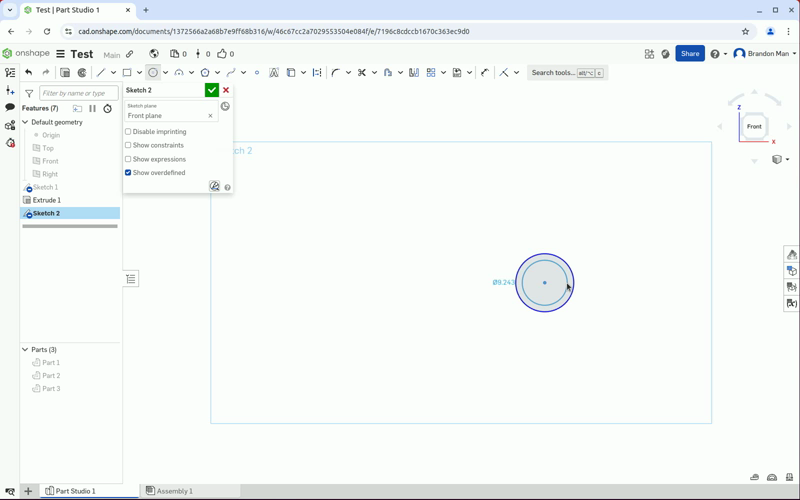
mouse_move(555, 259)
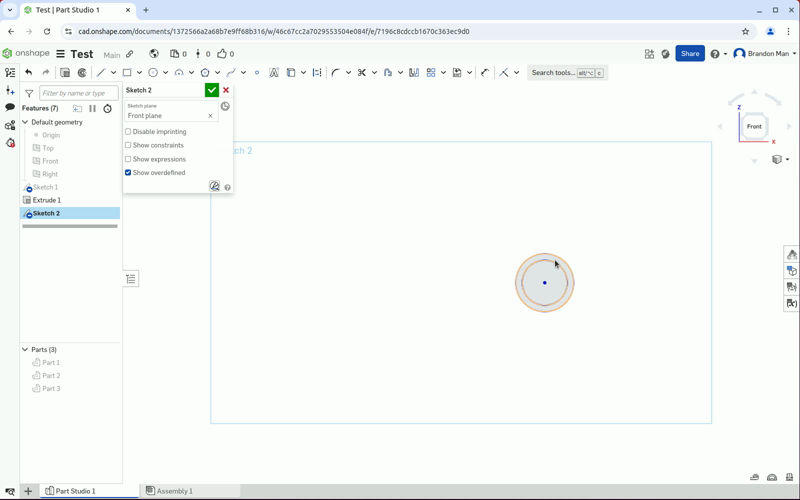
scroll(6)
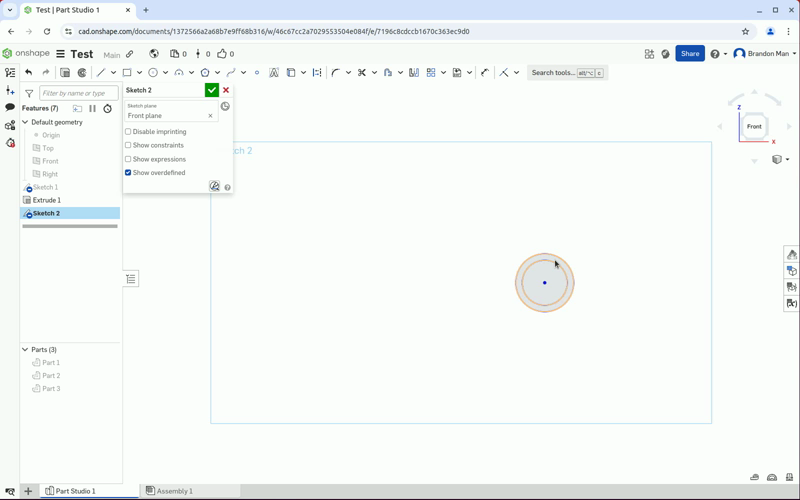
scroll(6)
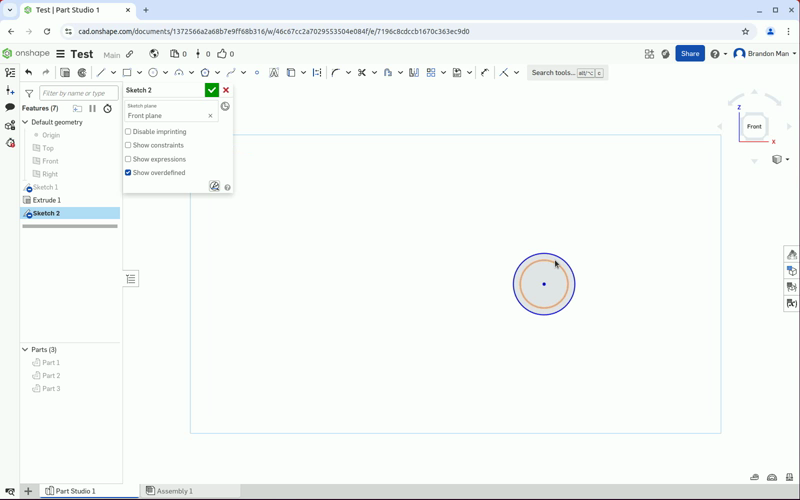
scroll(6)
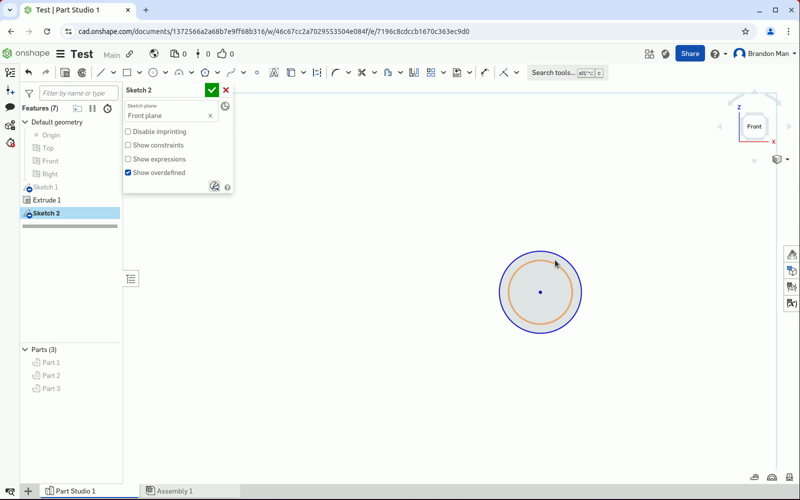
scroll(6)
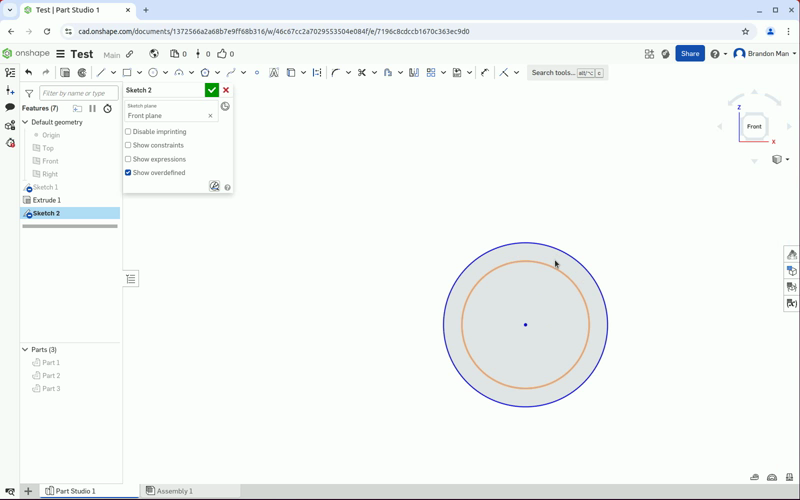
scroll(6)
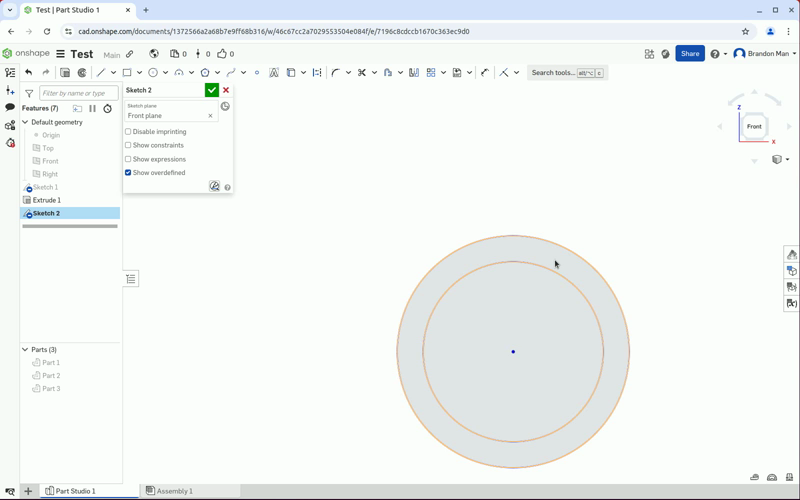
scroll(6)
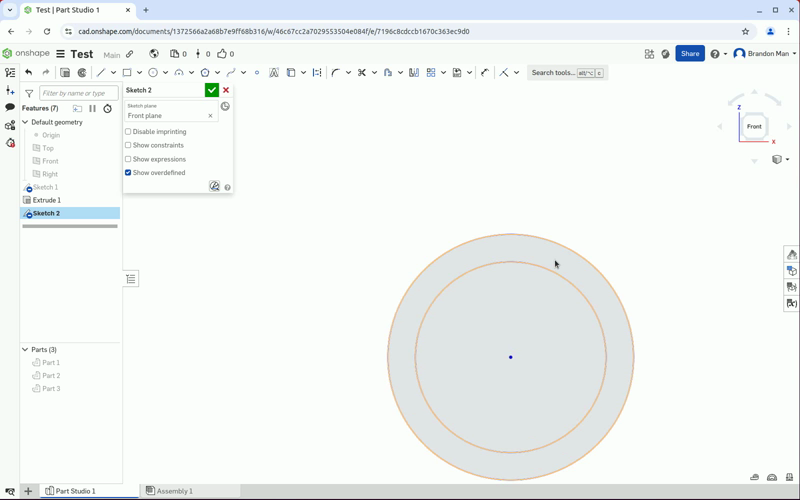
scroll(6)
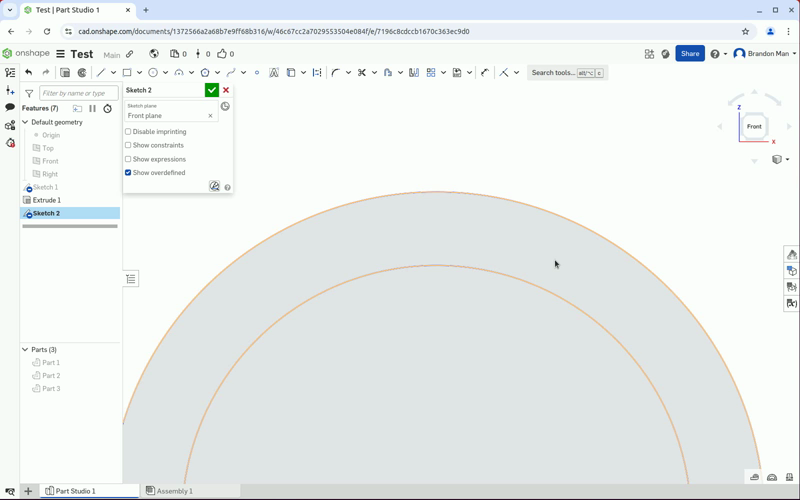
click(555, 259)
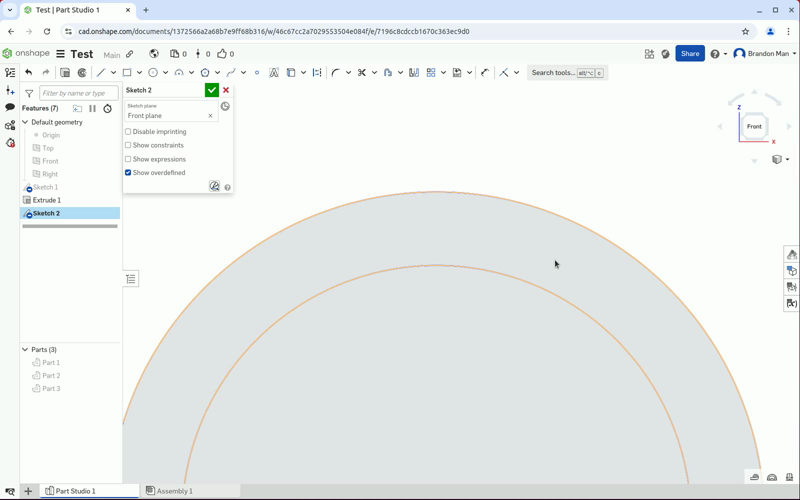
scroll(-6)
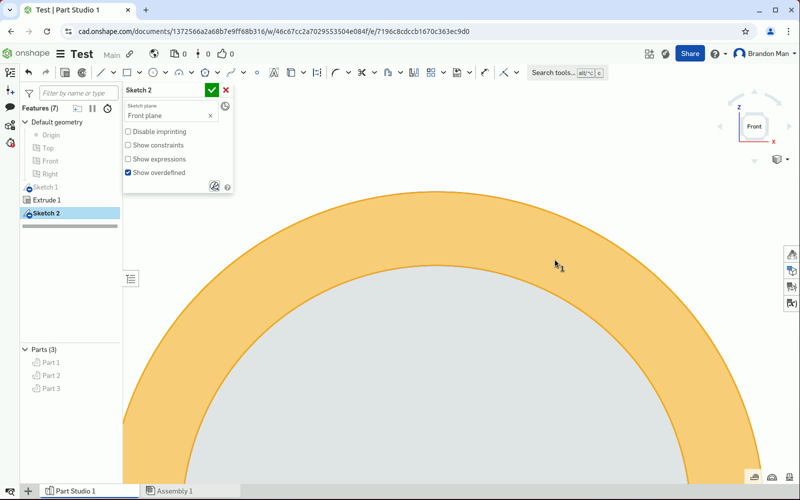
scroll(-6)
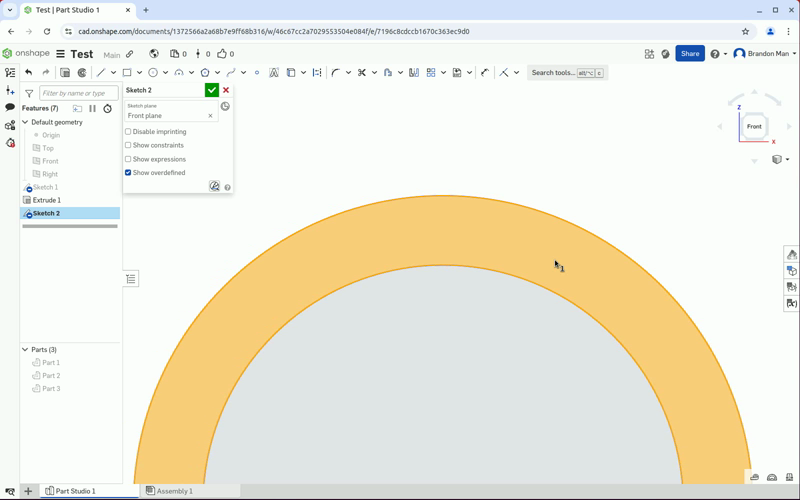
scroll(-6)
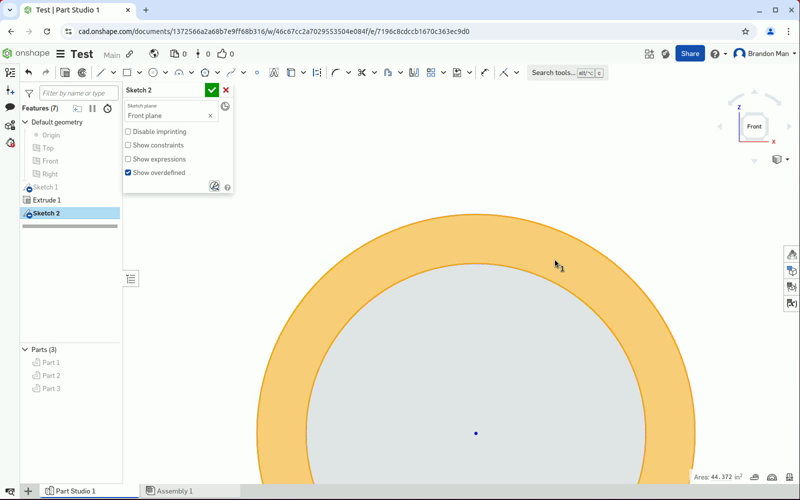
scroll(-6)
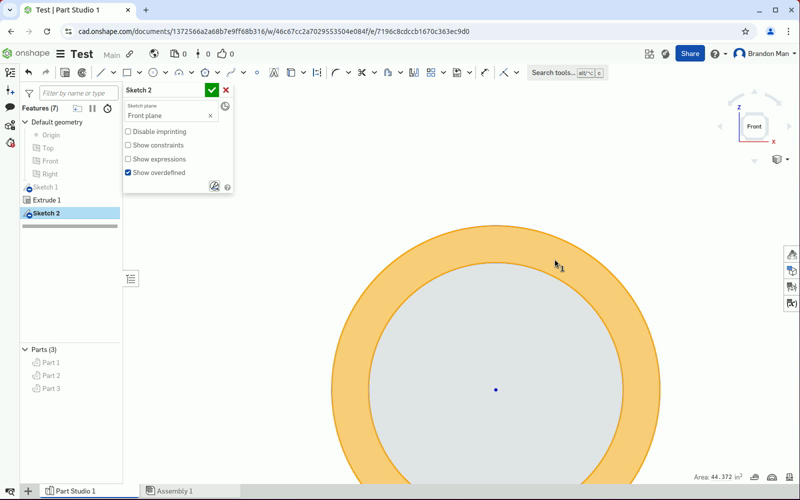
scroll(-6)
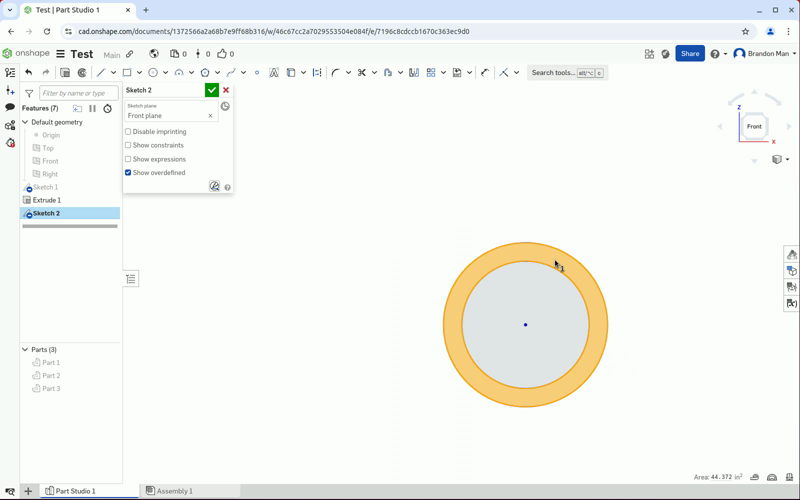
scroll(-6)
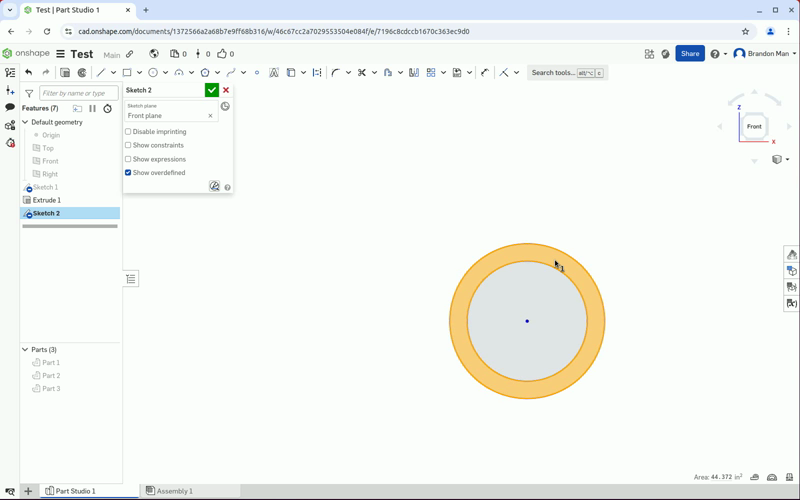
scroll(-6)
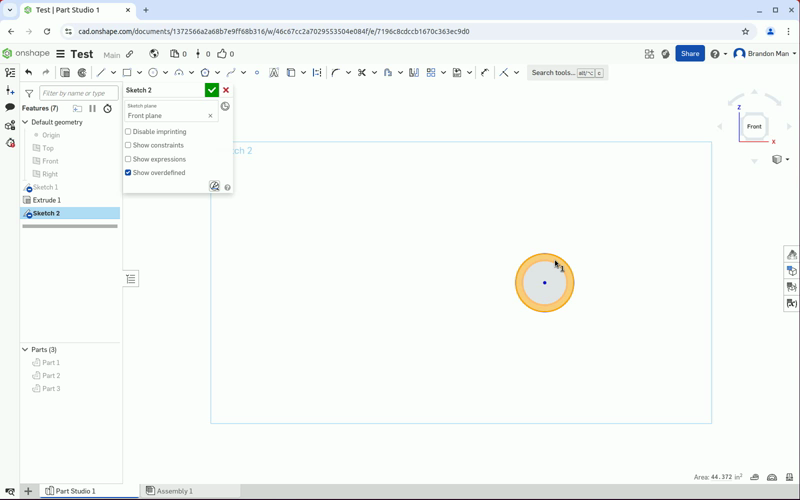
mouse_move(73, 352)
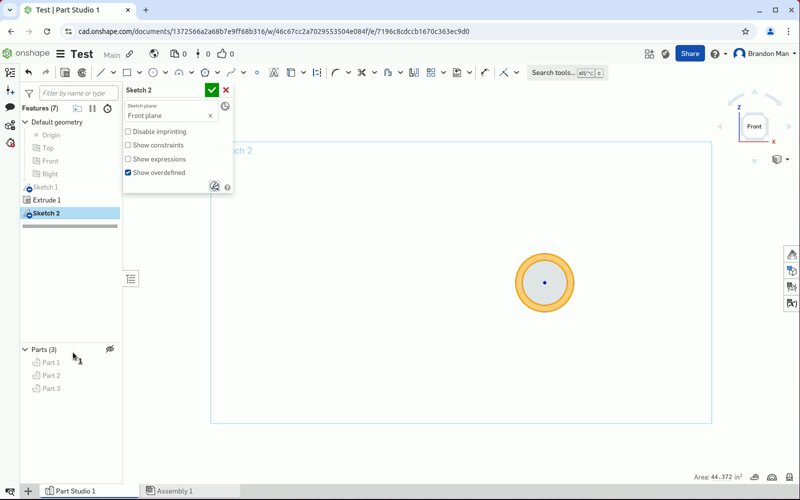
key(shift+y)
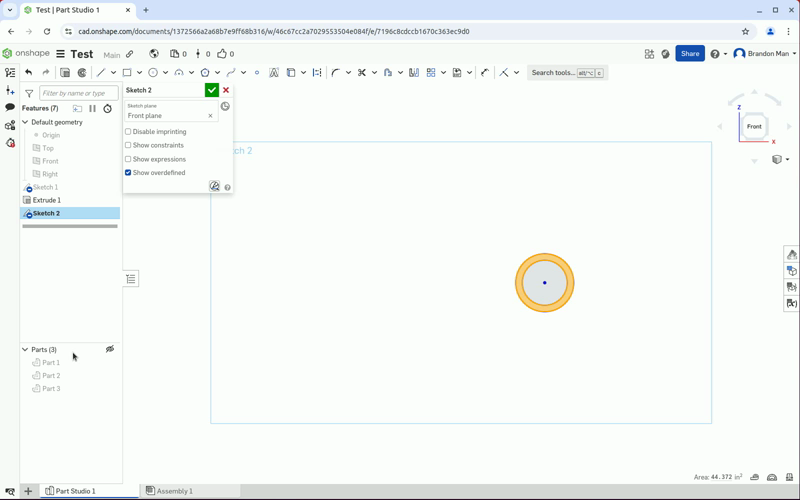
key(shift+e)
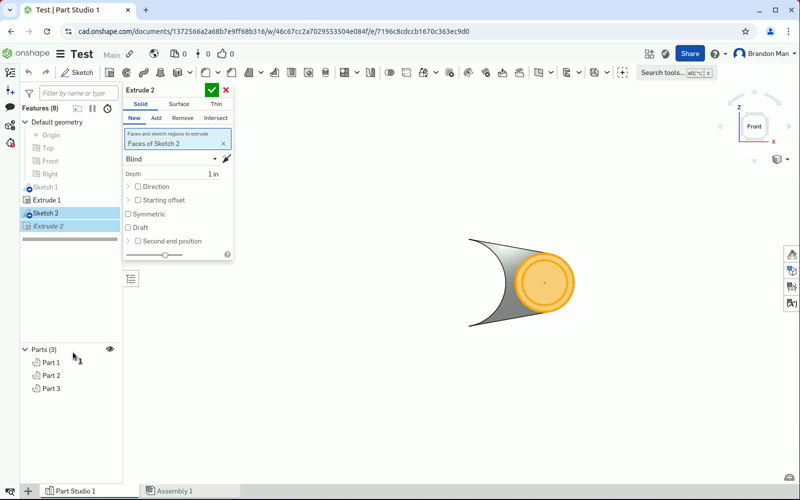
mouse_move(143, 106)
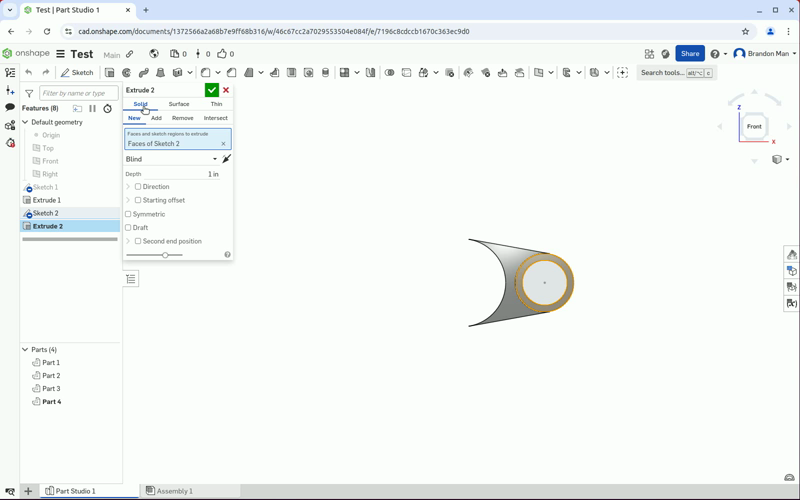
click(143, 106)
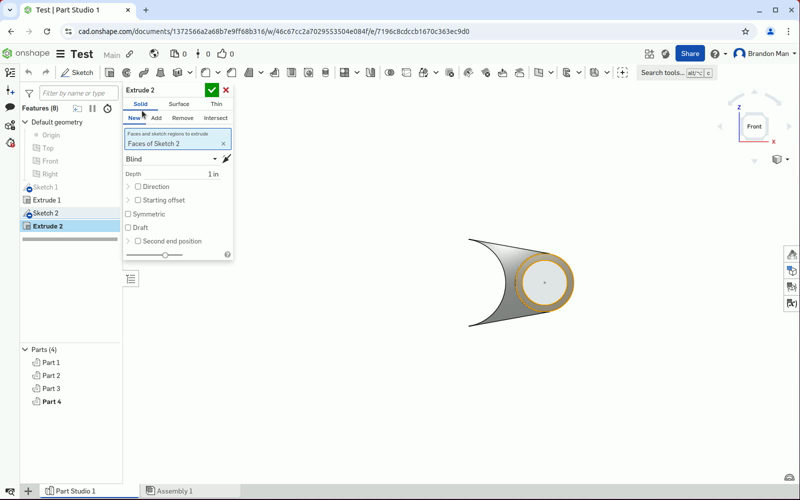
mouse_move(137, 120)
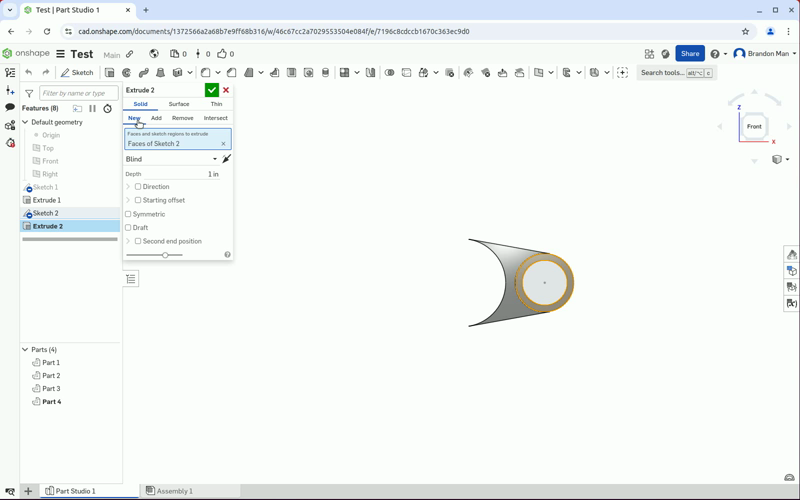
click(137, 120)
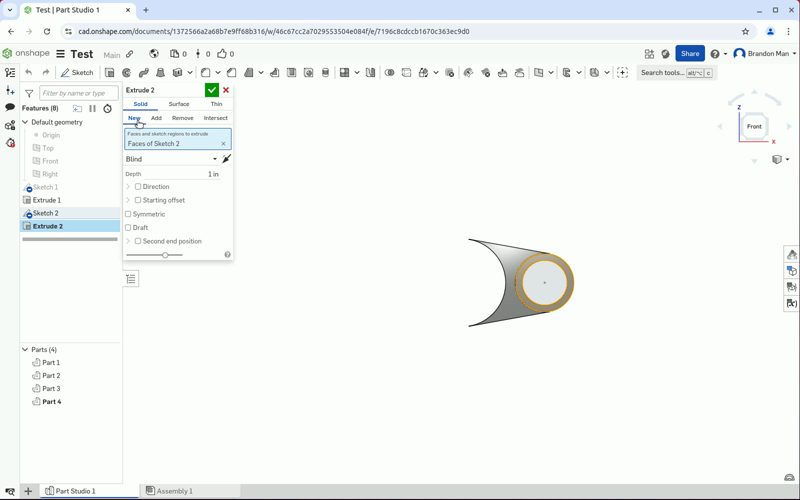
key(tab, 4)
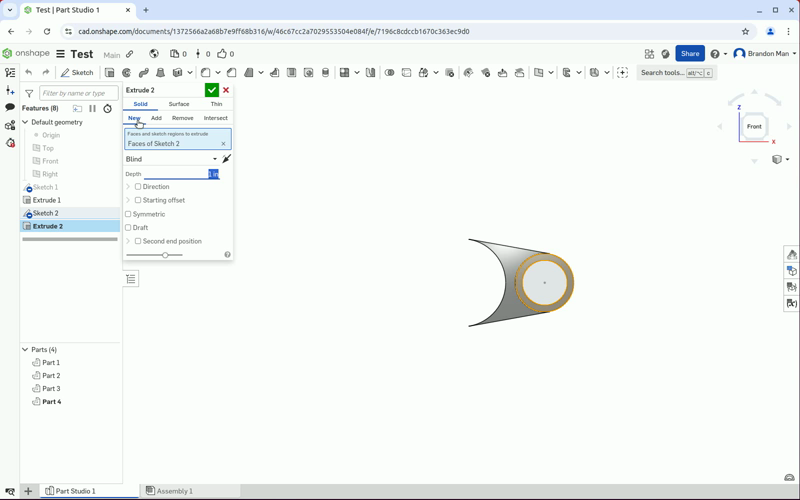
text(7.943)
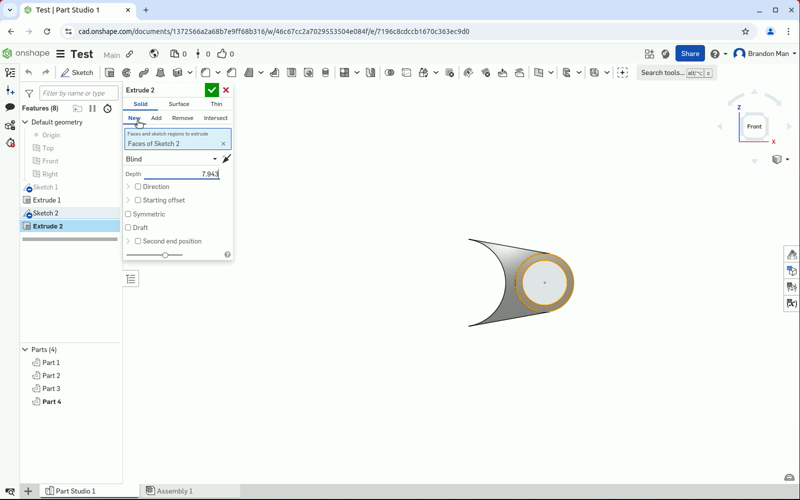
key(enter)
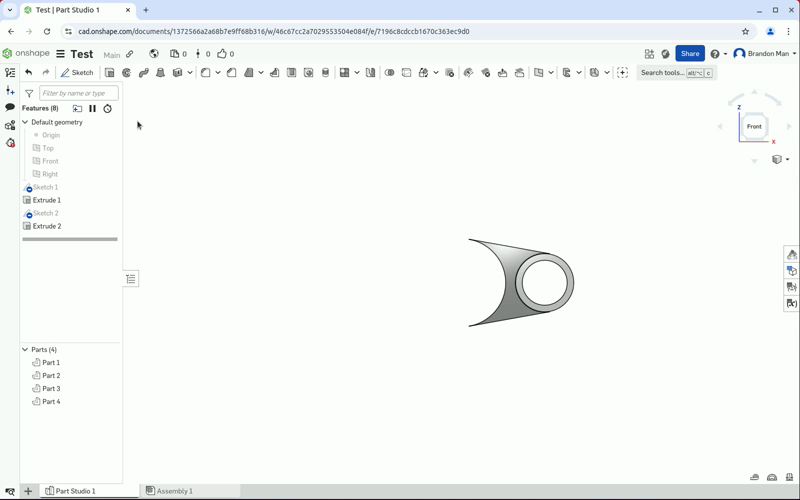
key(shift+h)
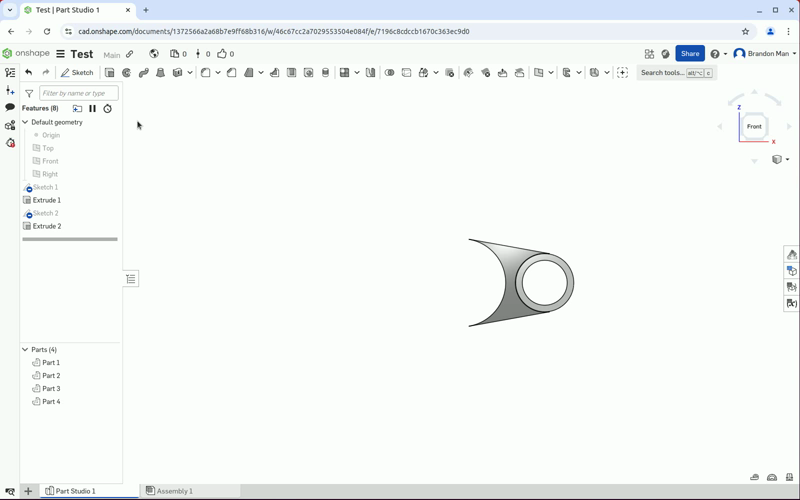
key(shift+h)
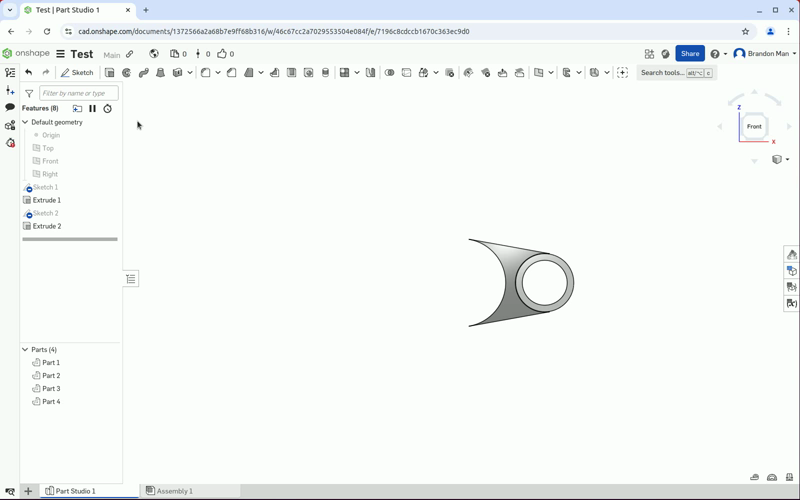
mouse_move(73, 189)
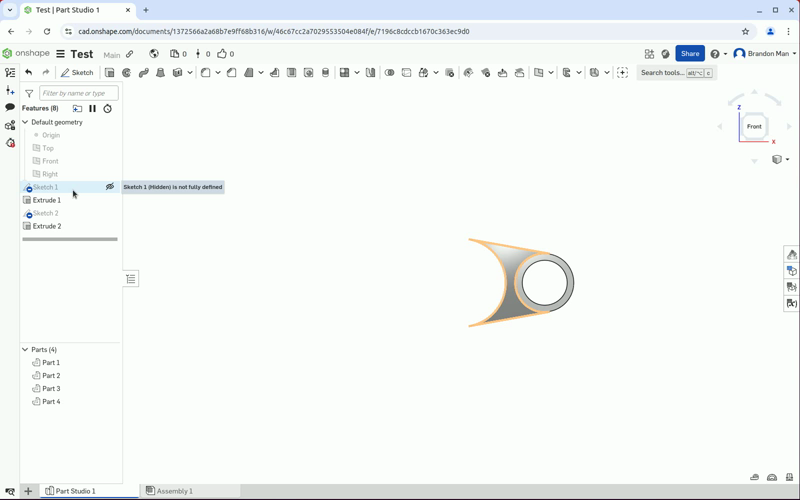
click(73, 189)
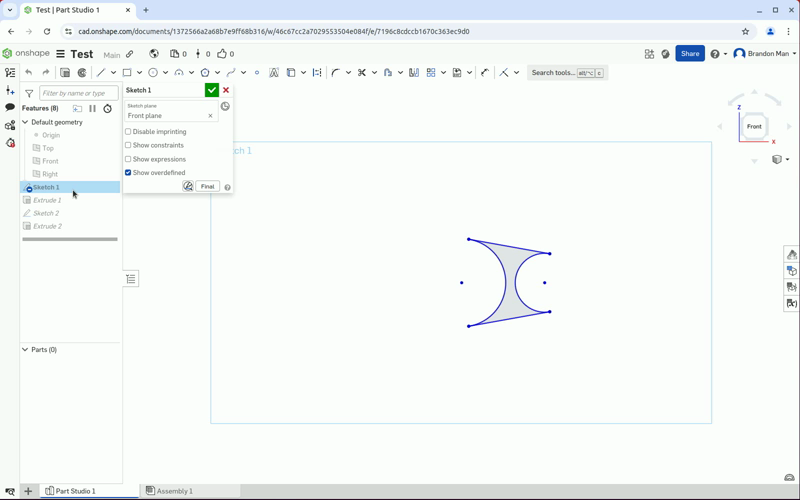
mouse_move(229, 92)
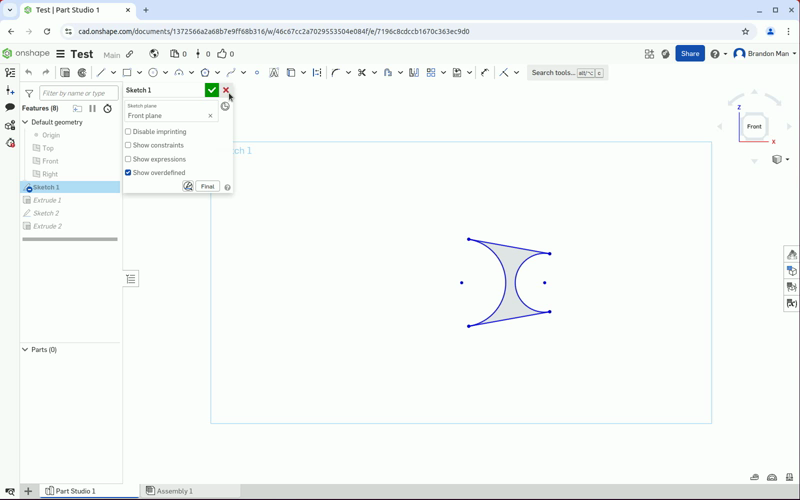
click(229, 92)
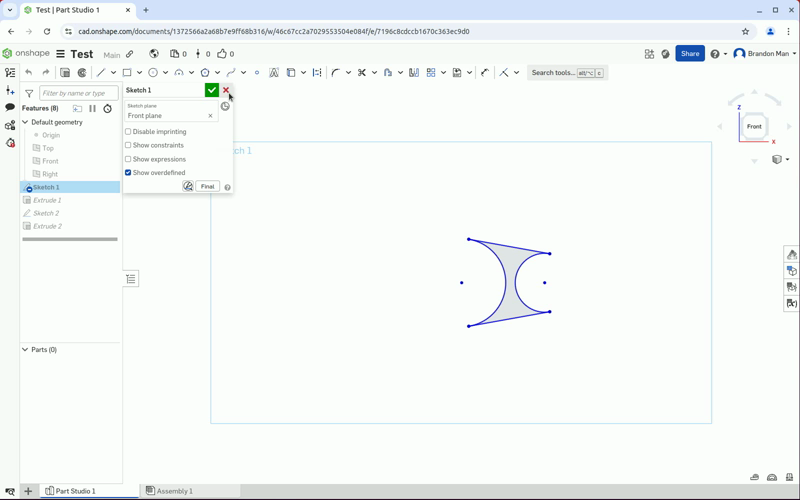
key(shift+s)
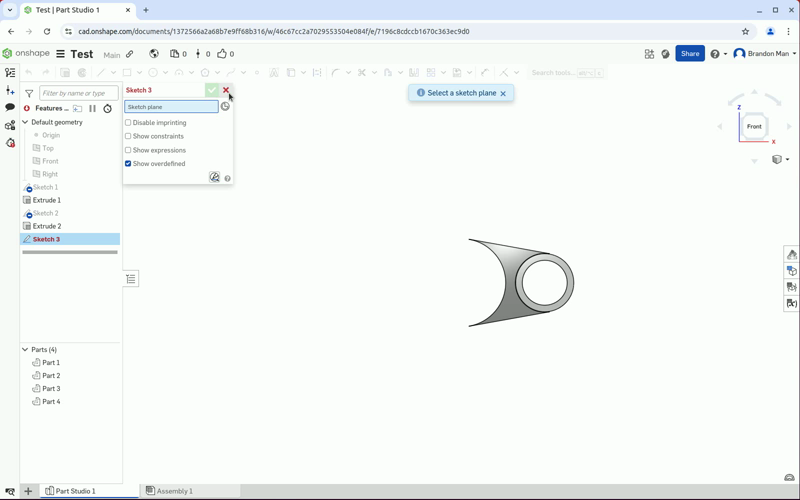
mouse_move(73, 163)
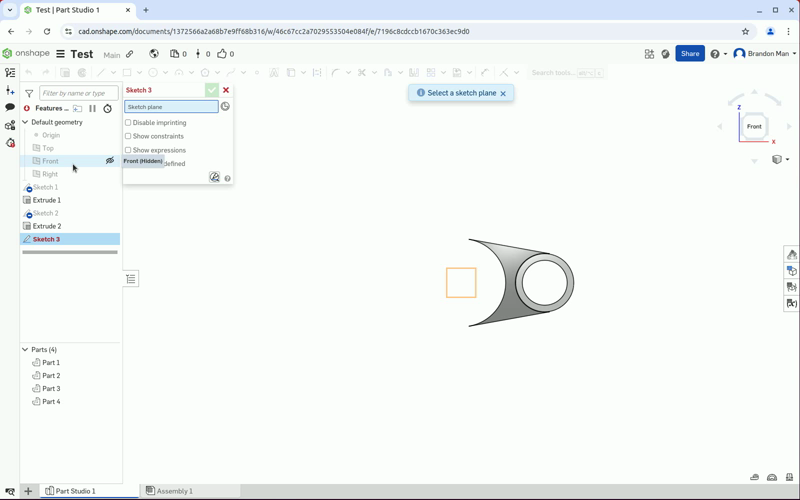
click(73, 163)
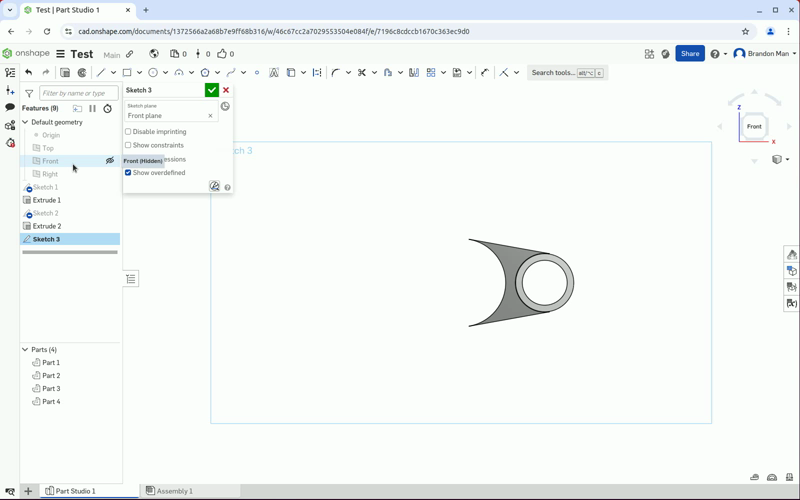
mouse_move(73, 352)
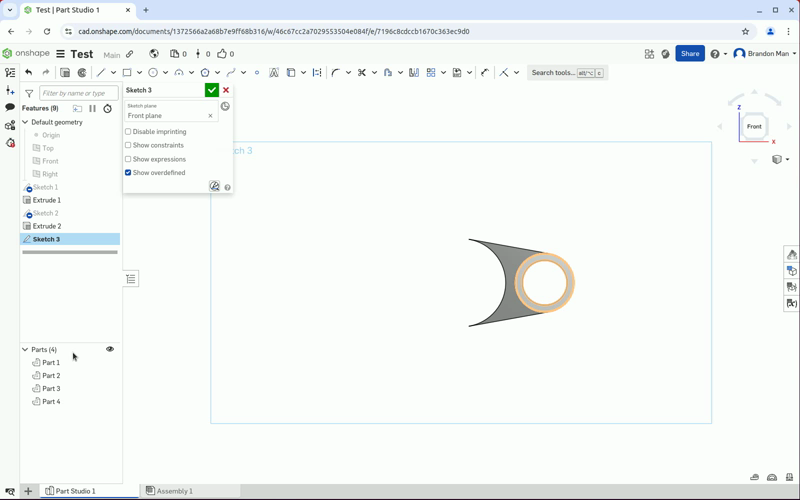
key(y)
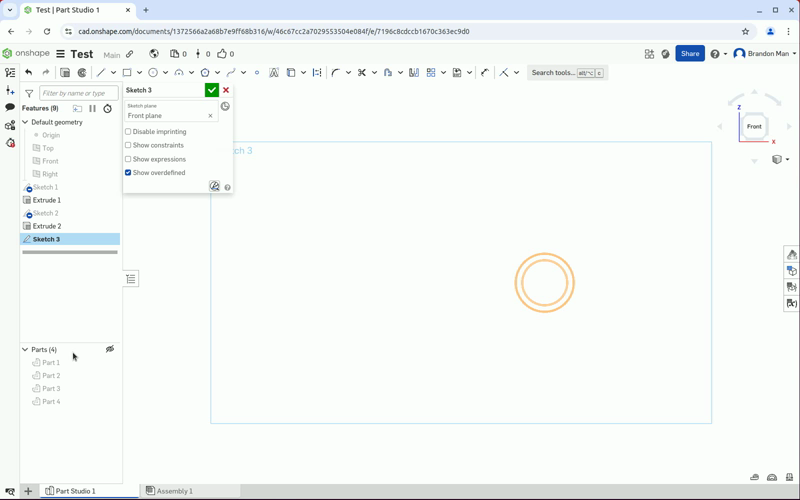
key(c)
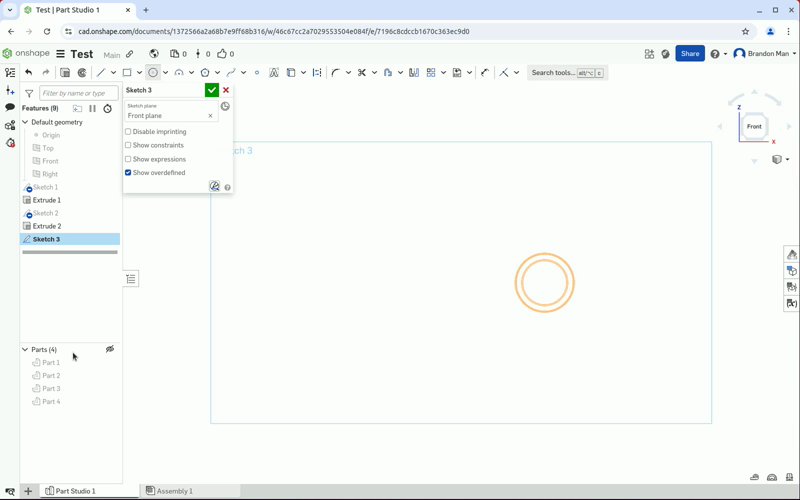
key_down(shift)
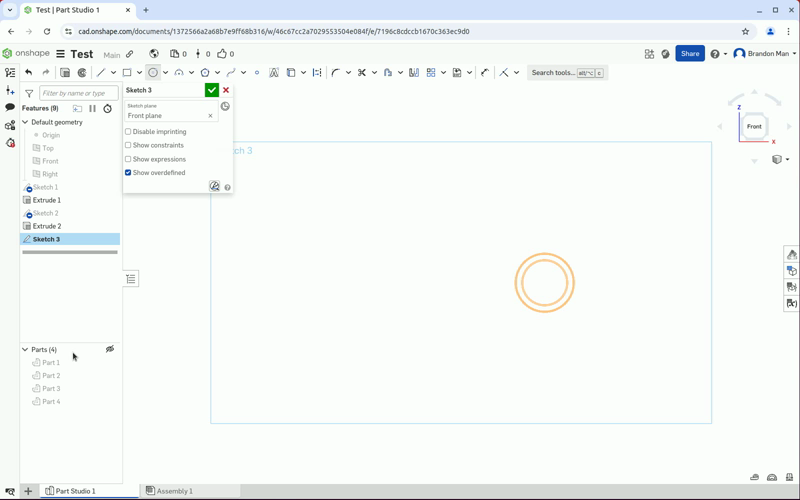
mouse_move(460, 282)
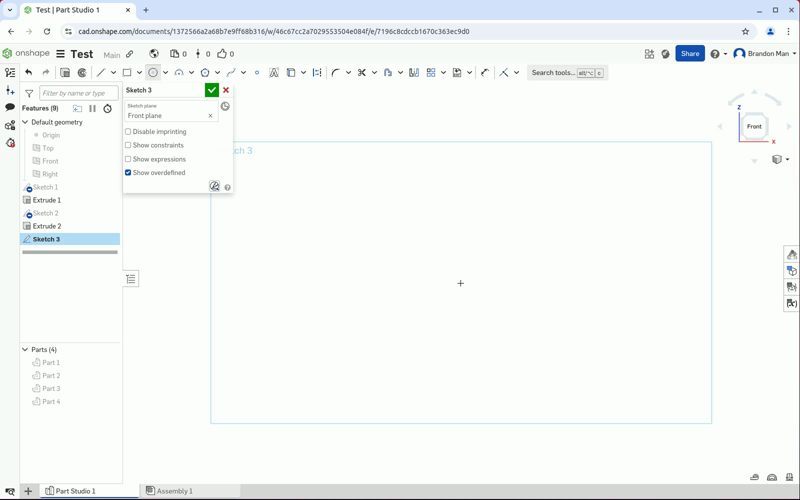
click(460, 282)
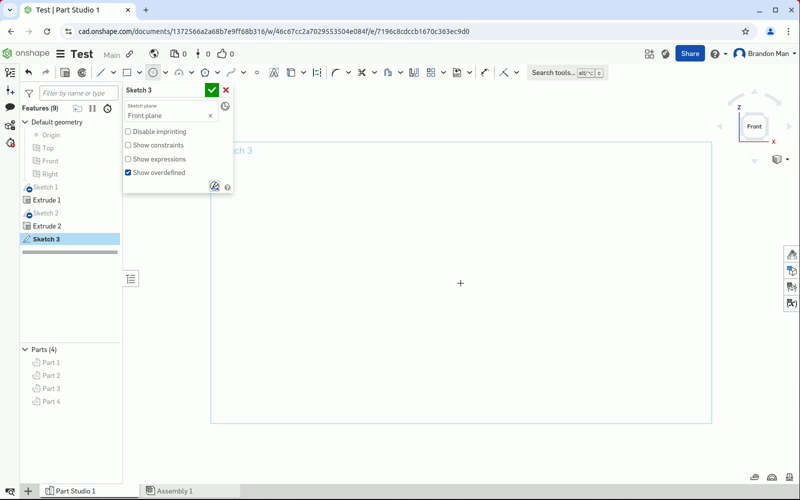
key_up(shift)
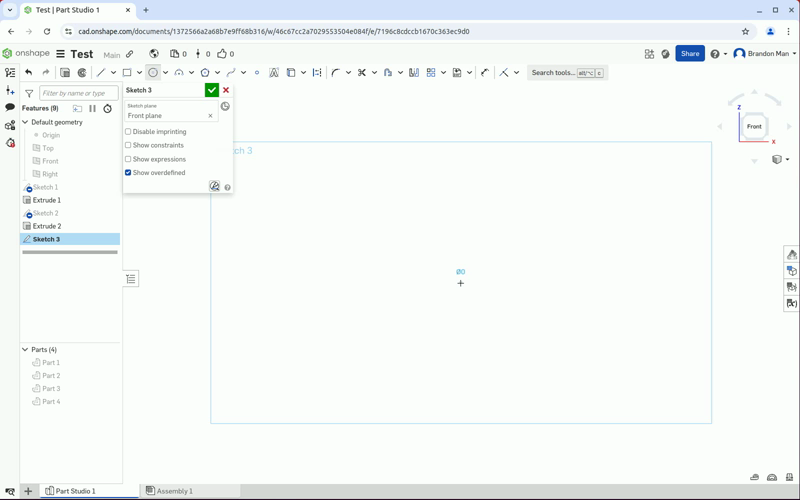
mouse_move(505, 282)
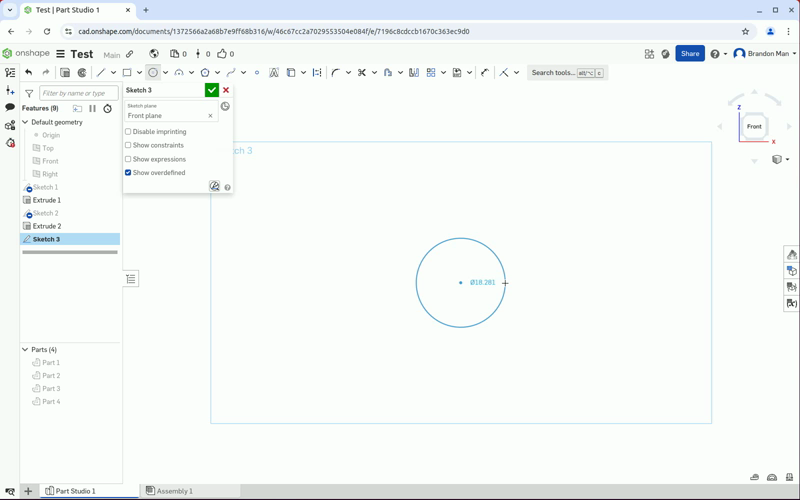
click(505, 282)
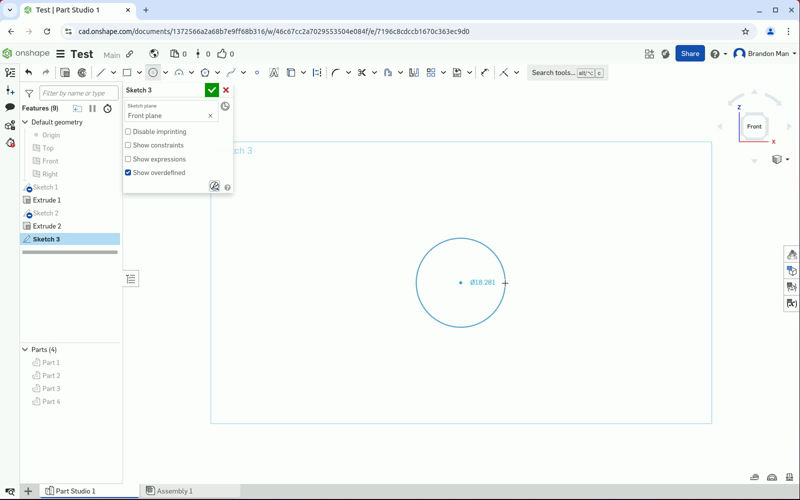
key(esc)
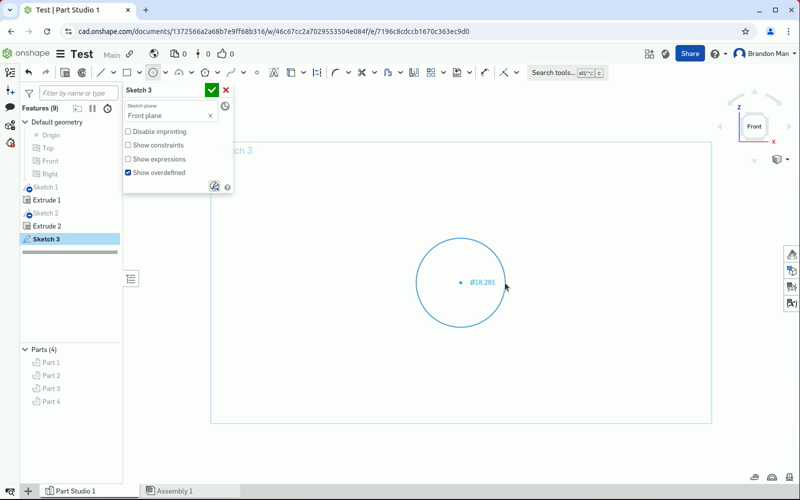
key(l)
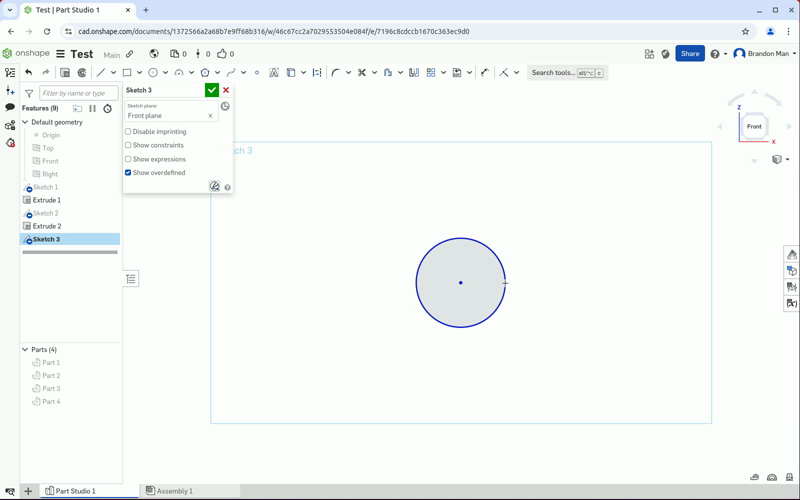
key_down(shift)
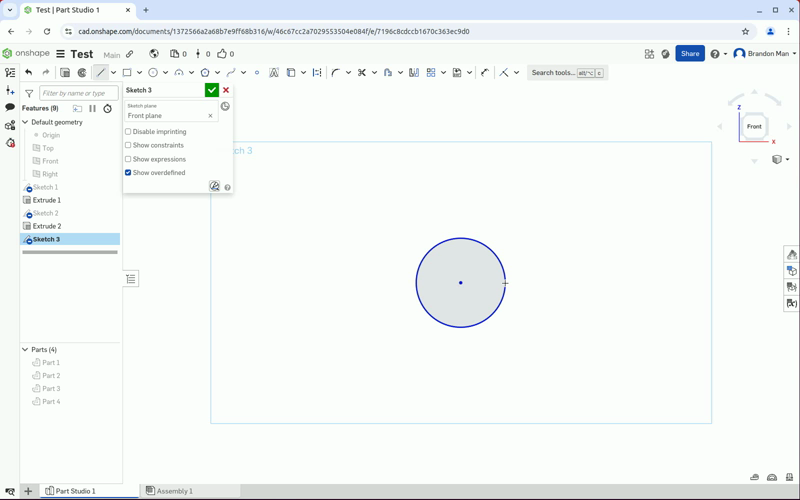
mouse_move(431, 290)
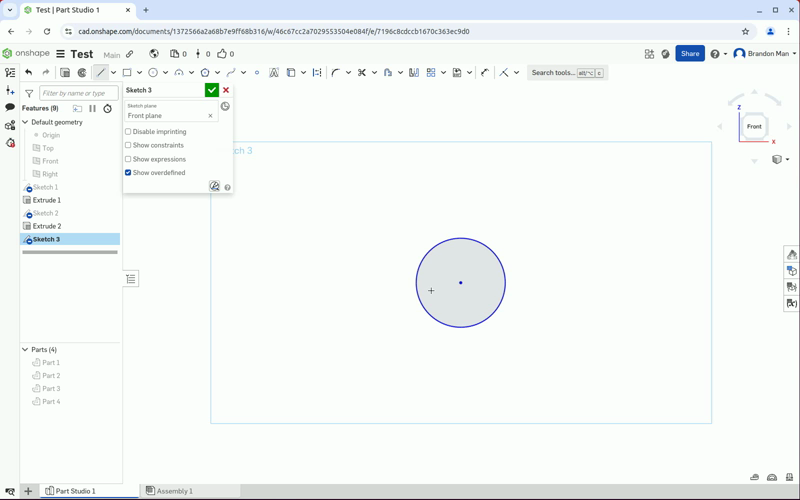
click(431, 290)
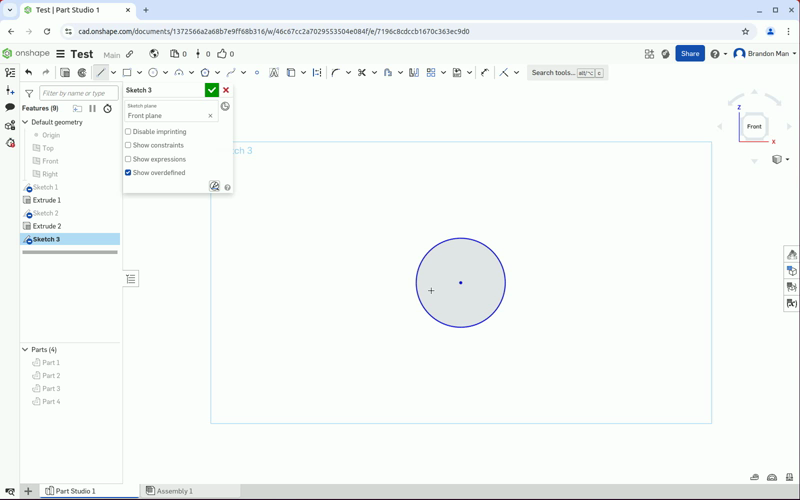
key_up(shift)
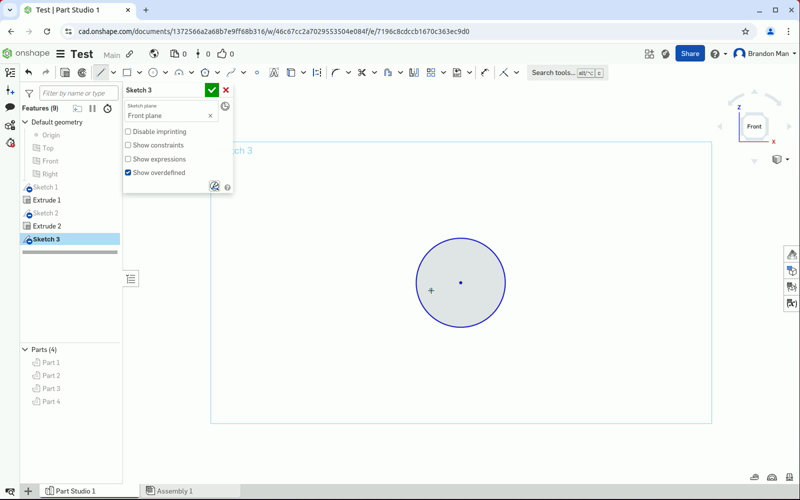
key_down(shift)
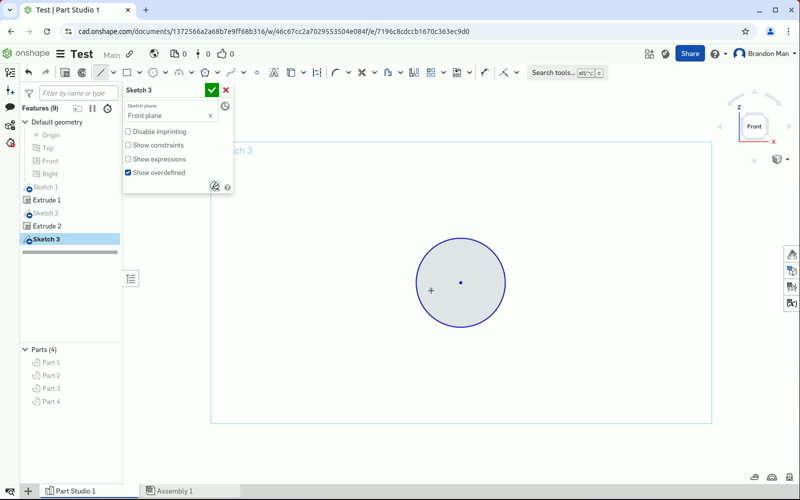
mouse_move(461, 290)
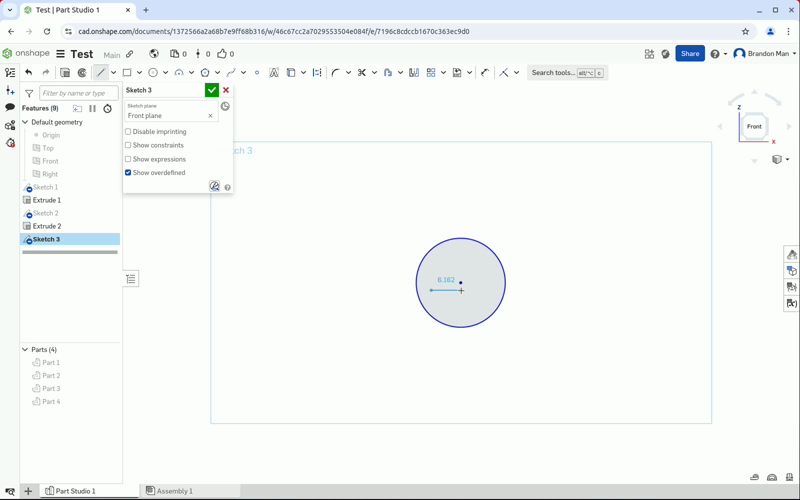
mouse_move(439, 290)
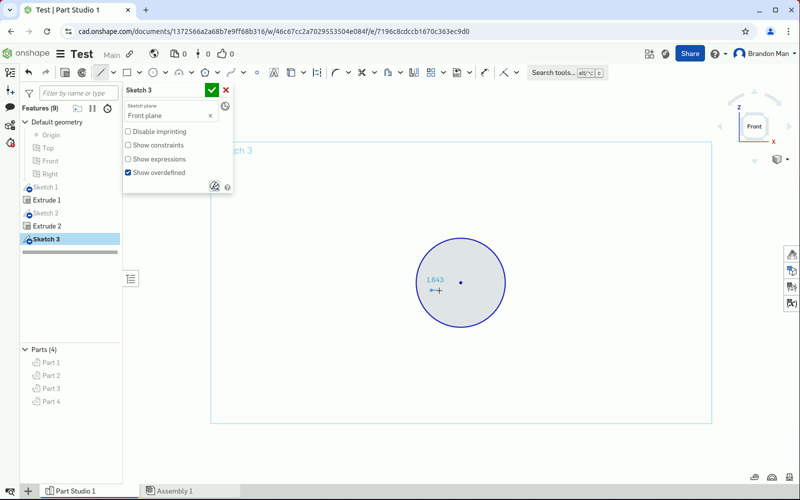
click(439, 290)
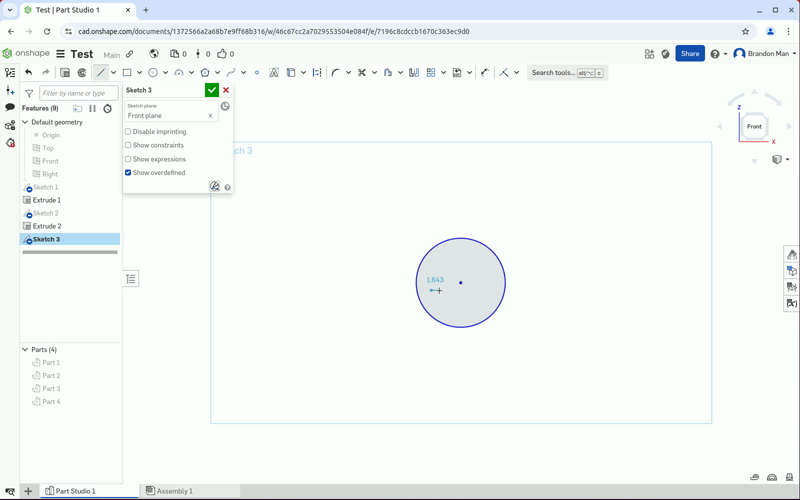
key_up(shift)
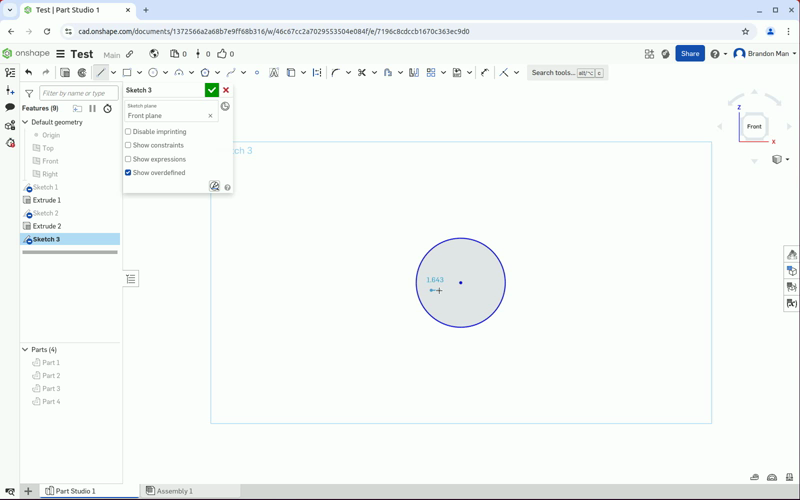
key(esc)
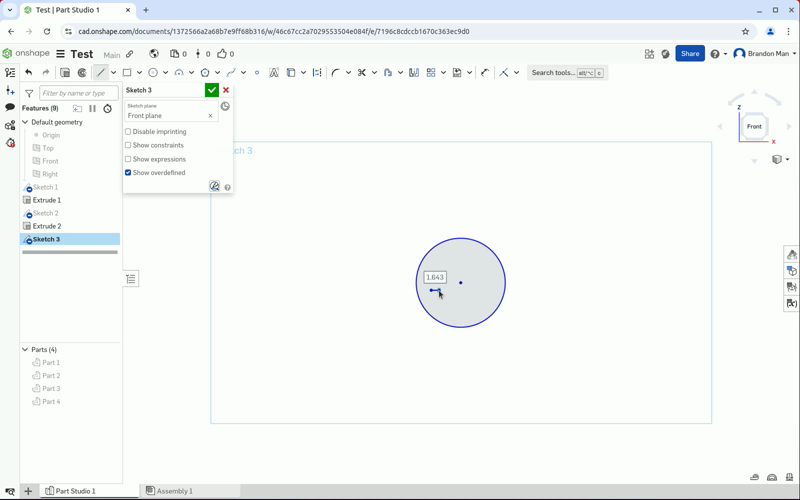
key(a)
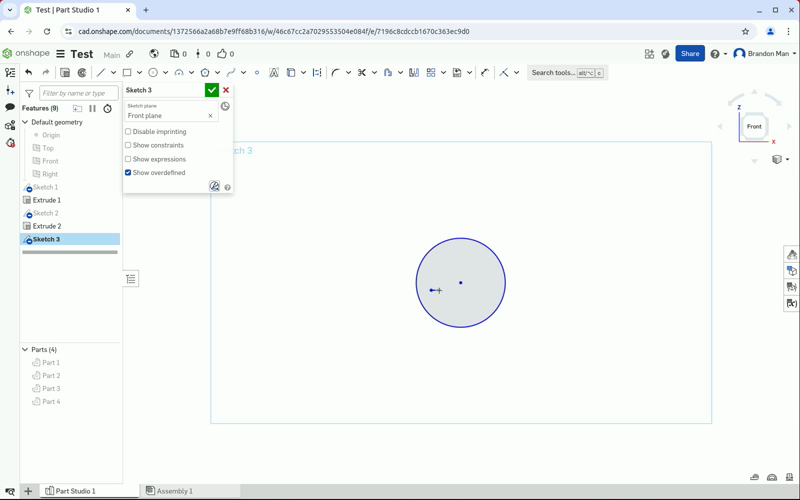
mouse_move(439, 290)
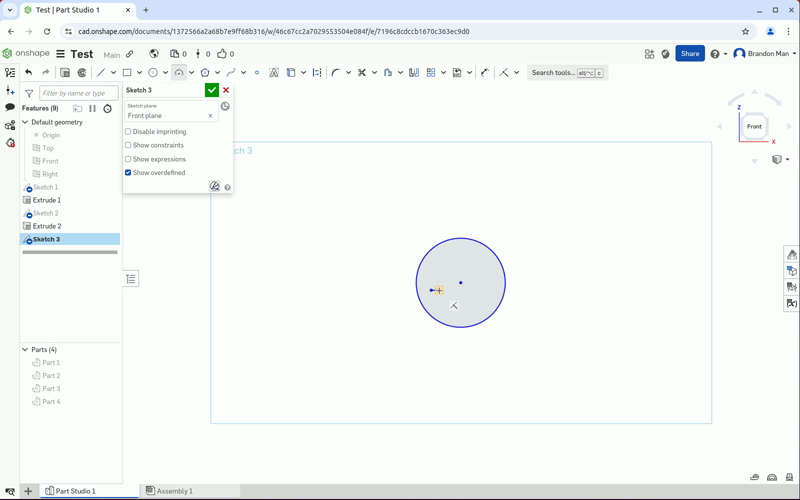
click(439, 290)
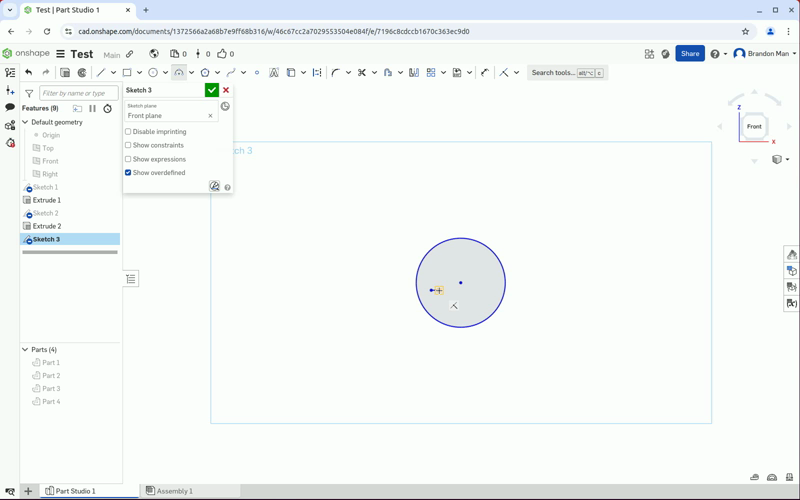
key_down(shift)
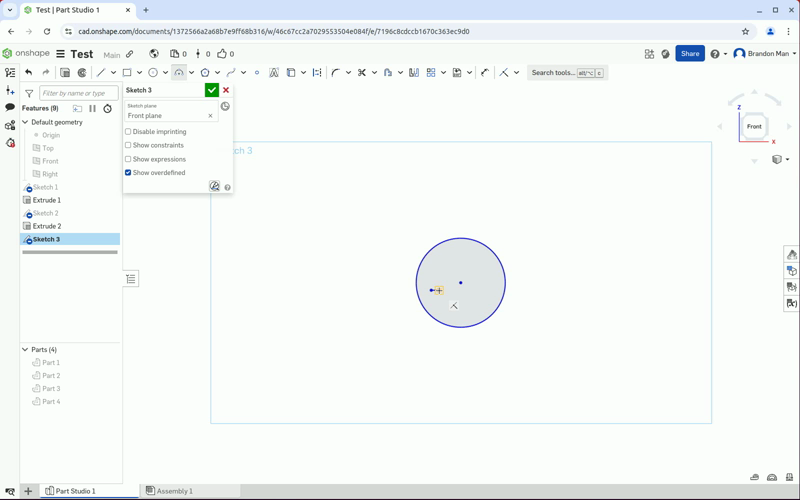
mouse_move(481, 290)
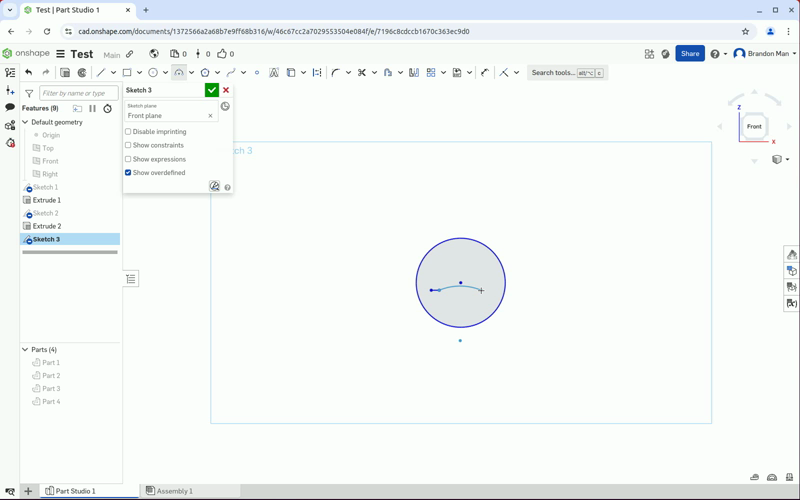
click(481, 290)
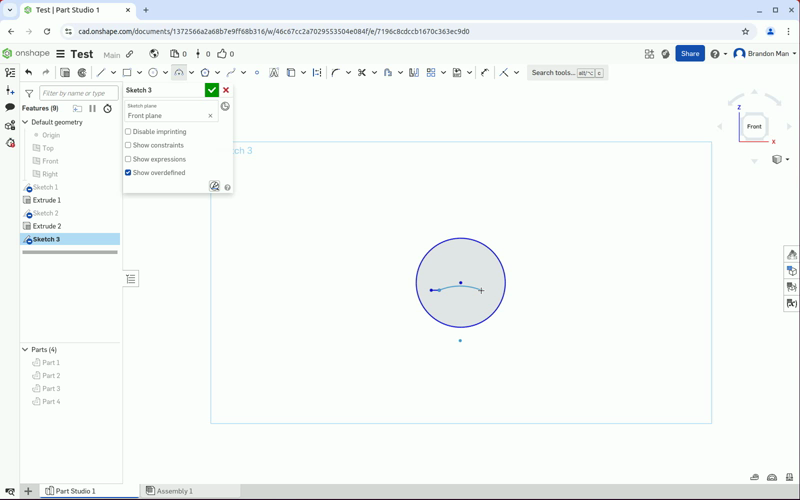
mouse_move(460, 305)
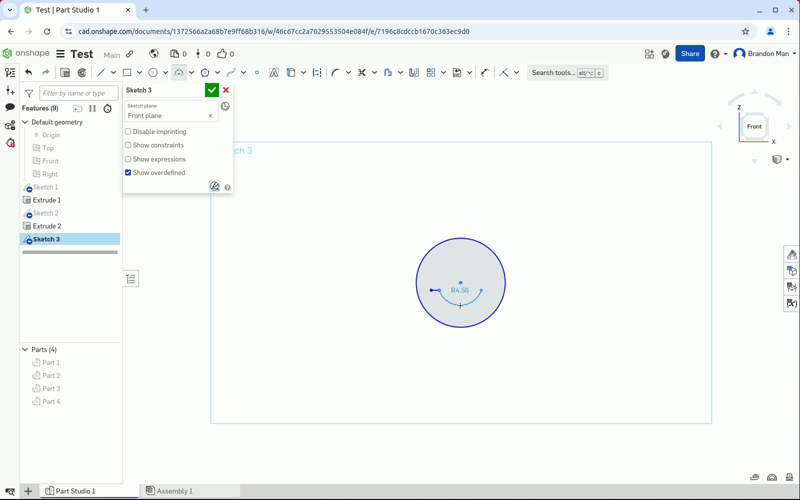
click(460, 305)
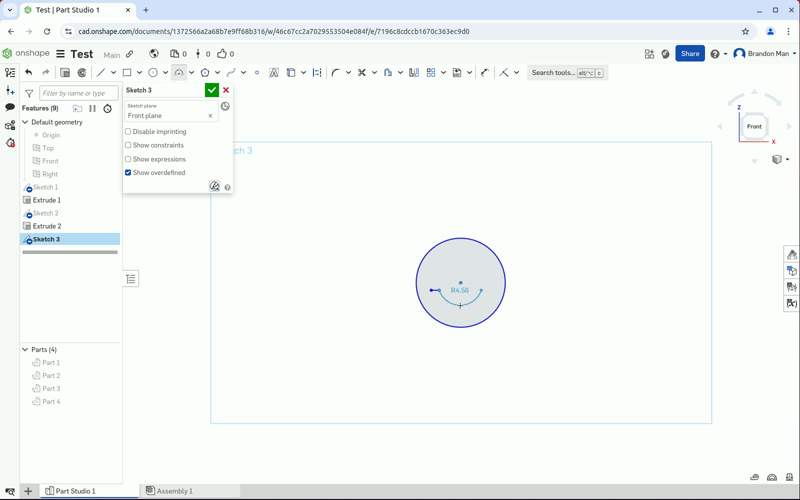
key_up(shift)
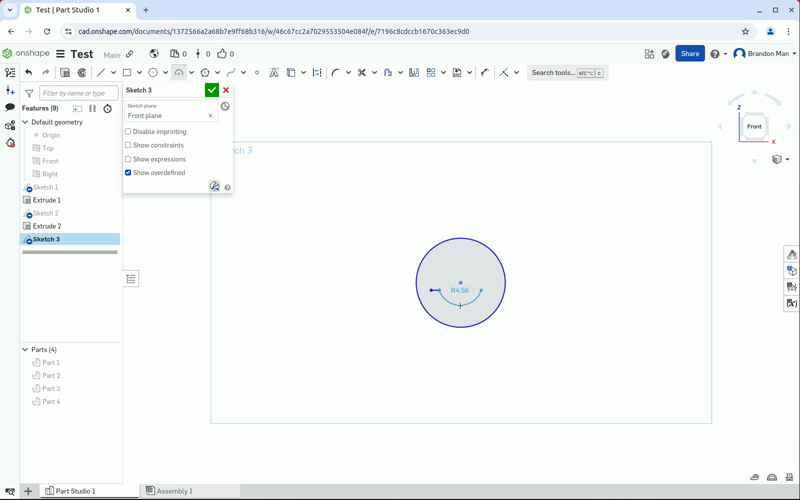
key(esc)
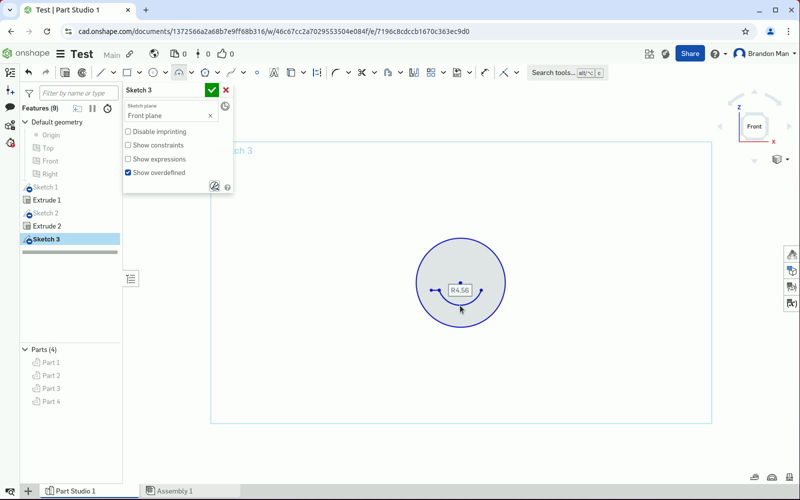
key(l)
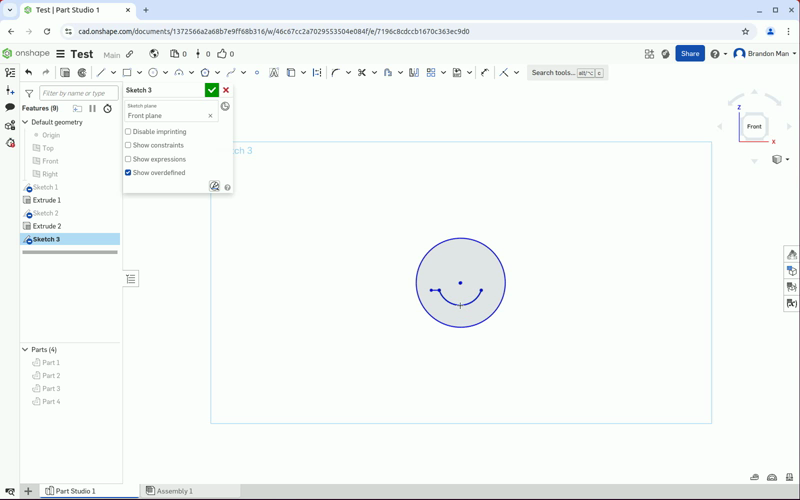
mouse_move(481, 290)
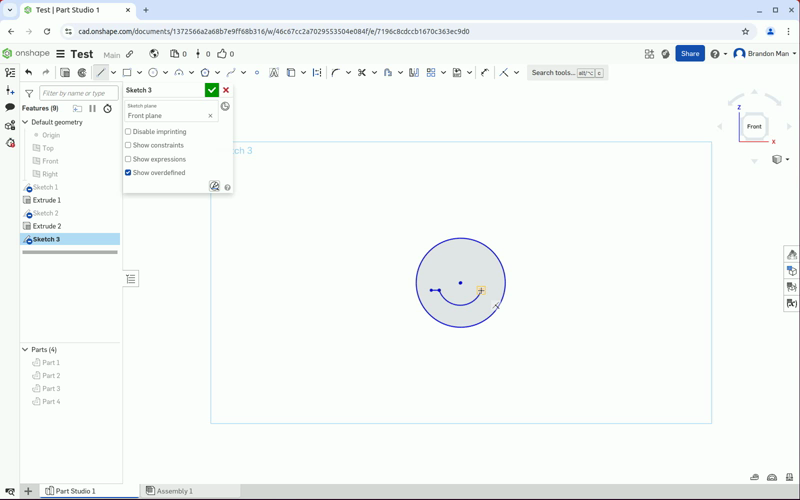
click(481, 290)
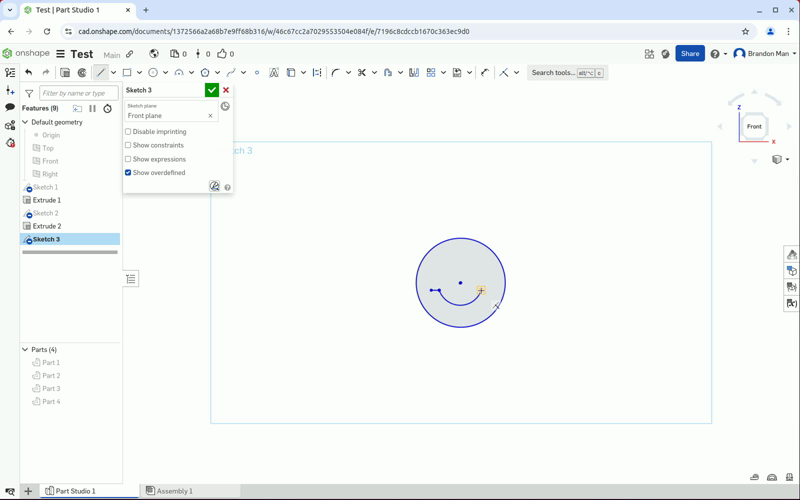
key_down(shift)
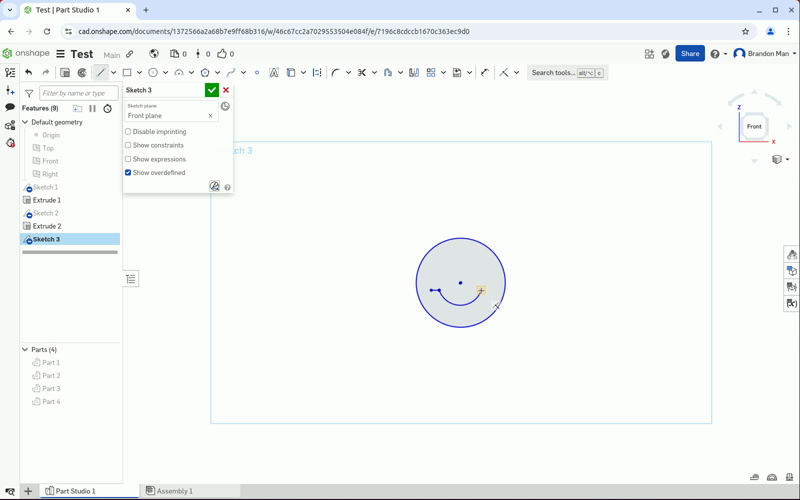
mouse_move(511, 290)
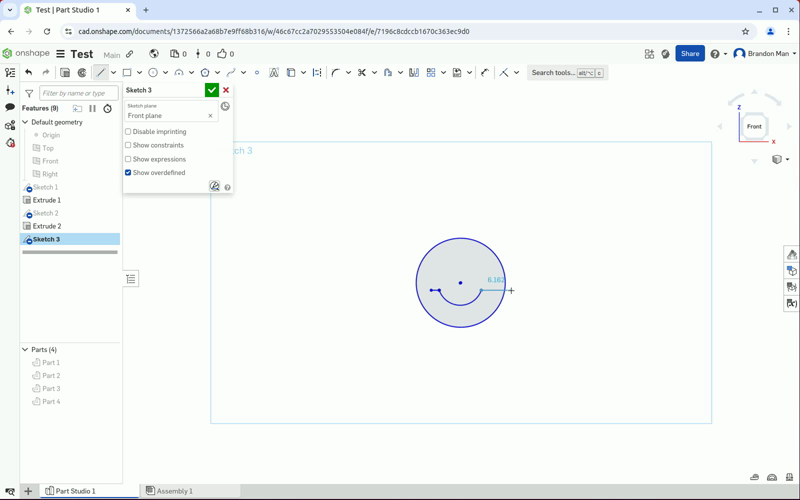
mouse_move(489, 290)
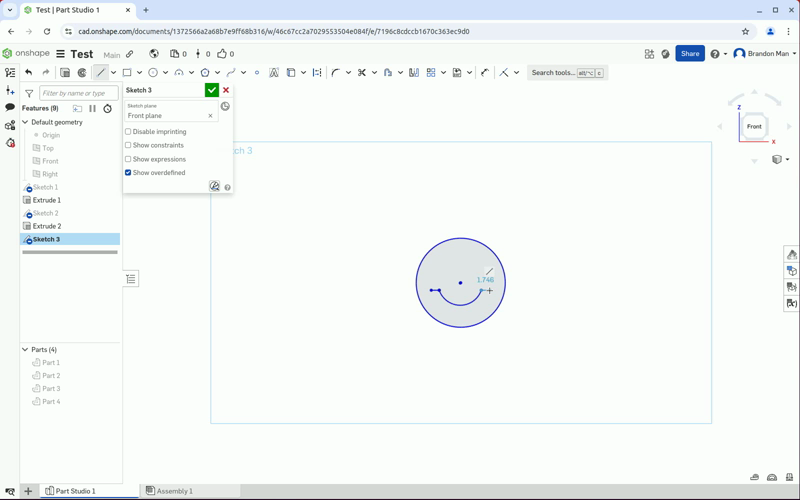
click(489, 290)
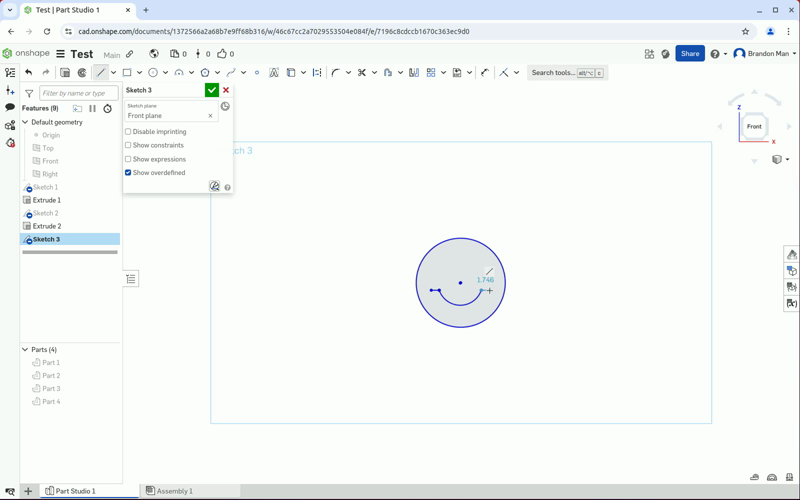
key_up(shift)
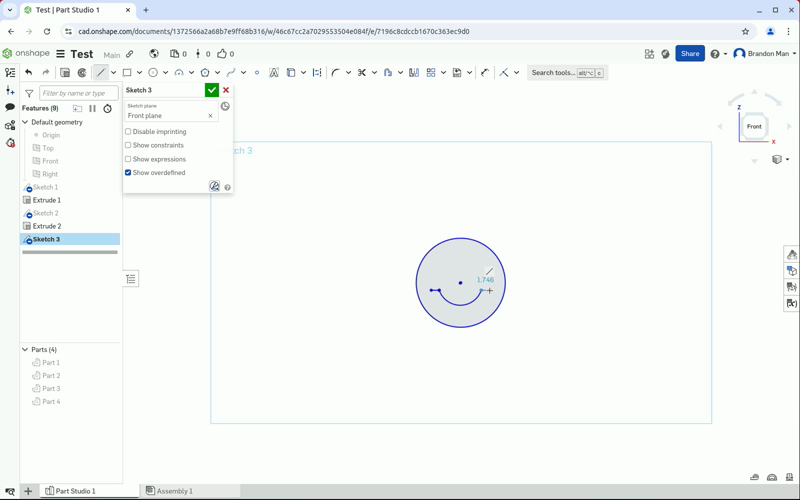
key_down(shift)
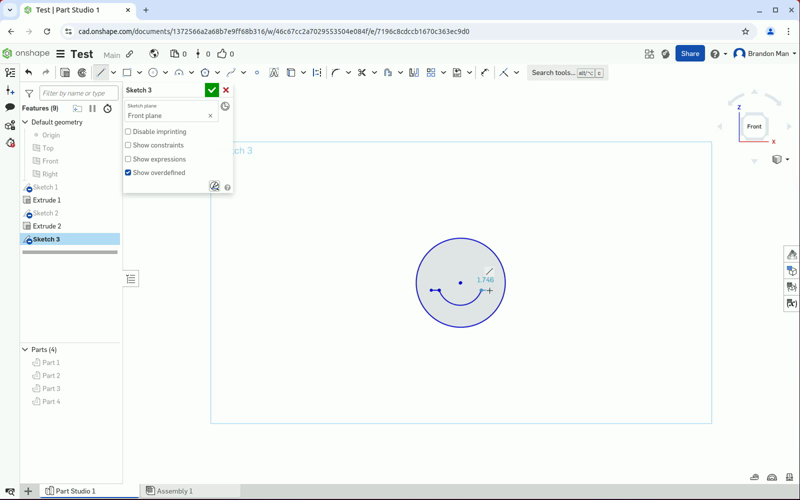
mouse_move(519, 290)
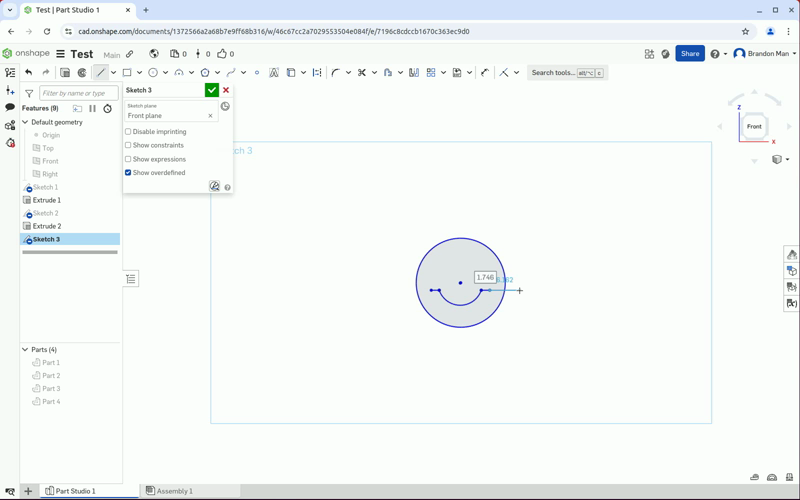
mouse_move(489, 275)
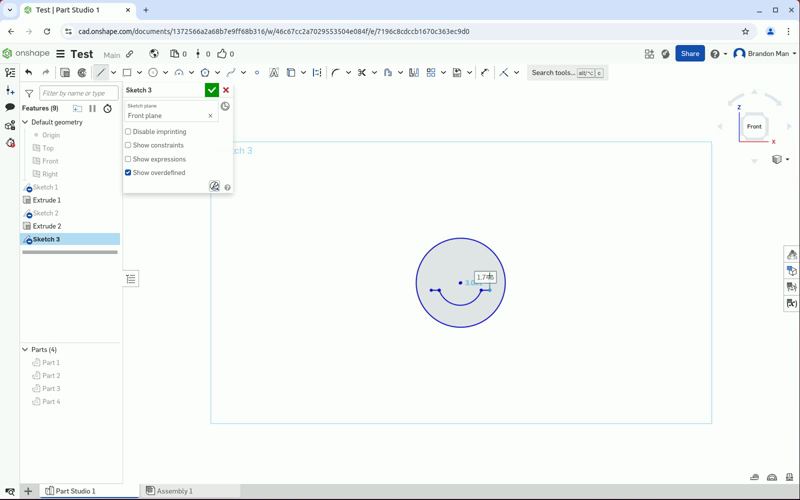
click(489, 275)
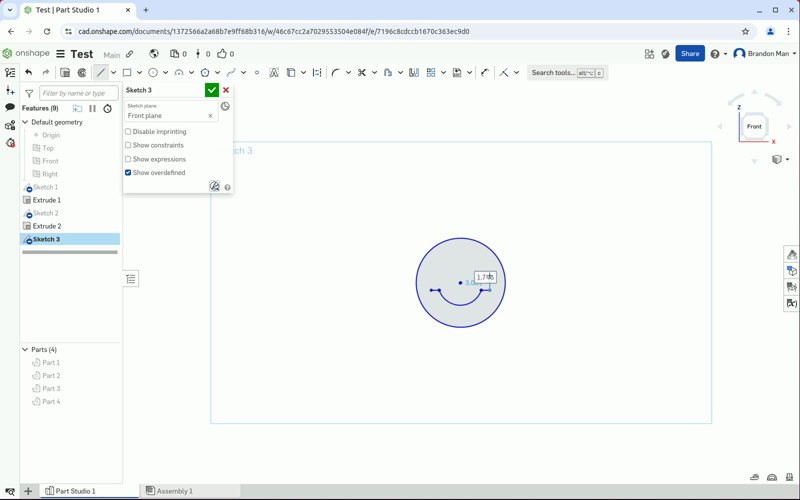
key_up(shift)
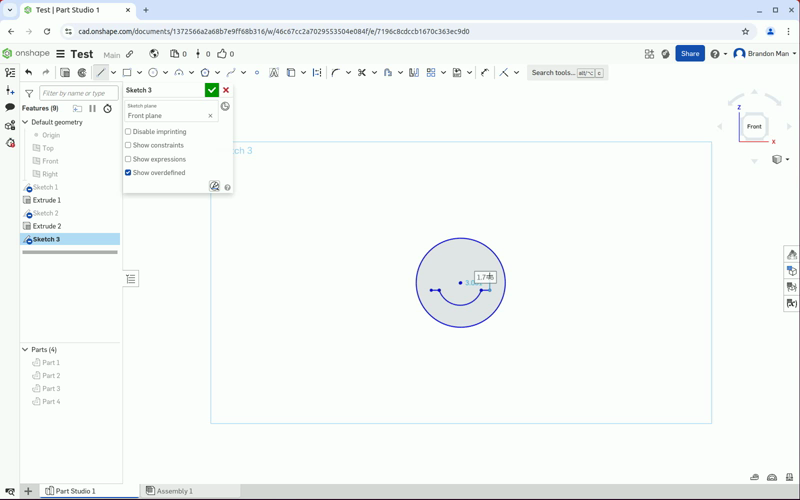
key_down(shift)
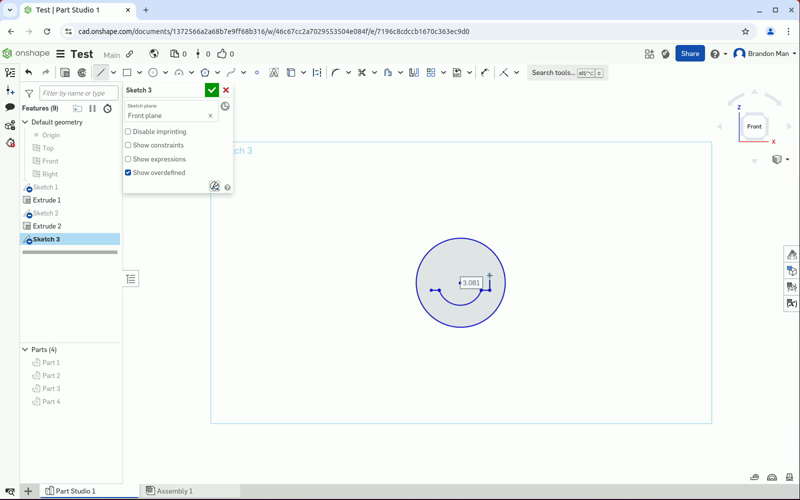
mouse_move(519, 275)
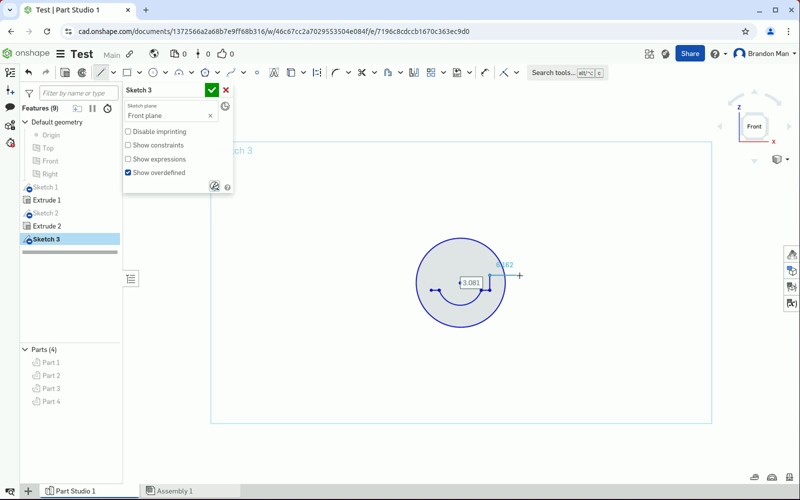
mouse_move(481, 275)
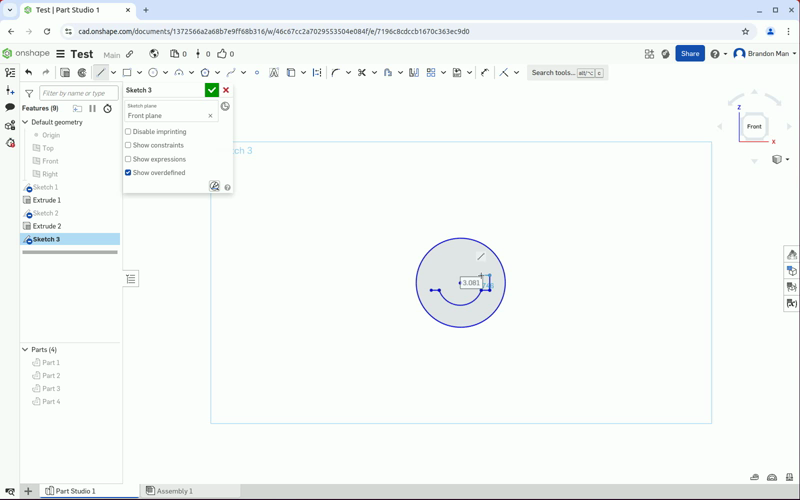
click(481, 275)
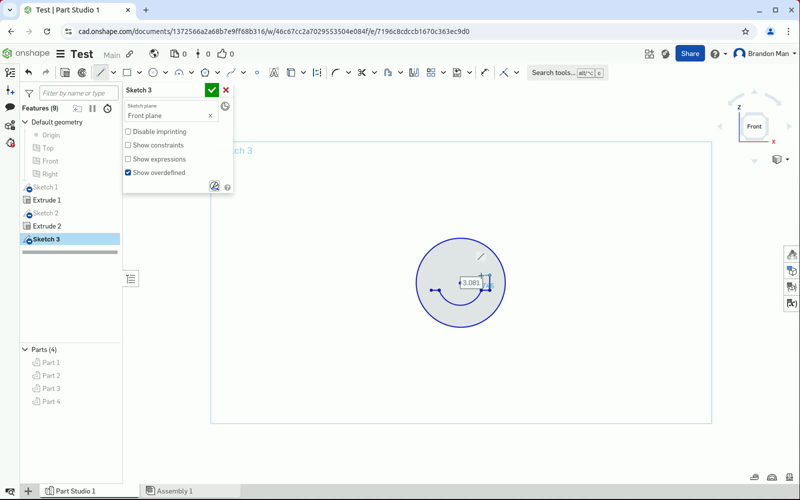
key_up(shift)
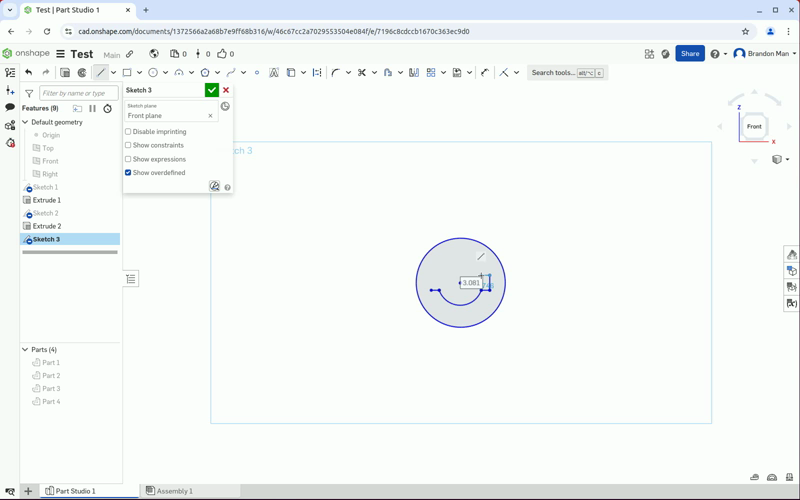
key(esc)
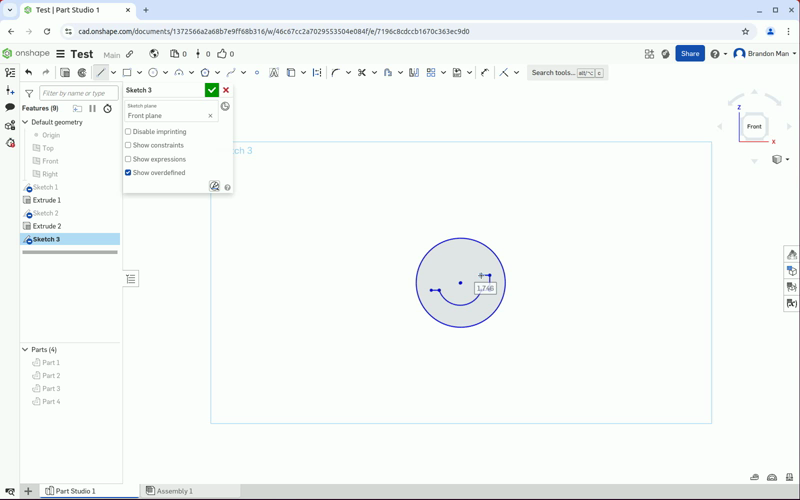
key(a)
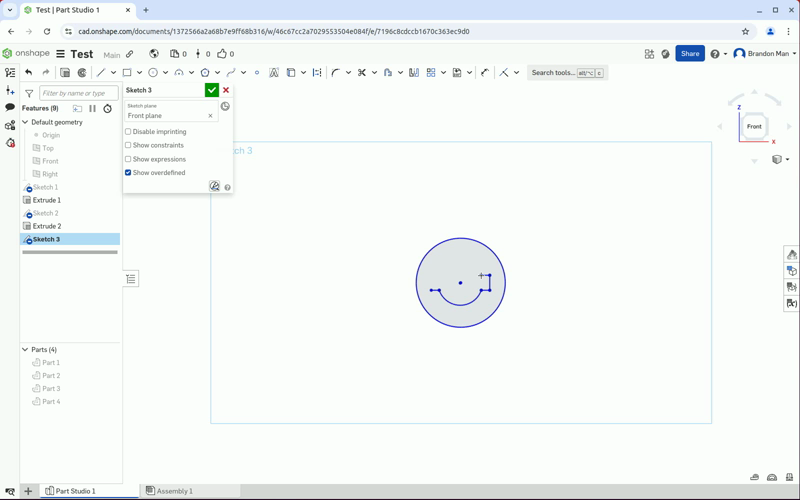
mouse_move(481, 275)
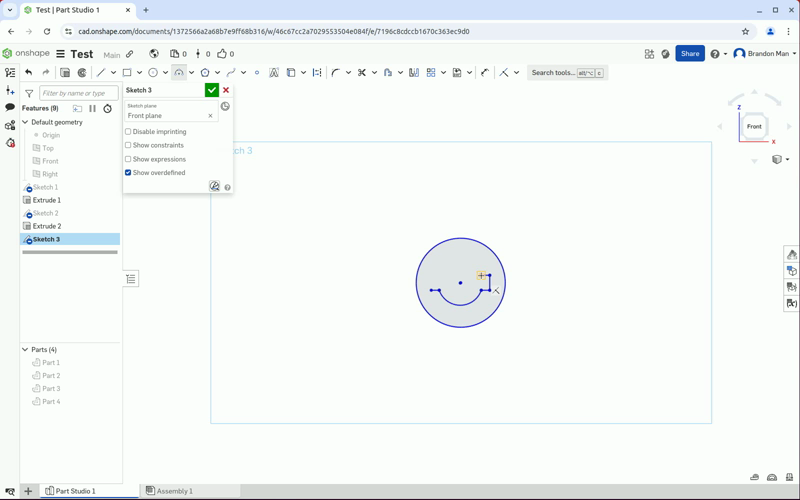
click(481, 275)
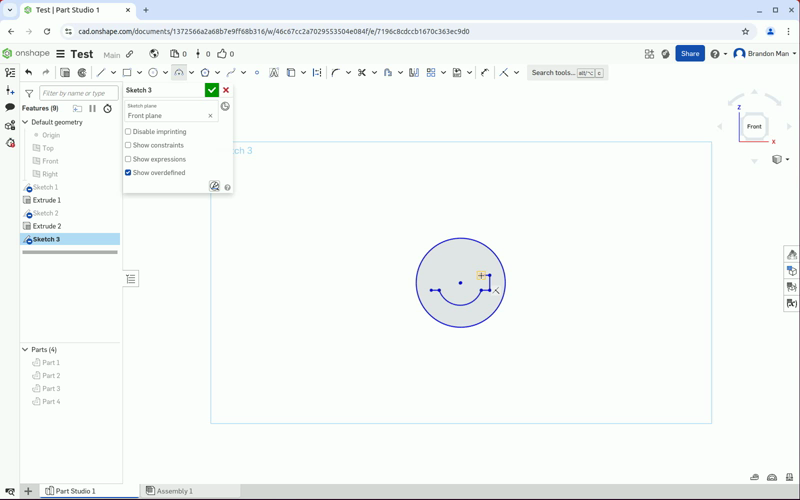
key_down(shift)
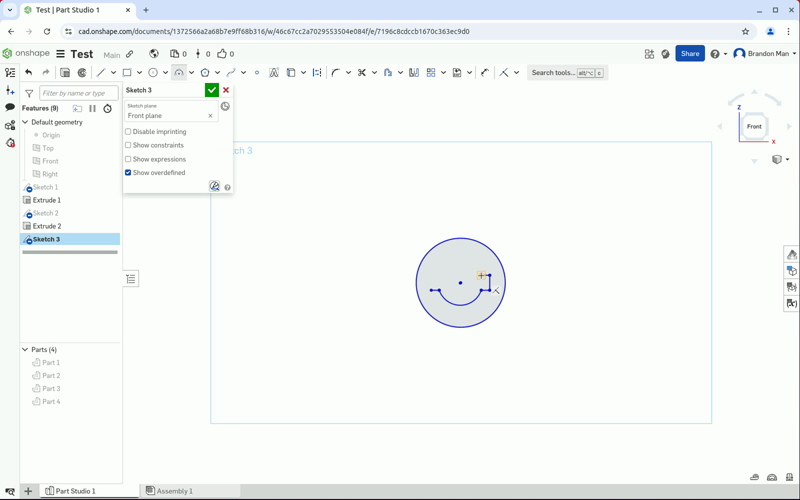
mouse_move(439, 275)
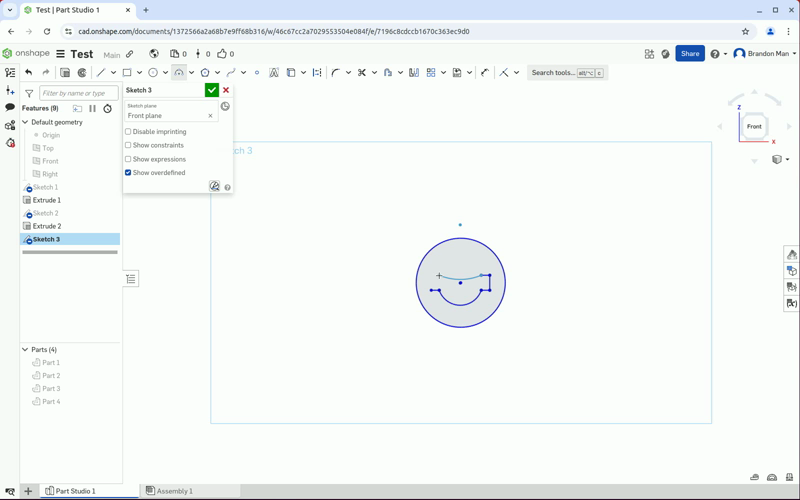
click(439, 275)
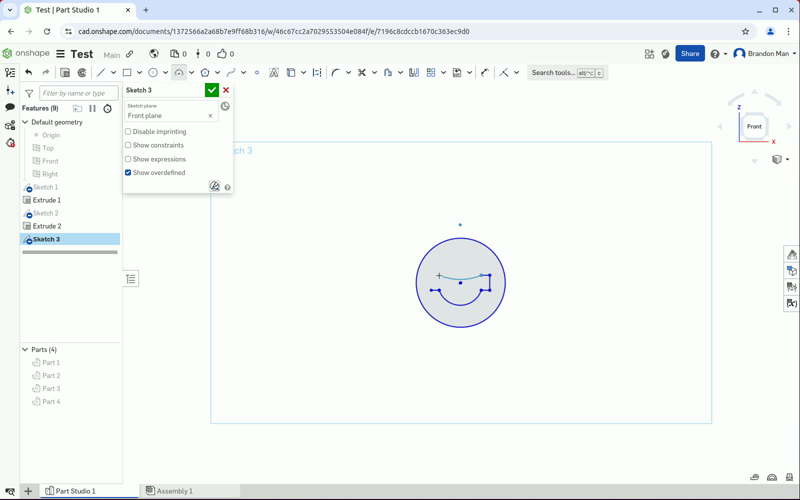
mouse_move(460, 260)
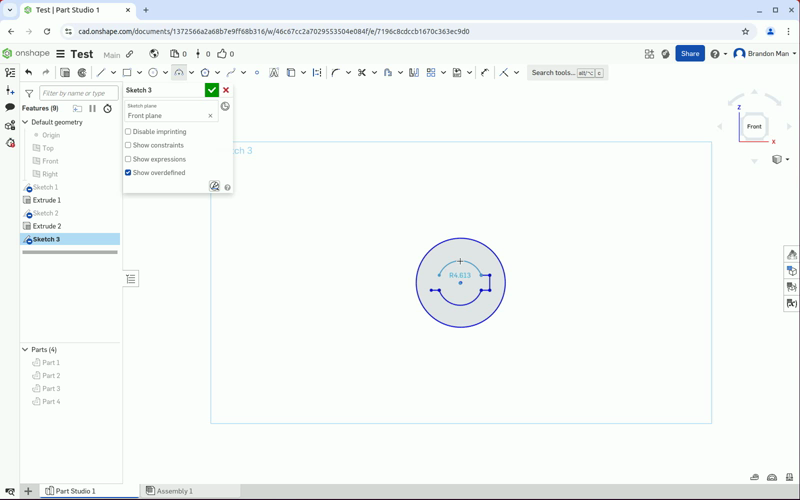
click(460, 260)
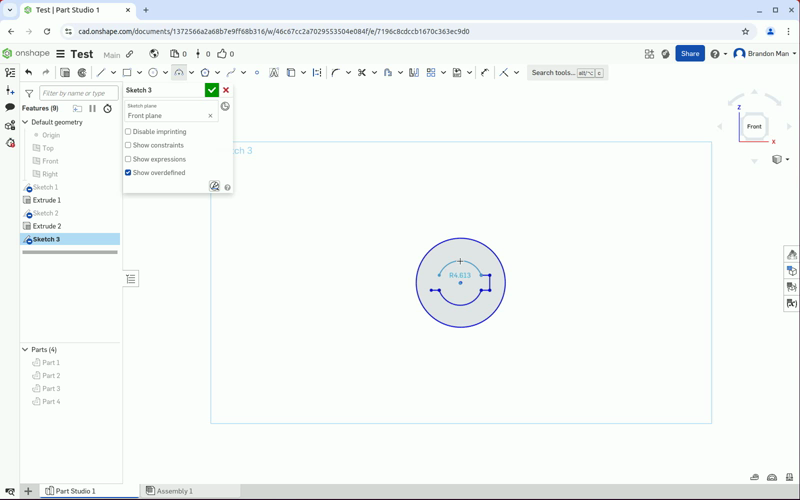
key_up(shift)
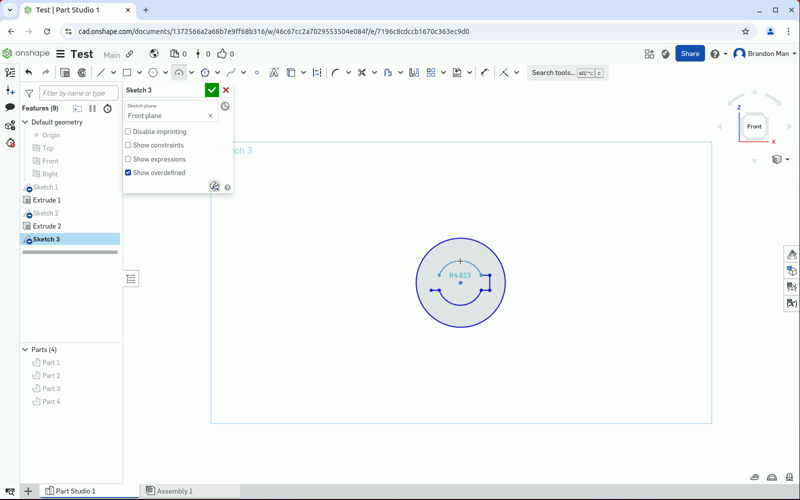
key(esc)
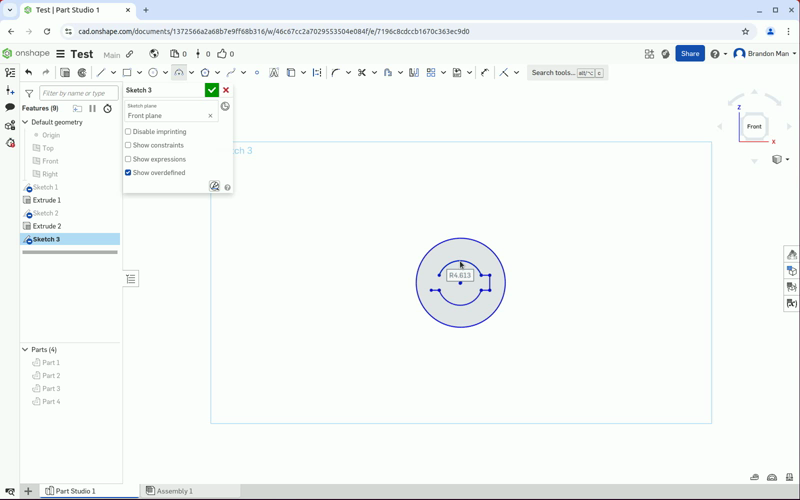
key(l)
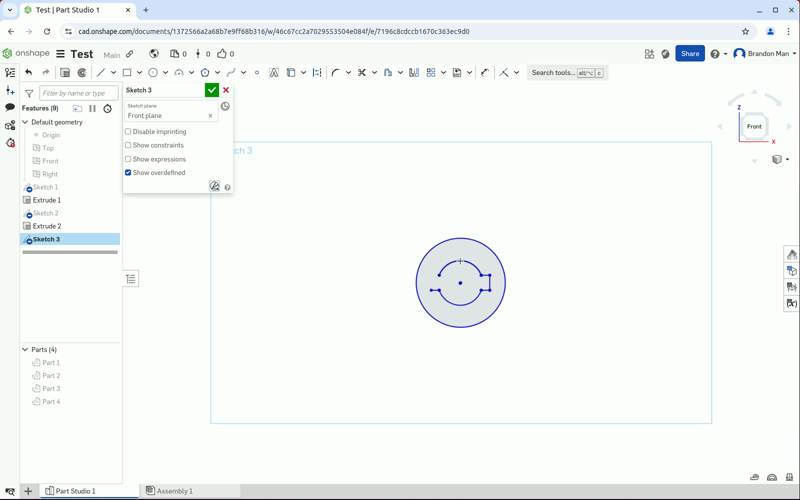
mouse_move(439, 275)
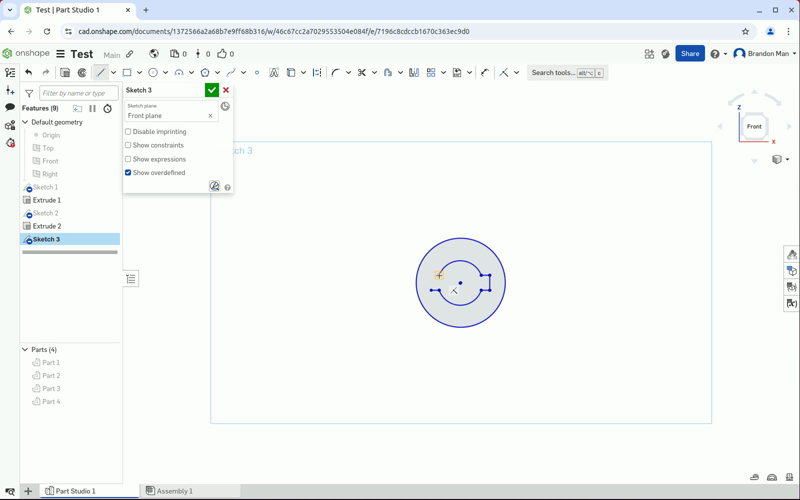
click(439, 275)
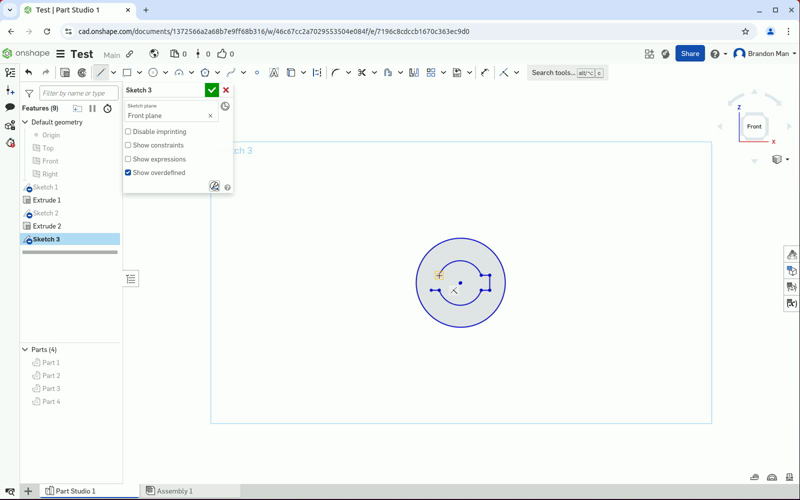
key_down(shift)
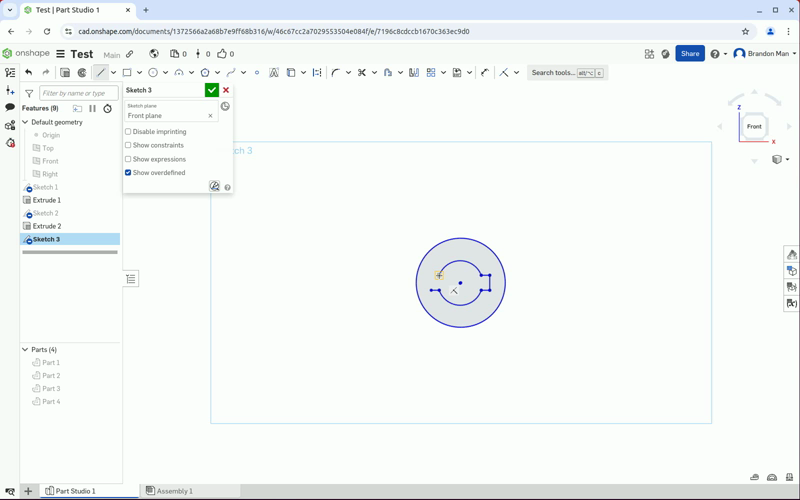
mouse_move(469, 275)
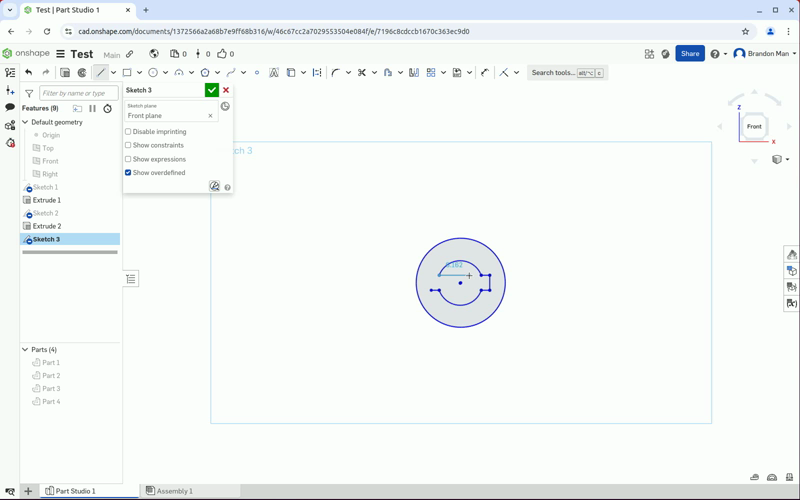
mouse_move(431, 275)
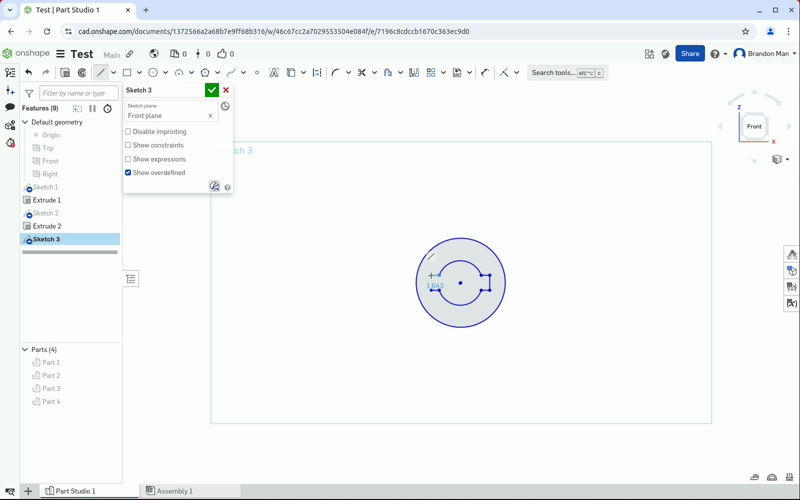
click(431, 275)
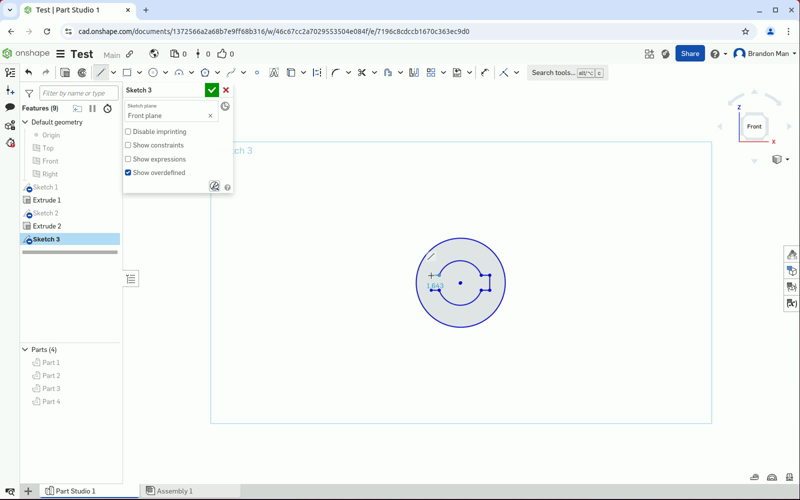
key_up(shift)
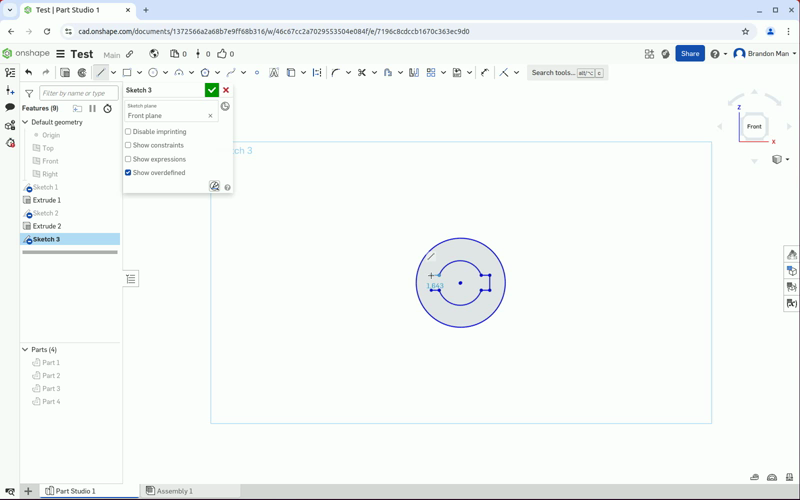
mouse_move(461, 275)
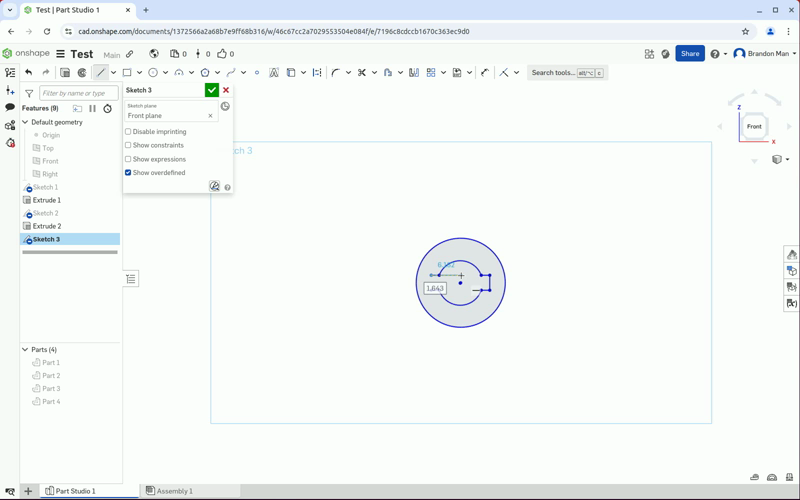
key_down(shift)
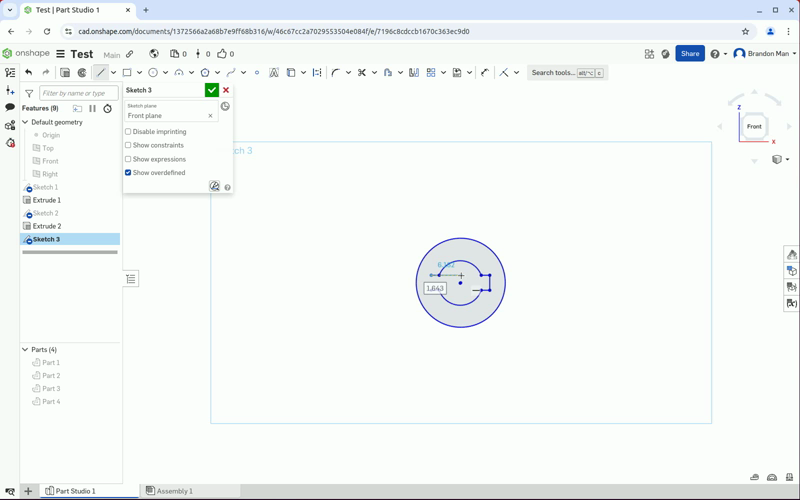
mouse_move(431, 290)
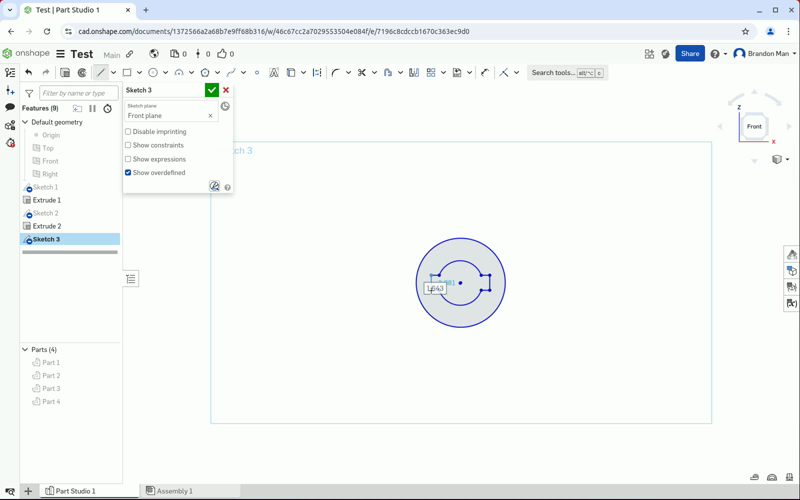
key_up(shift)
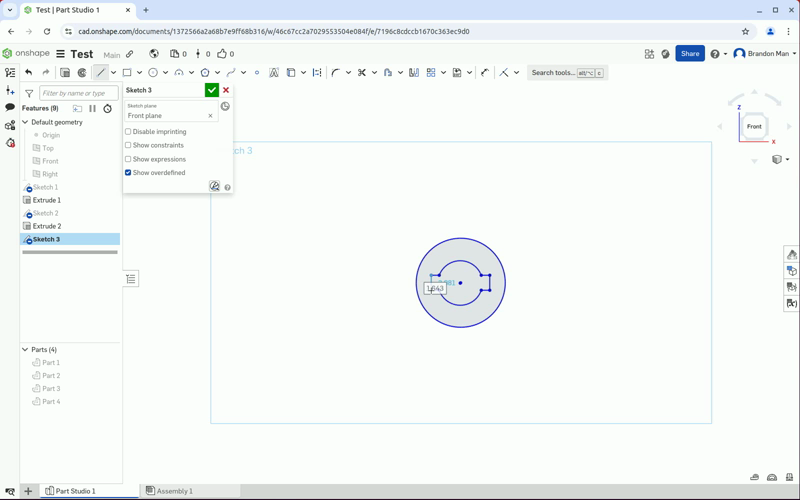
click(431, 290)
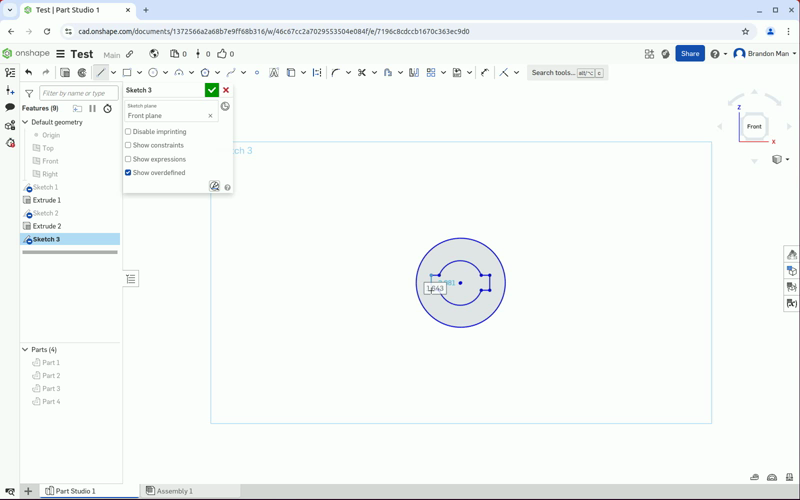
key(esc)
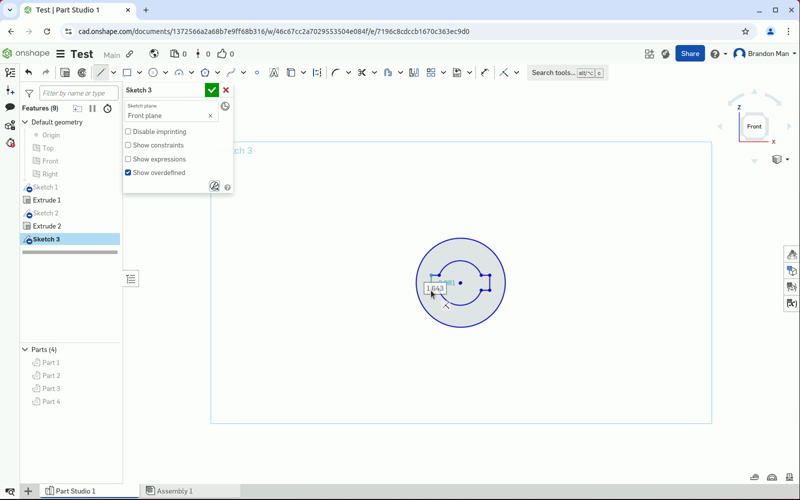
mouse_move(480, 308)
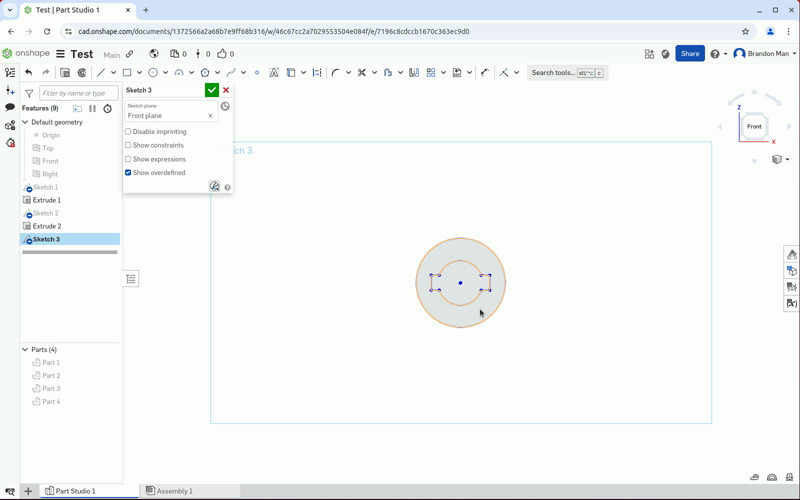
click(480, 308)
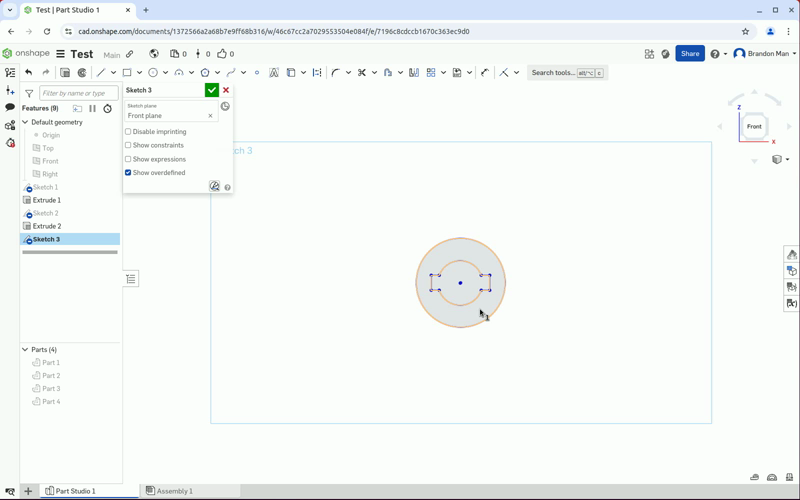
mouse_move(73, 352)
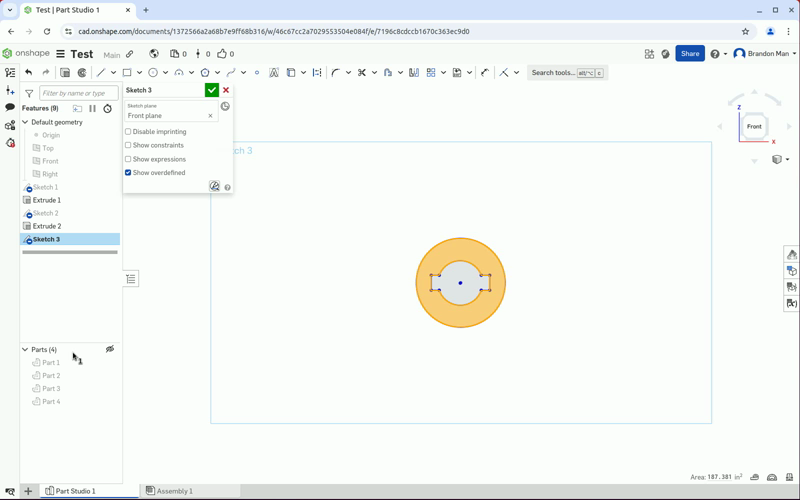
key(shift+y)
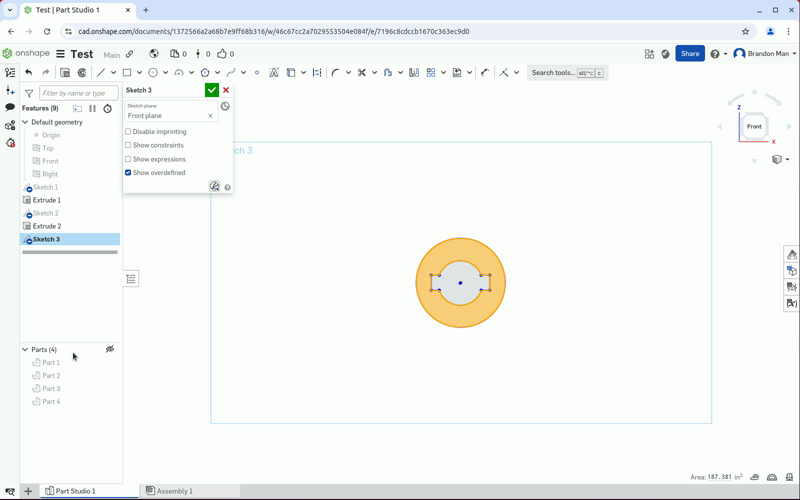
key(shift+e)
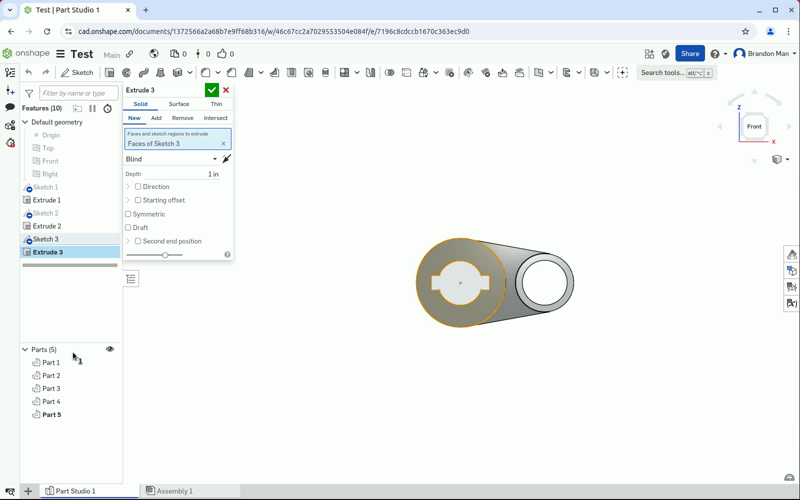
mouse_move(143, 106)
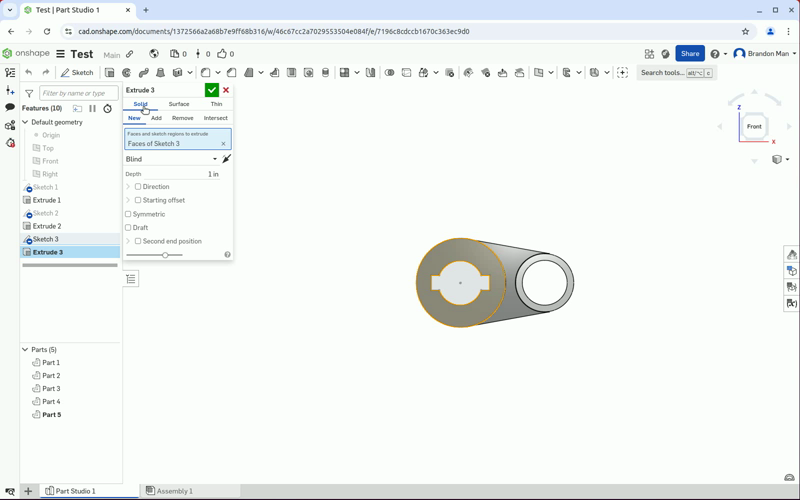
click(143, 106)
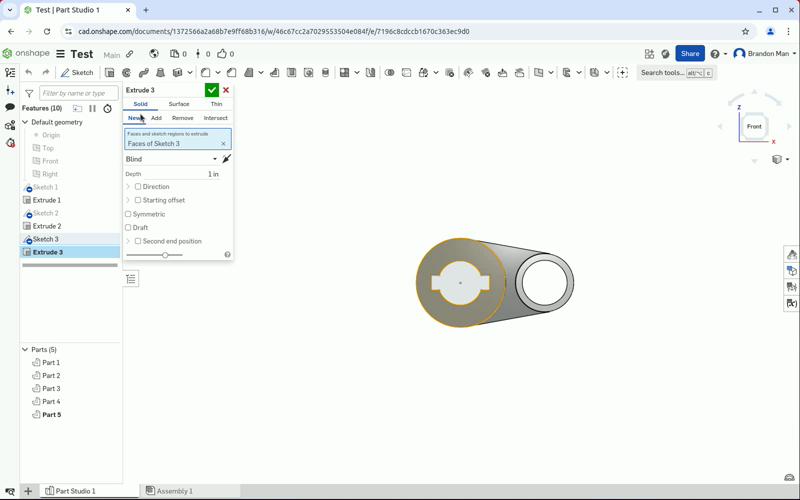
mouse_move(137, 120)
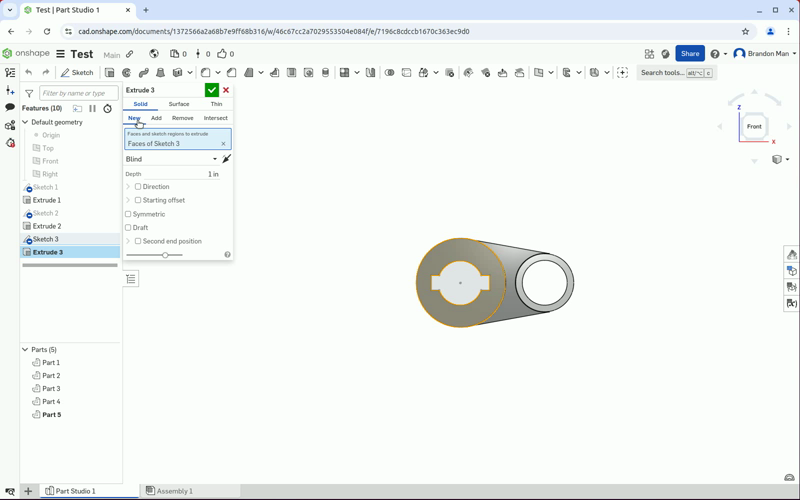
click(137, 120)
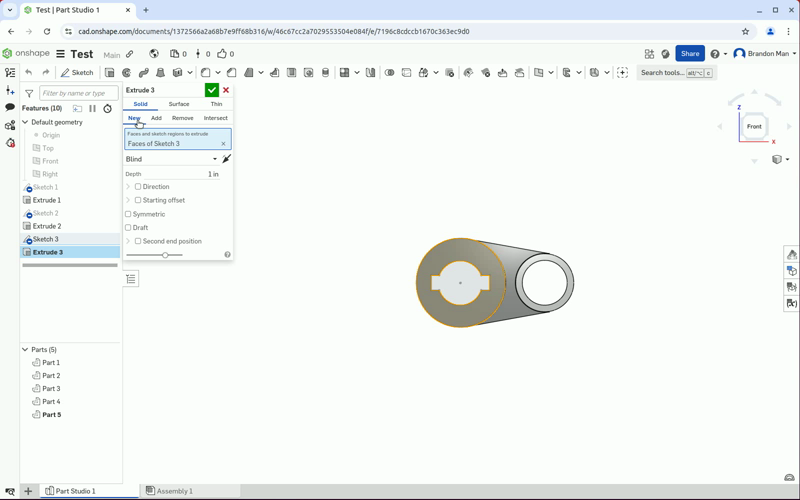
key(tab, 4)
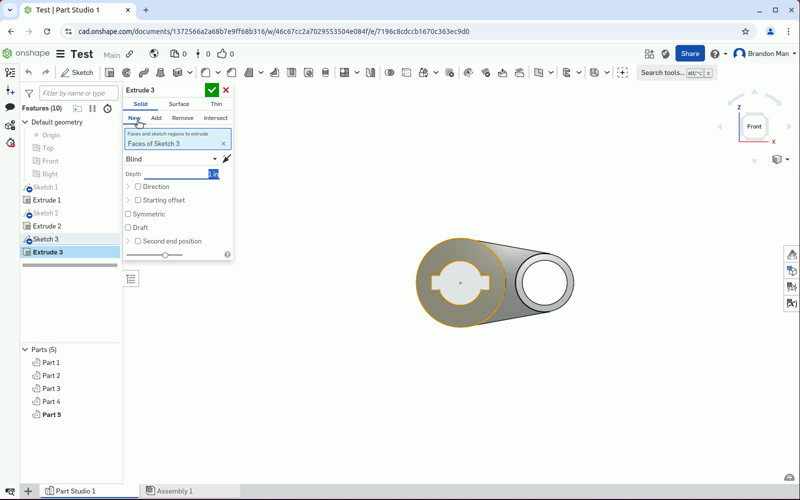
text(7.943)
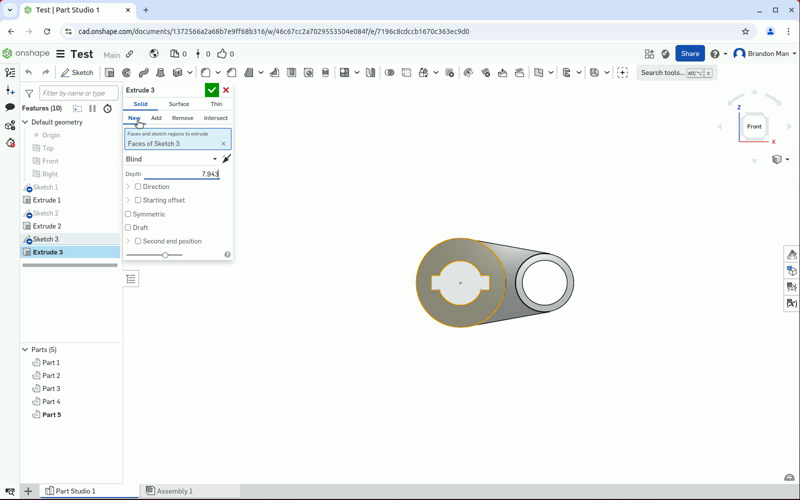
key(enter)
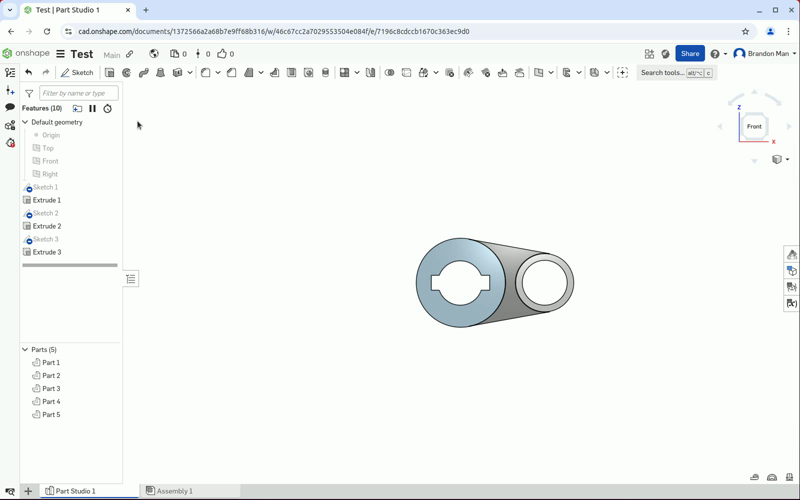
key(shift+h)
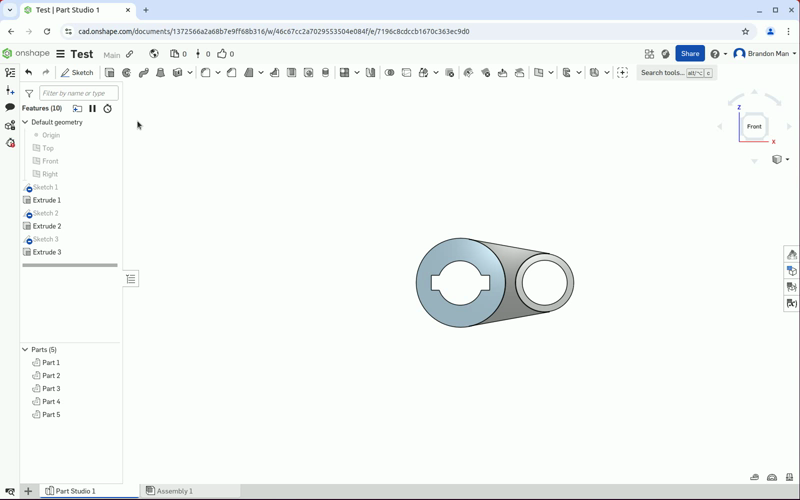
key(shift+h)
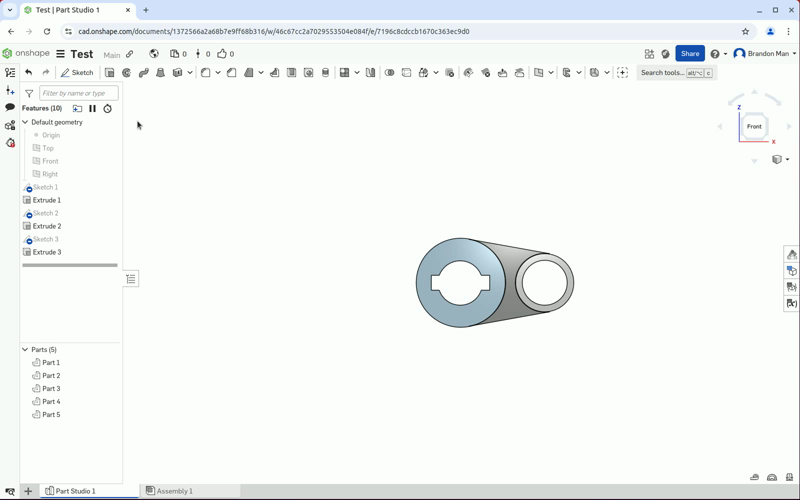
mouse_move(73, 189)
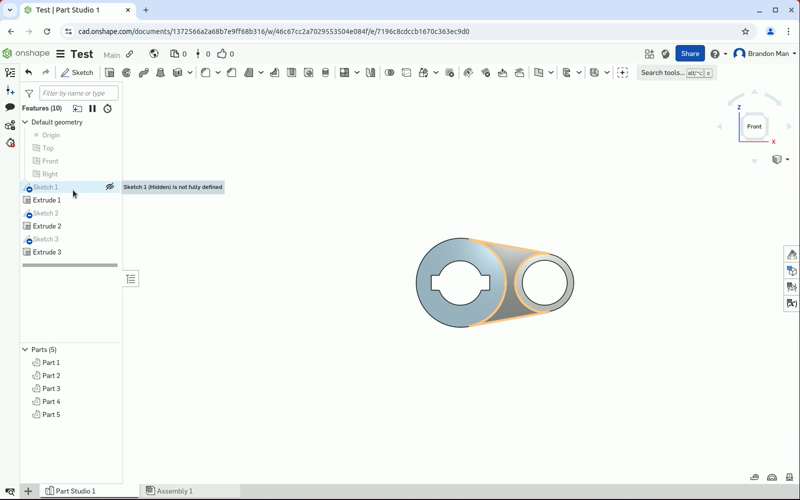
click(73, 189)
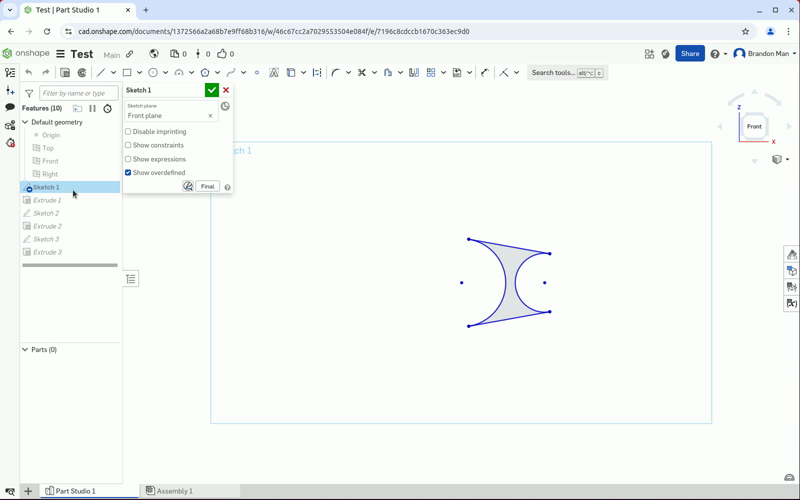
mouse_move(229, 92)
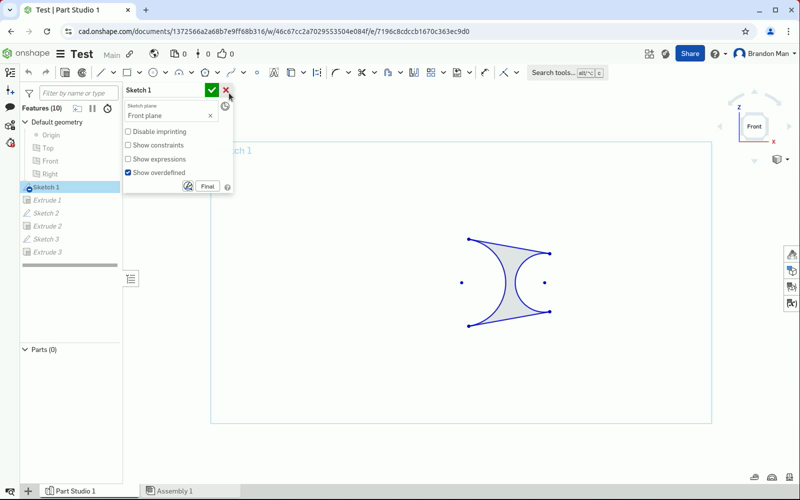
click(229, 92)
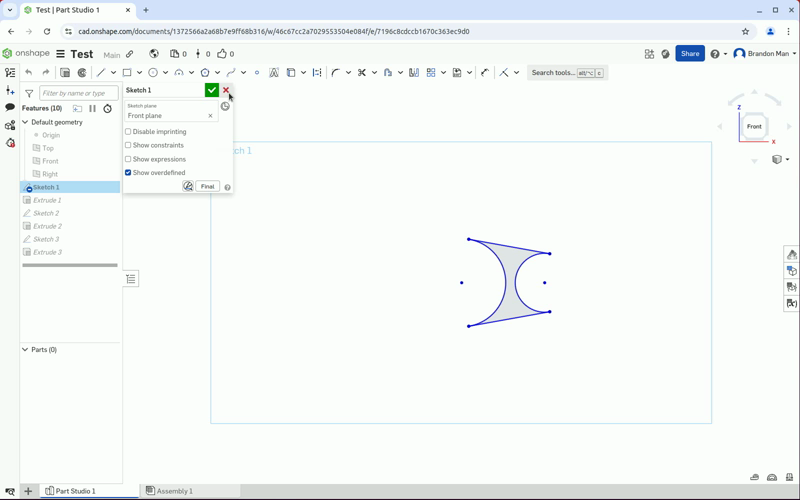
key(shift+s)
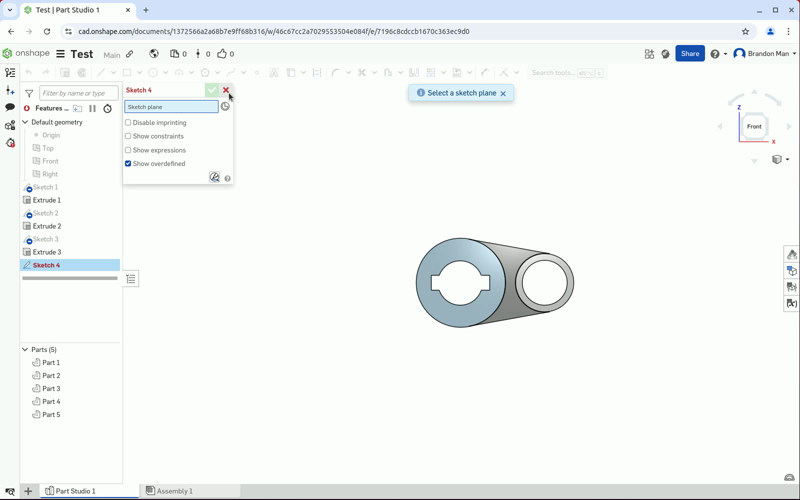
mouse_move(73, 163)
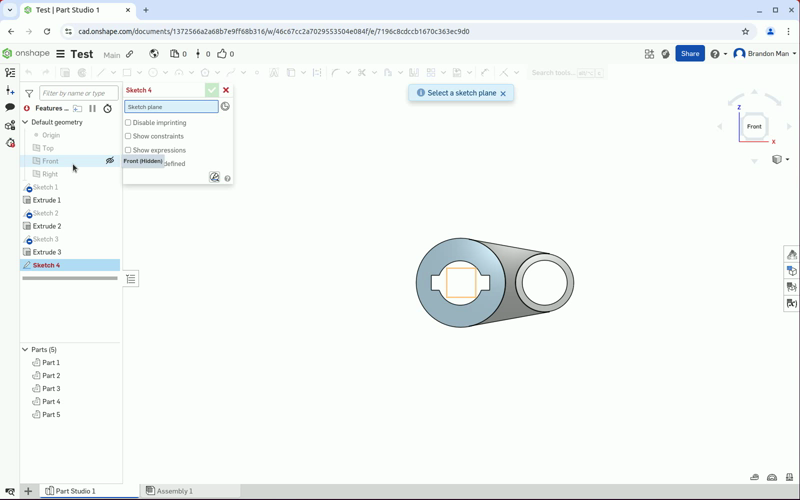
click(73, 163)
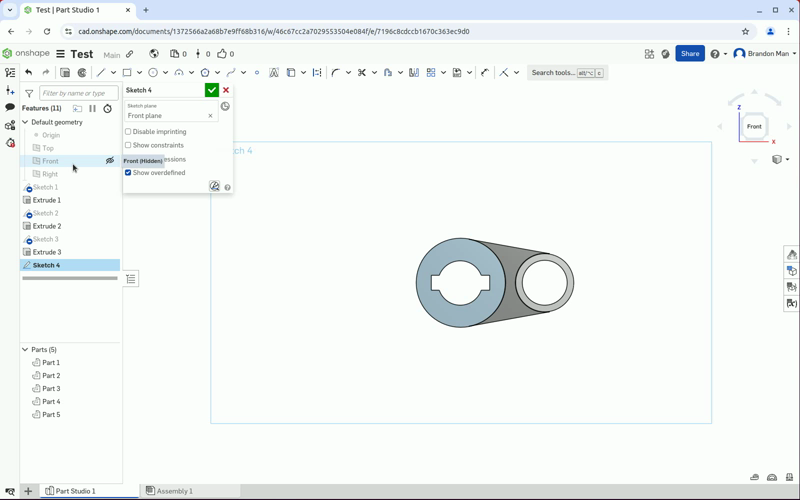
mouse_move(73, 352)
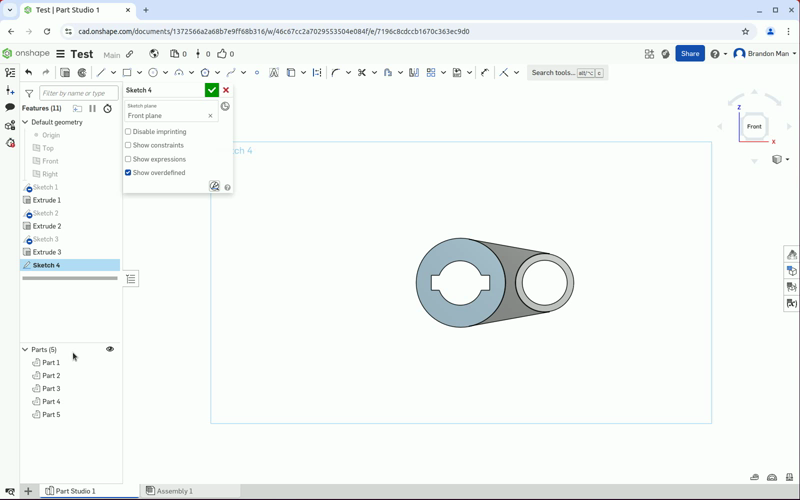
key(y)
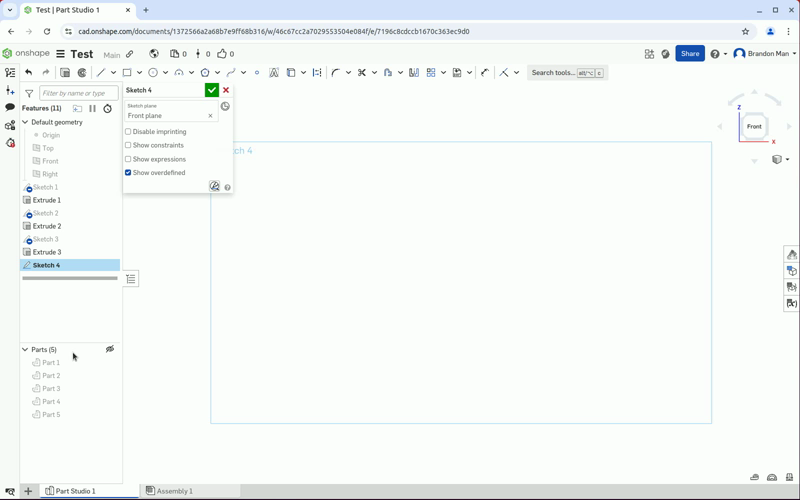
key(c)
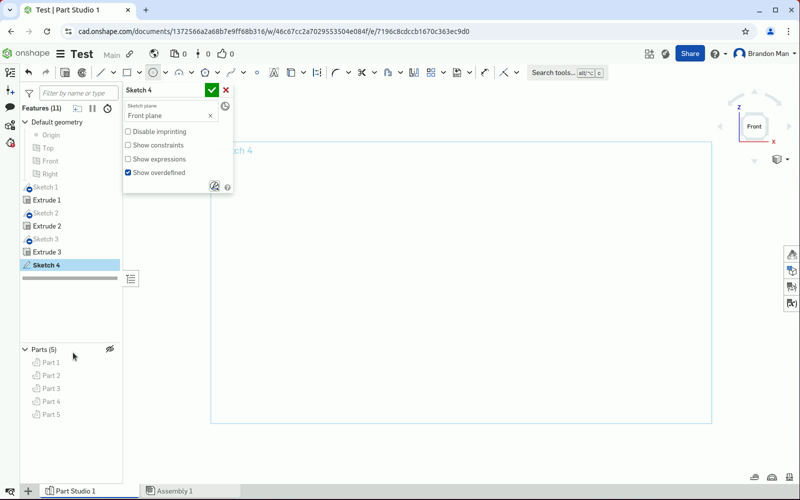
key_down(shift)
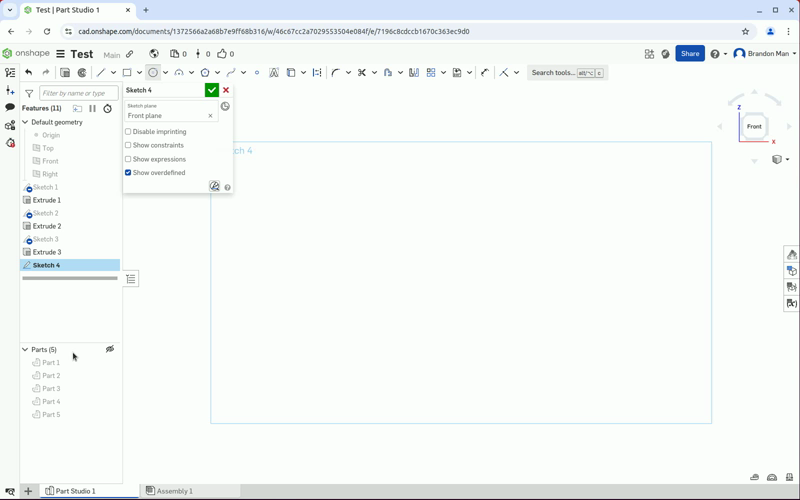
mouse_move(460, 282)
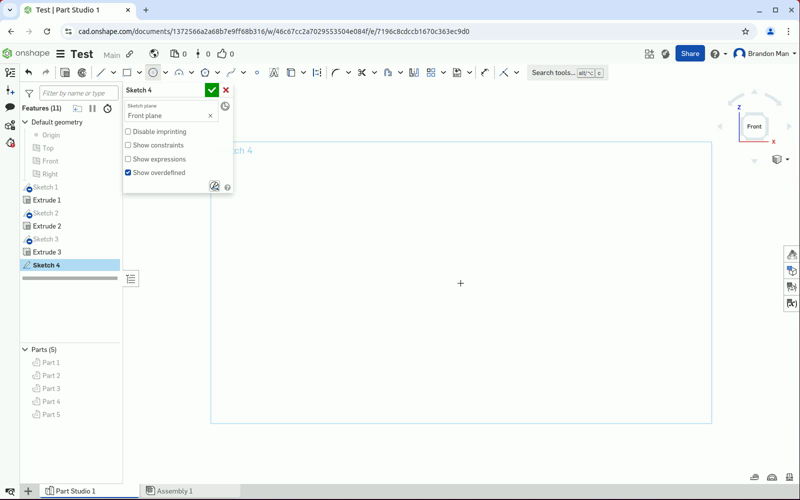
click(460, 282)
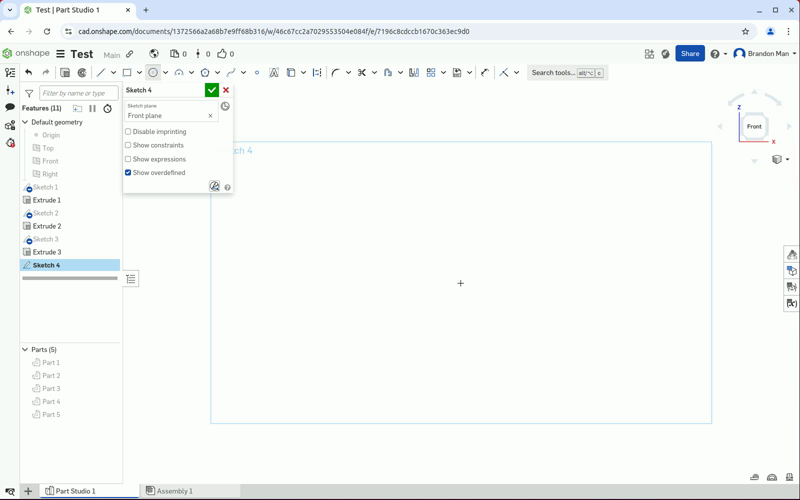
key_up(shift)
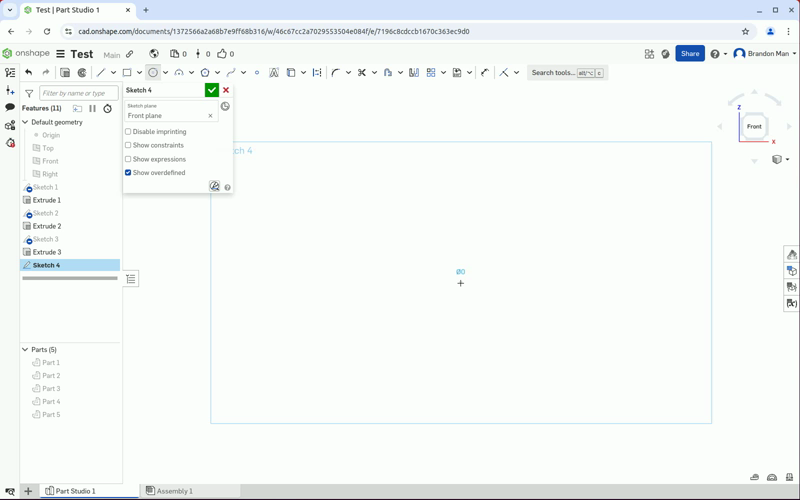
mouse_move(505, 282)
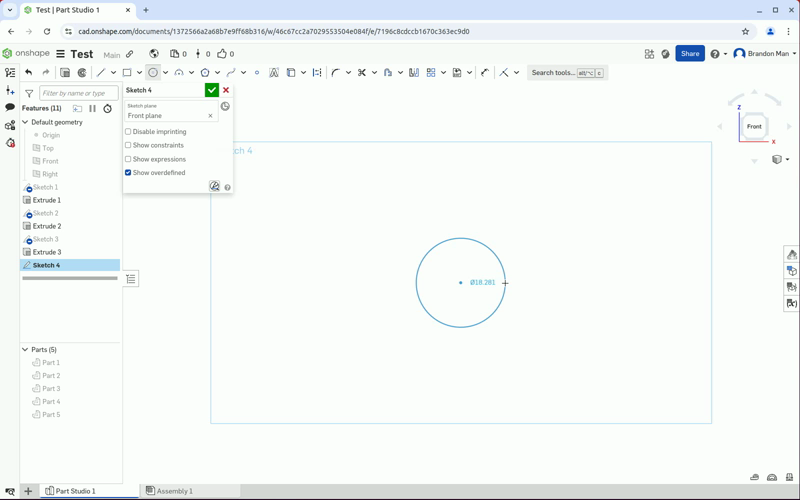
click(505, 282)
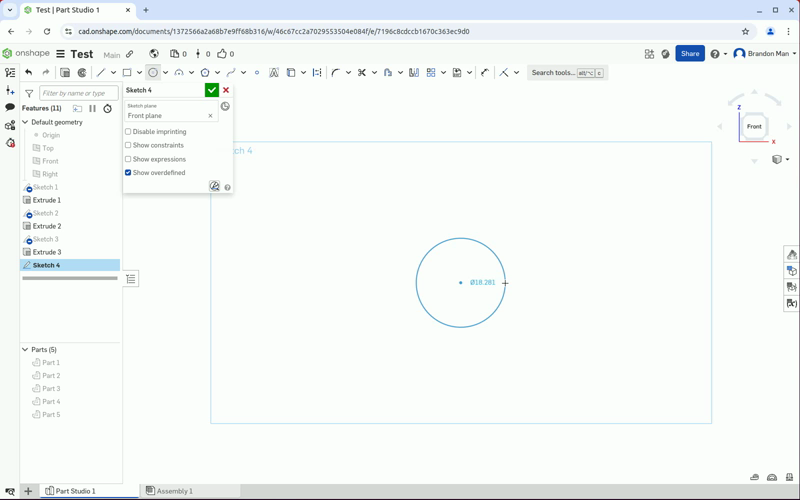
key(esc)
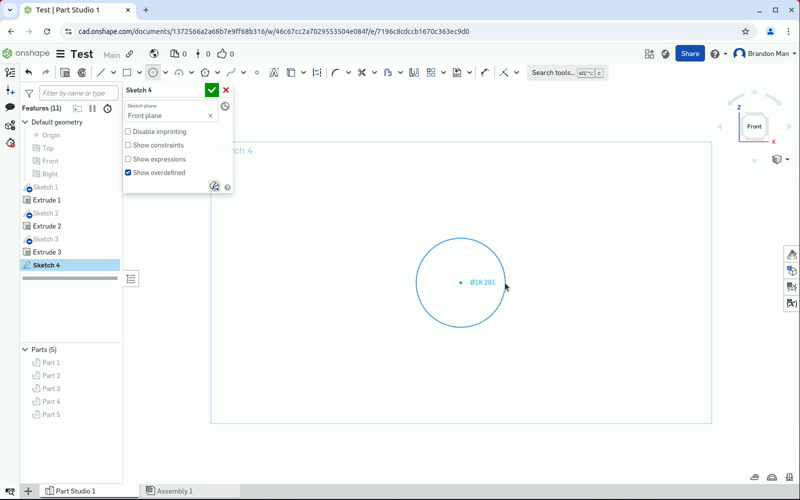
key(l)
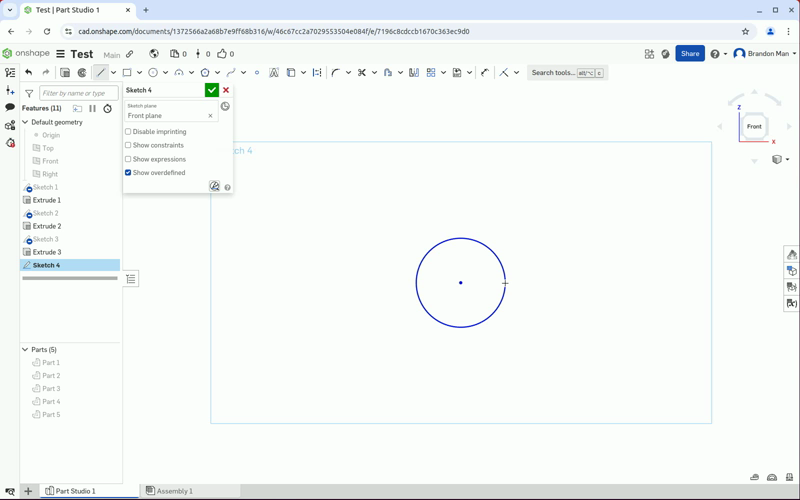
key_down(shift)
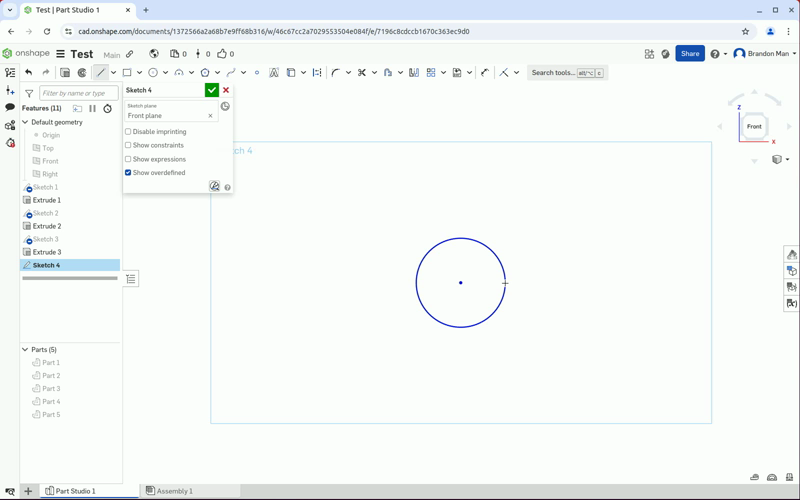
mouse_move(431, 290)
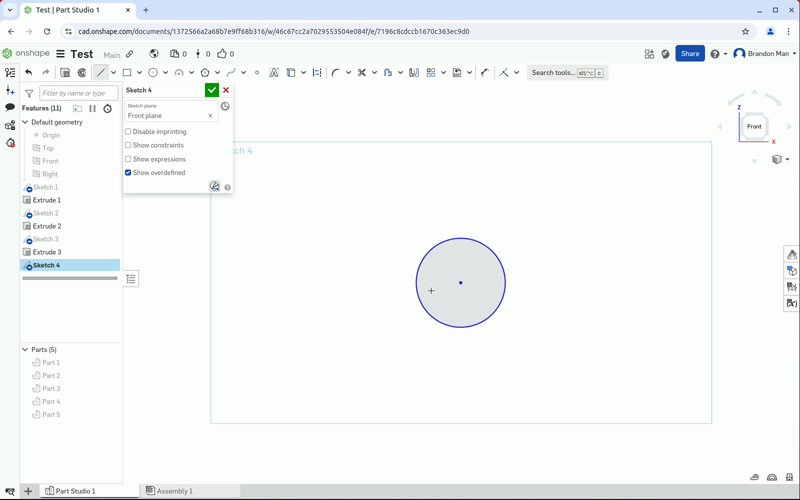
click(431, 290)
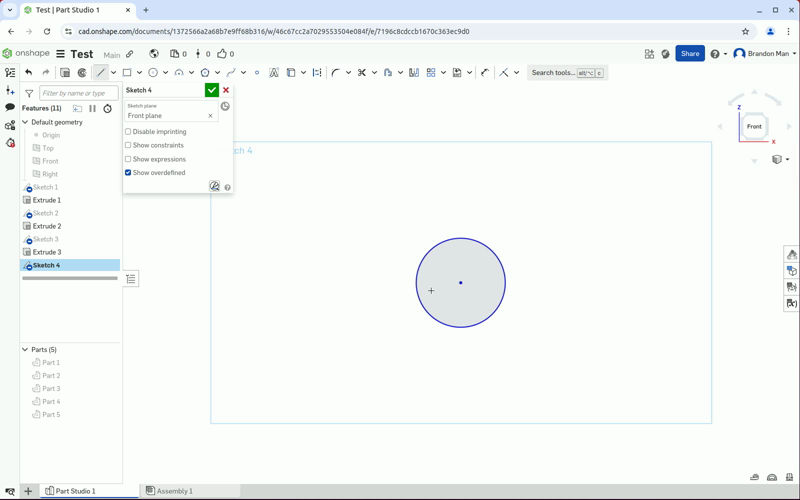
key_up(shift)
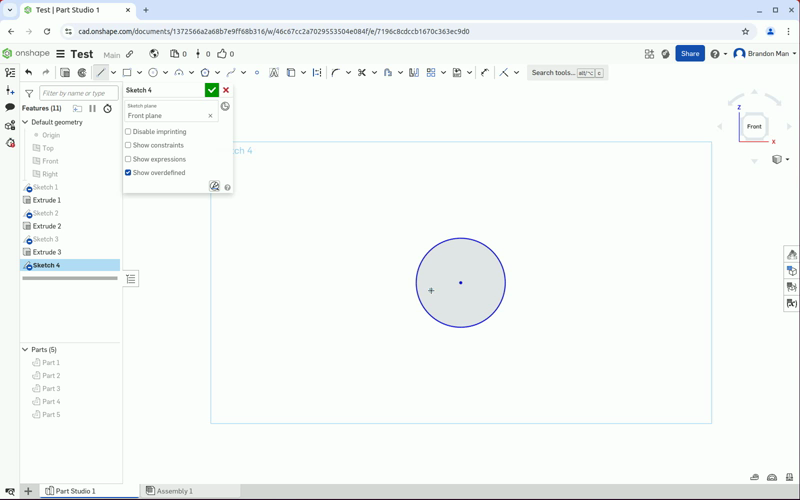
key_down(shift)
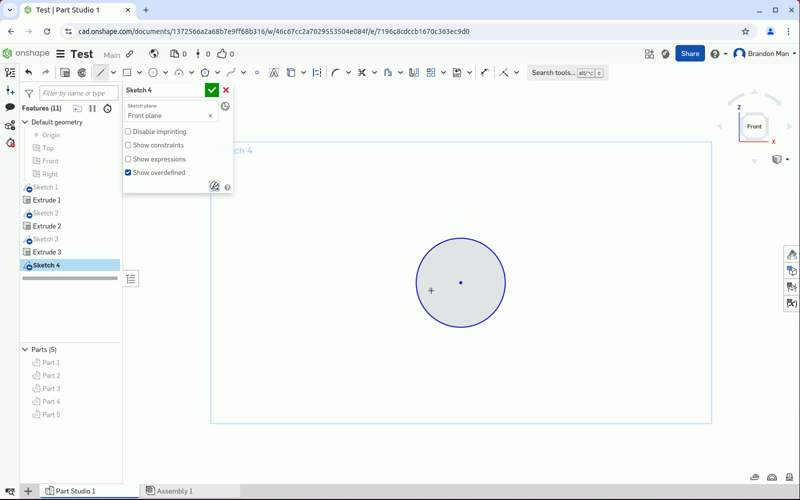
mouse_move(461, 290)
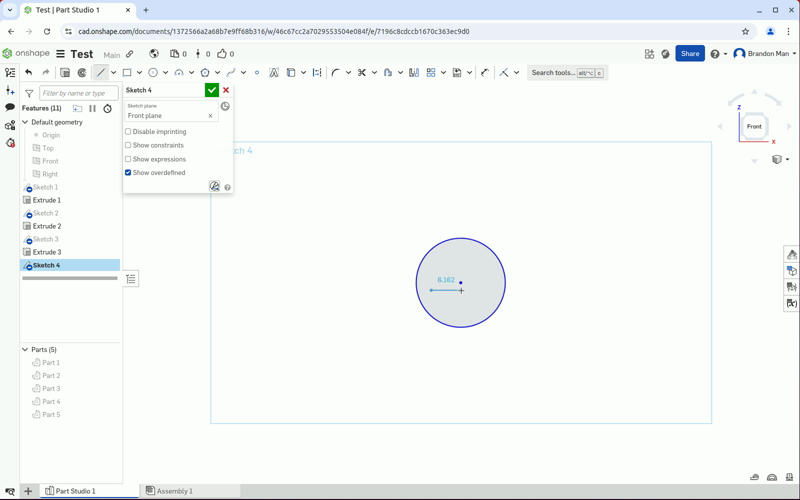
mouse_move(439, 290)
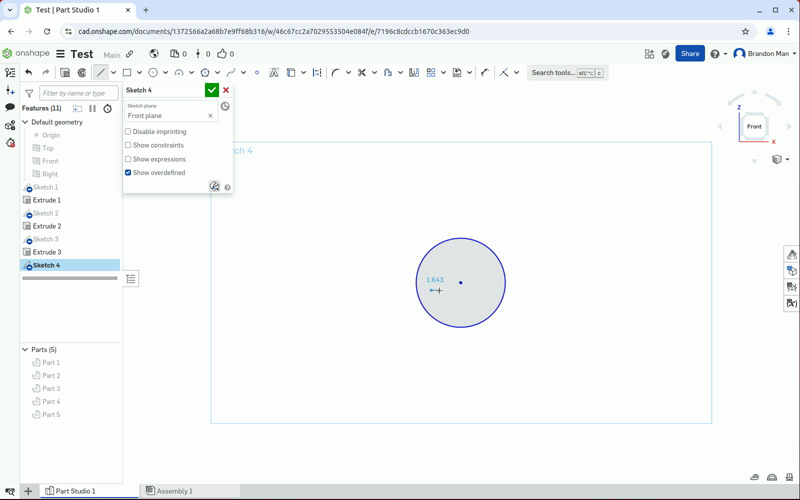
click(439, 290)
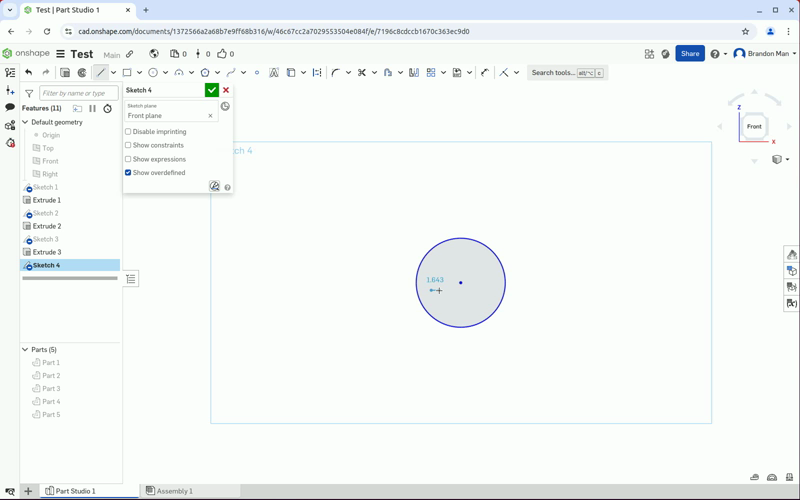
key_up(shift)
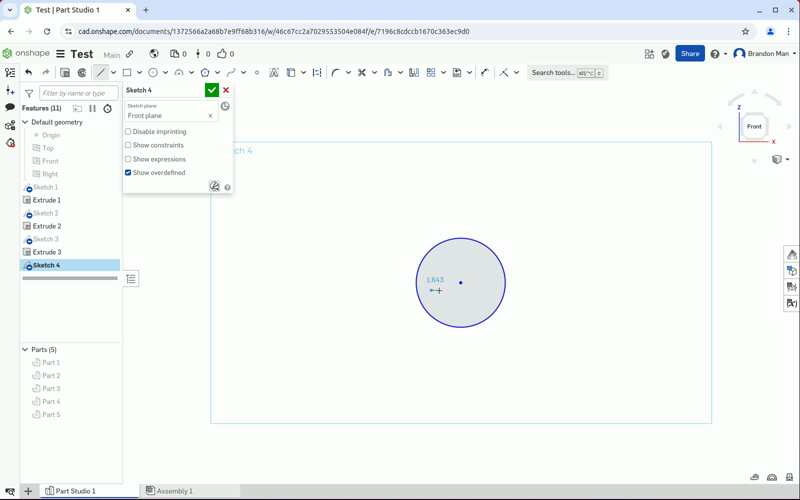
key(esc)
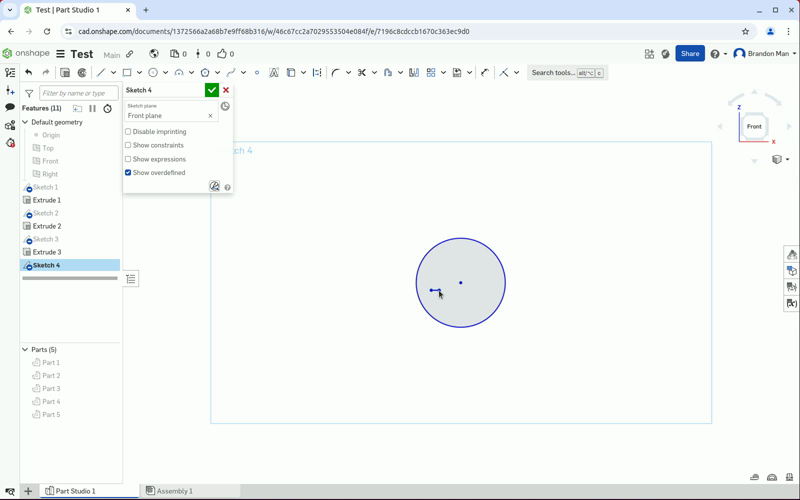
key(a)
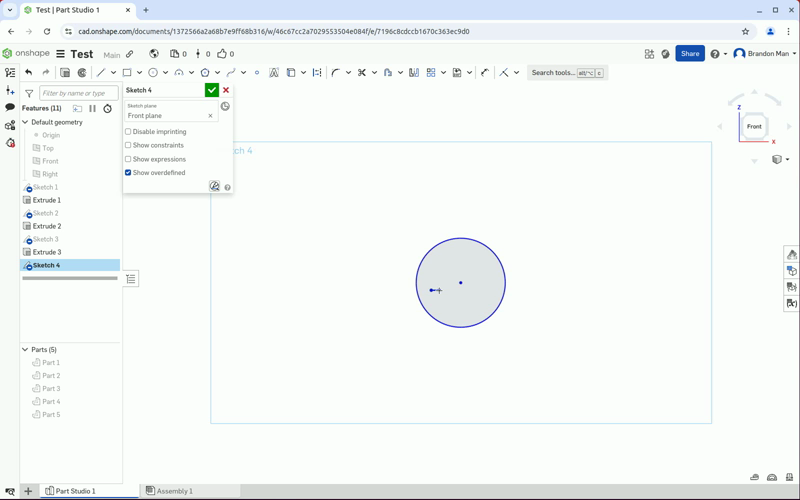
mouse_move(439, 290)
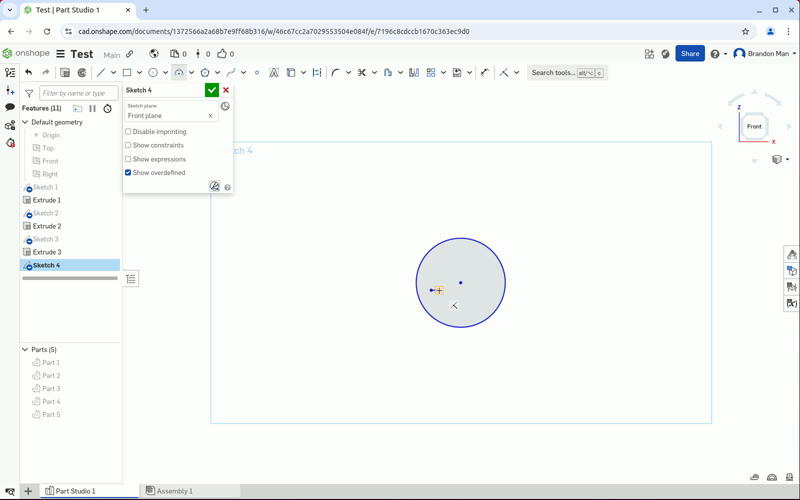
click(439, 290)
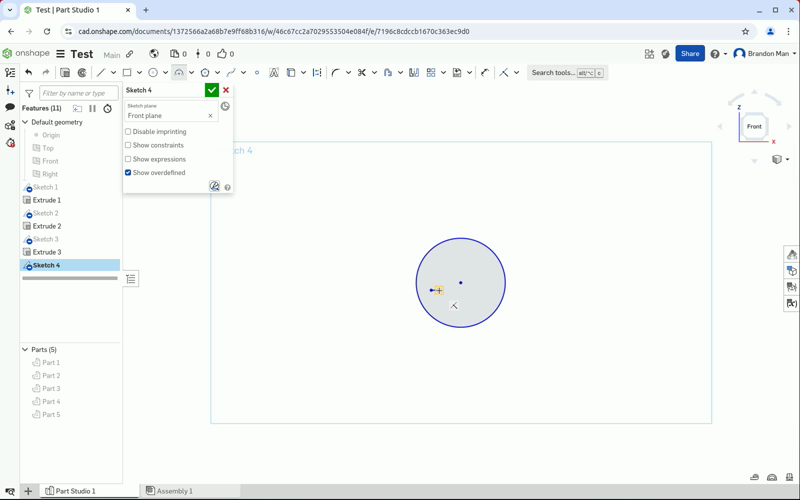
key_down(shift)
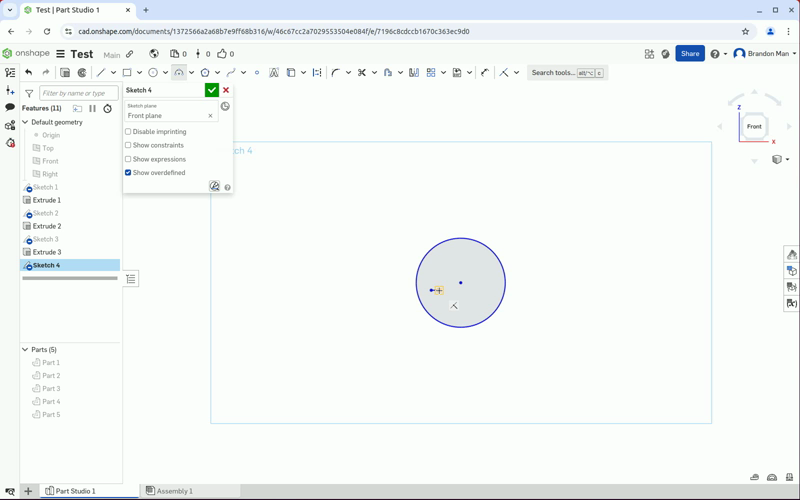
mouse_move(481, 290)
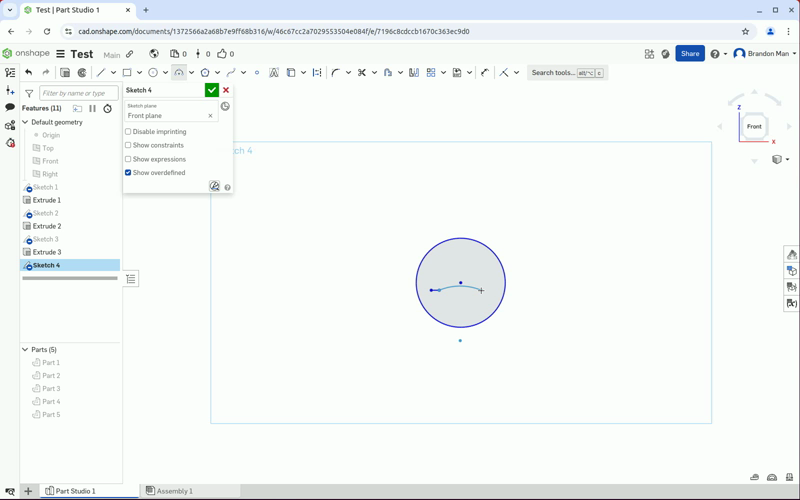
click(481, 290)
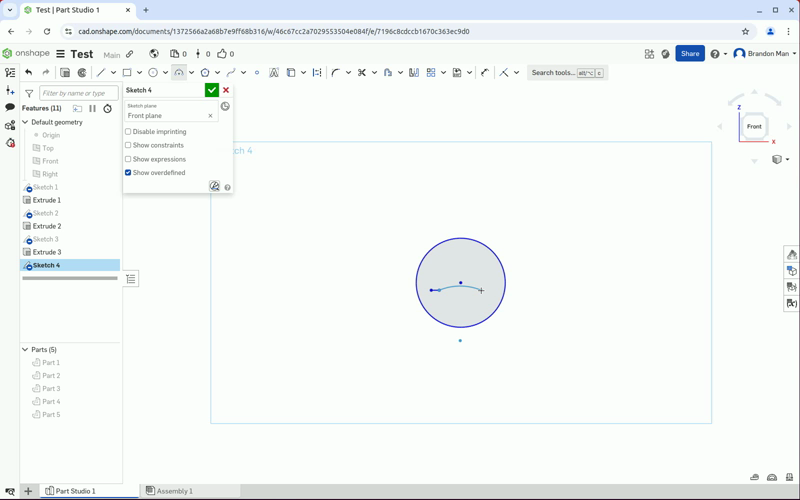
mouse_move(460, 305)
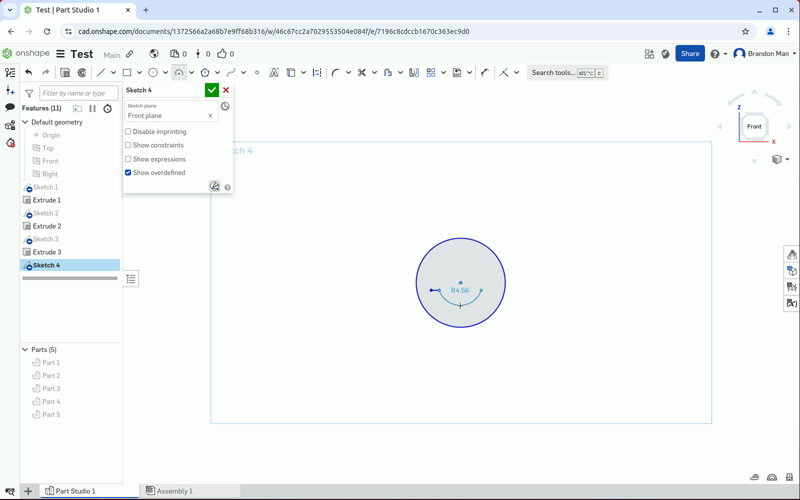
click(460, 305)
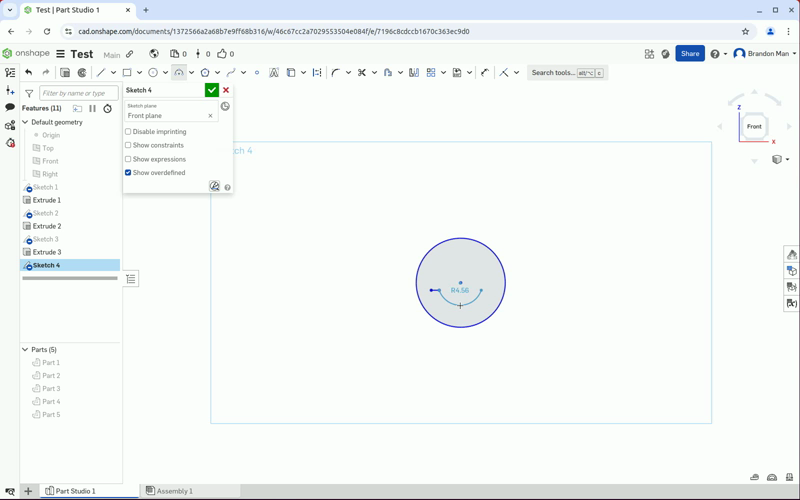
key_up(shift)
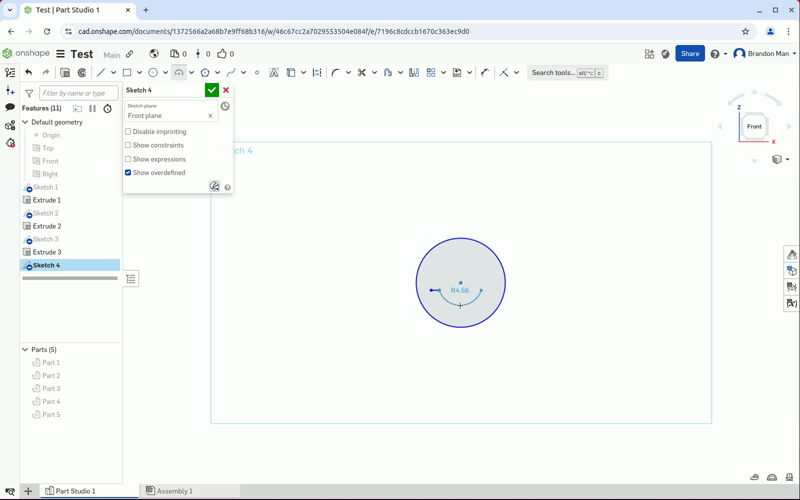
key(esc)
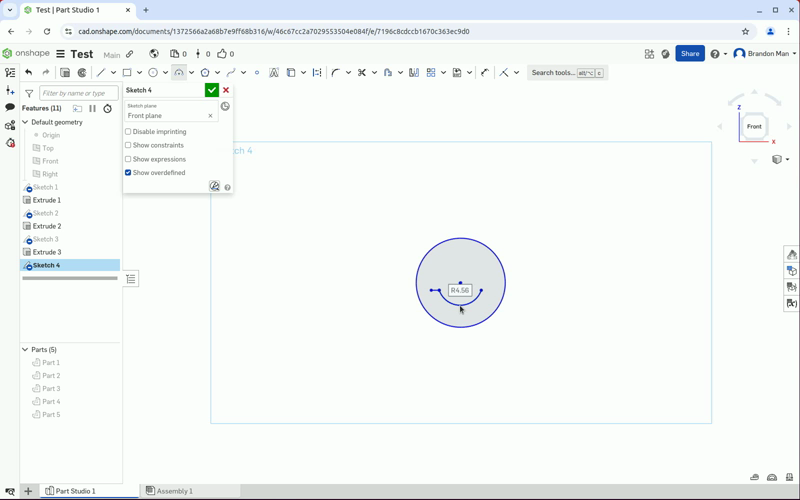
key(l)
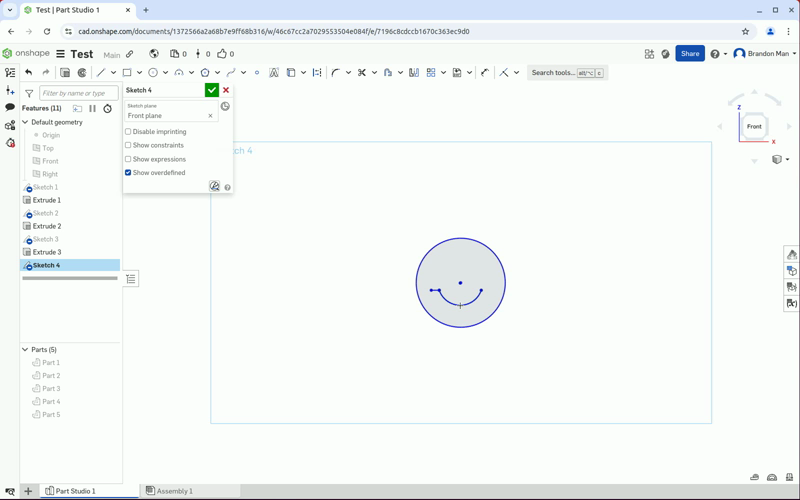
mouse_move(481, 290)
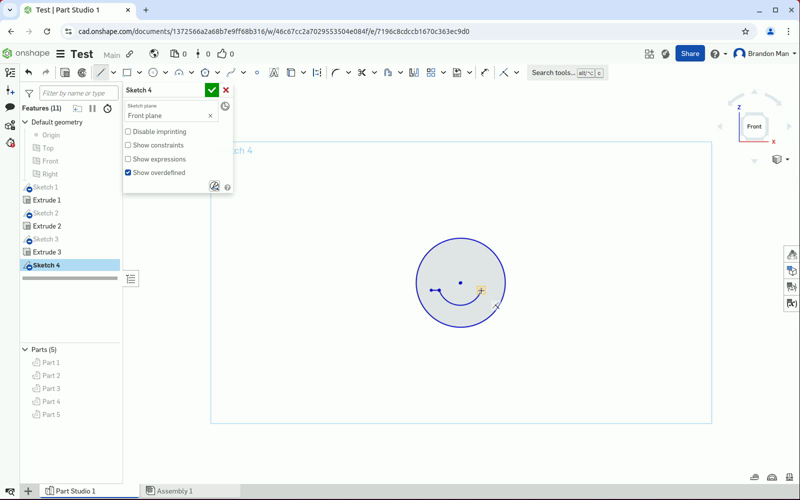
click(481, 290)
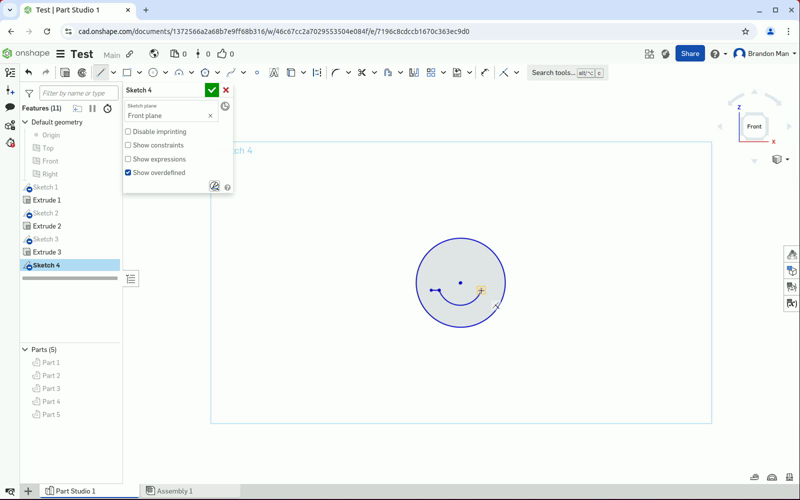
key_down(shift)
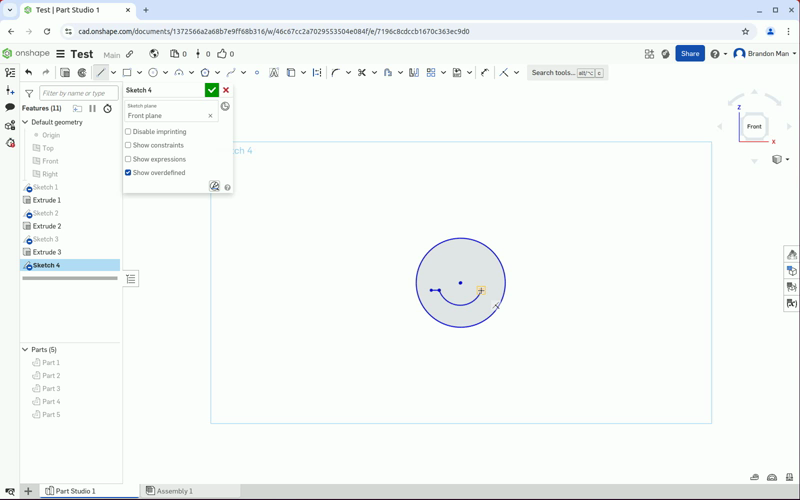
mouse_move(511, 290)
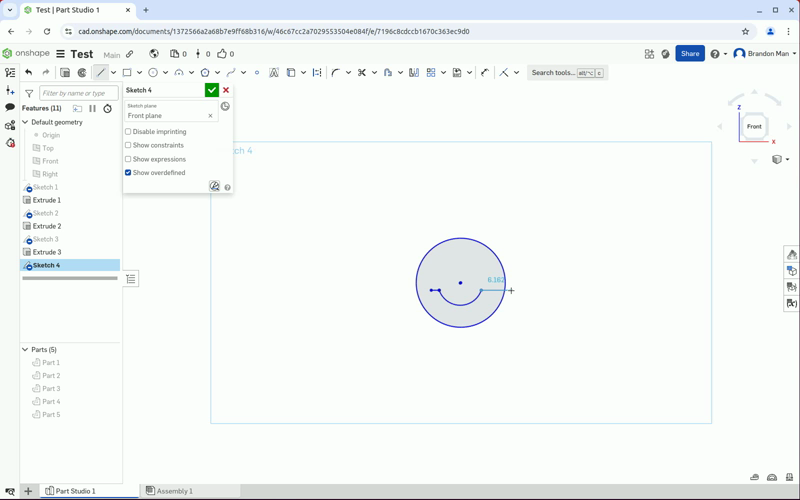
mouse_move(489, 290)
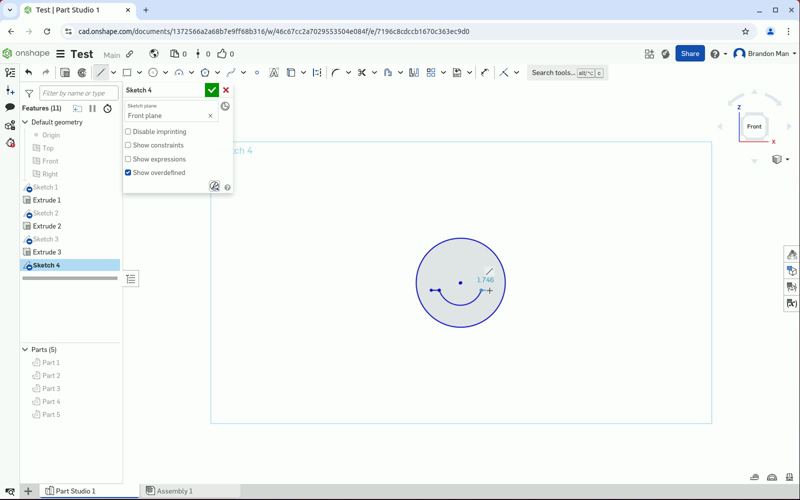
click(489, 290)
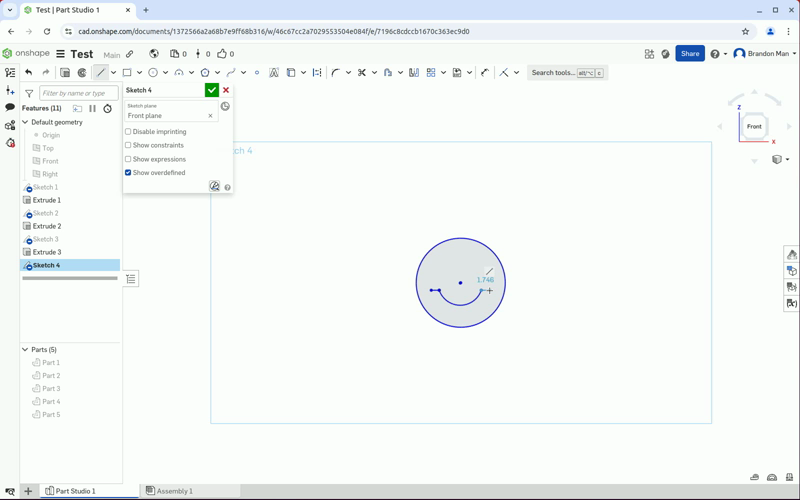
key_up(shift)
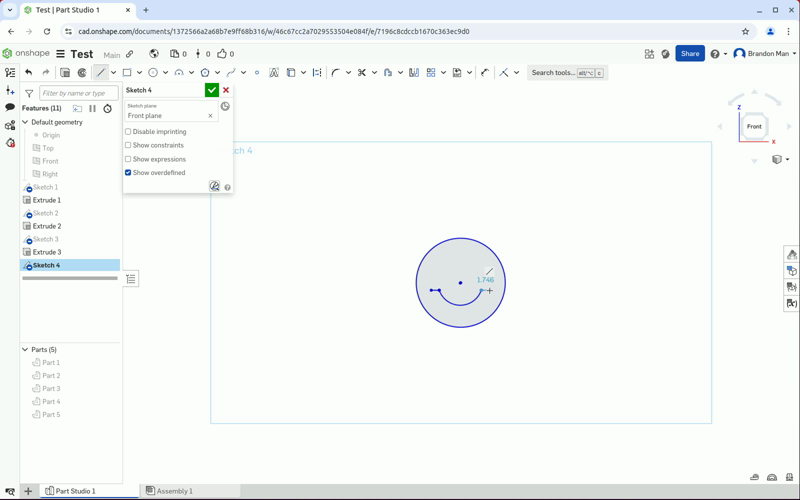
key_down(shift)
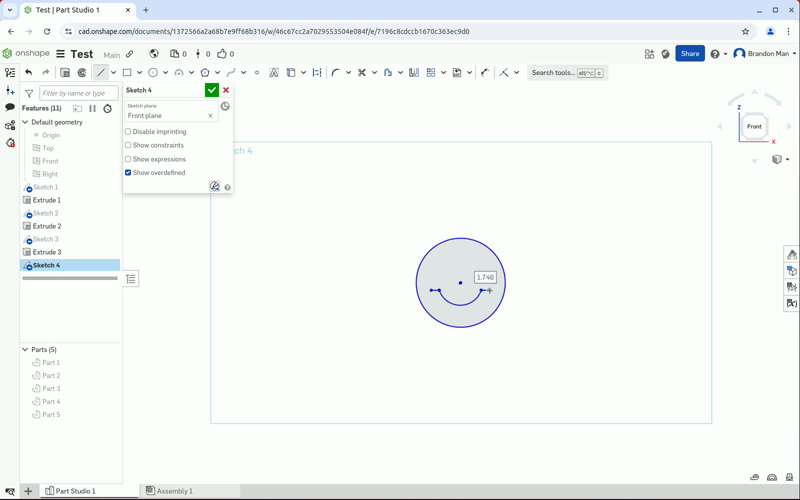
mouse_move(519, 290)
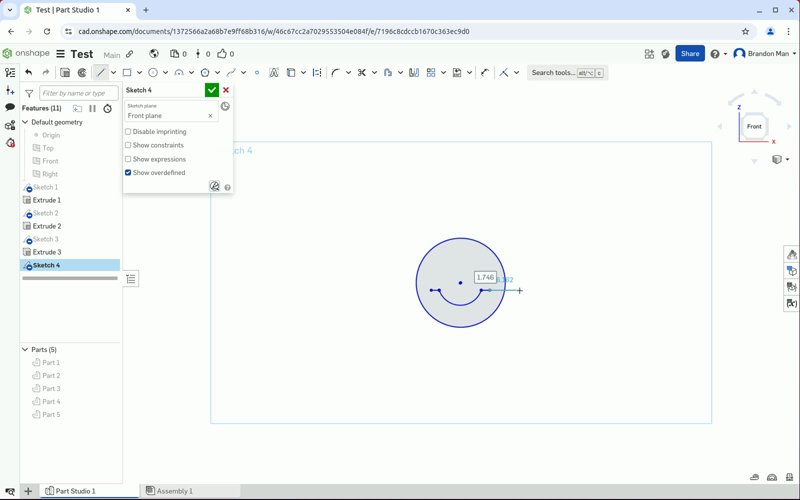
mouse_move(489, 275)
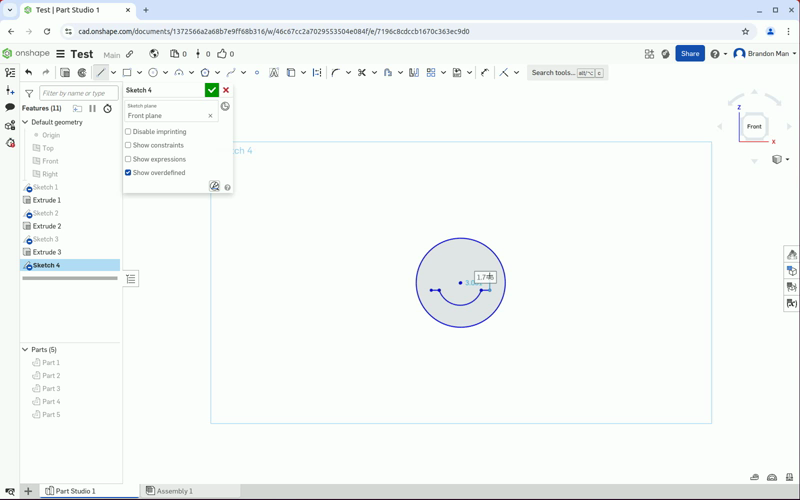
click(489, 275)
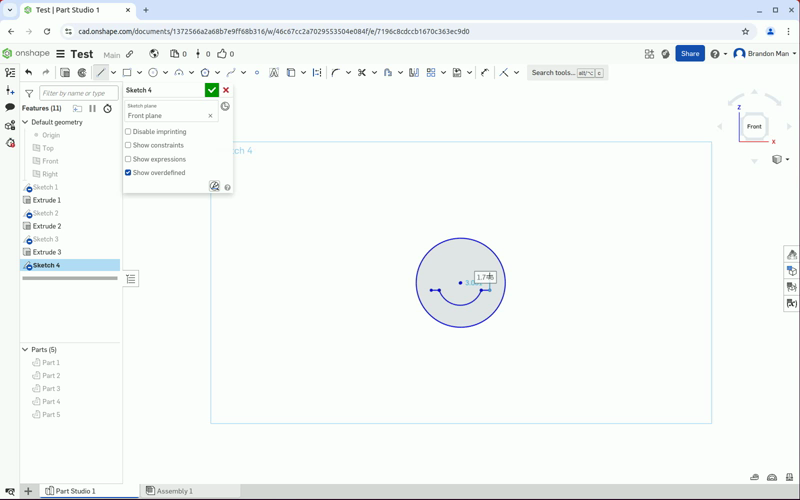
key_up(shift)
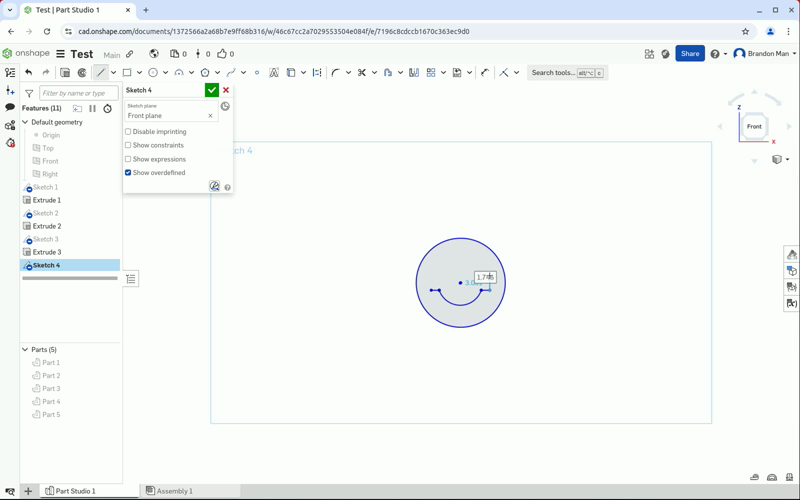
key_down(shift)
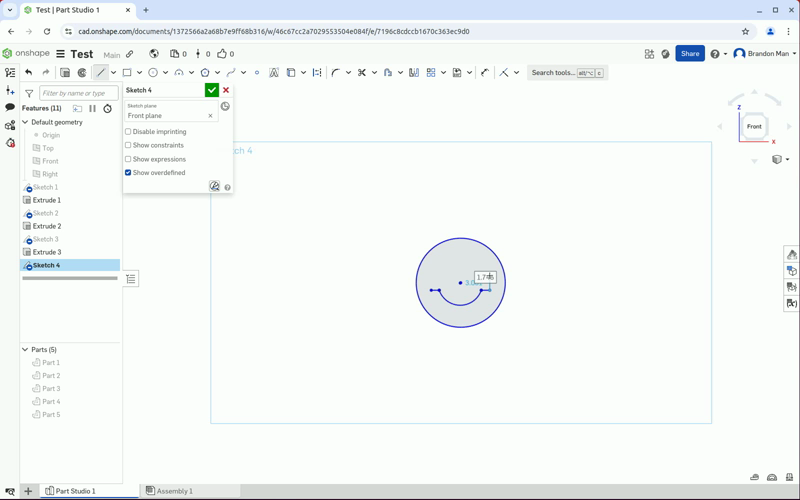
mouse_move(519, 275)
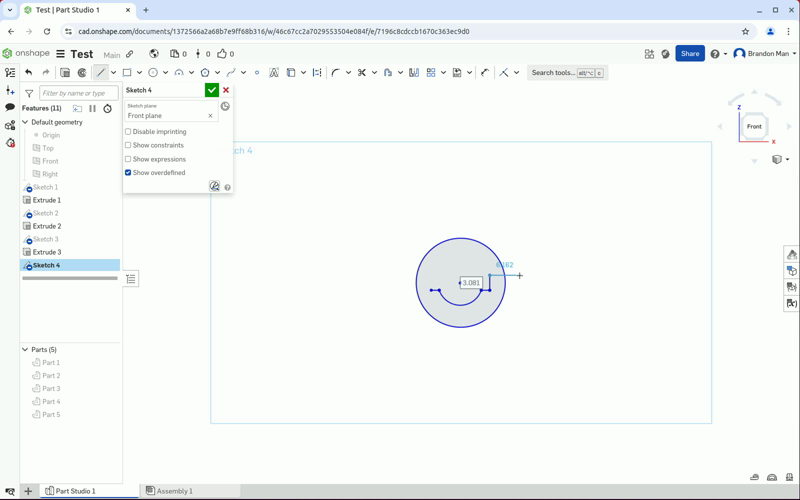
mouse_move(481, 275)
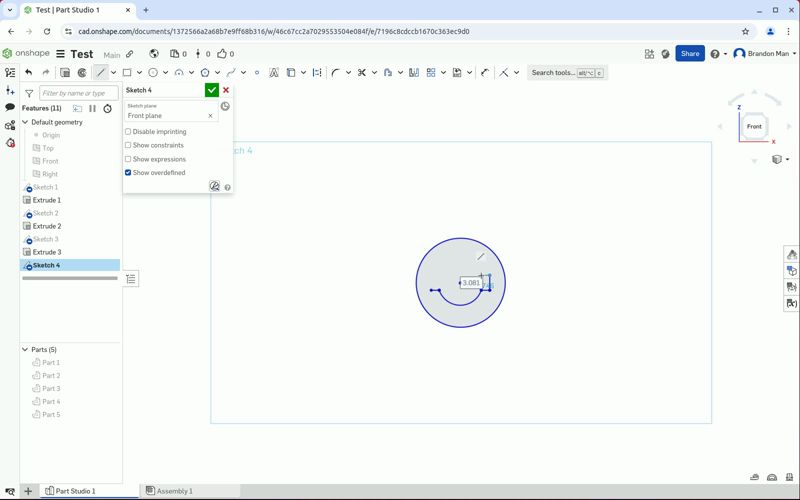
click(481, 275)
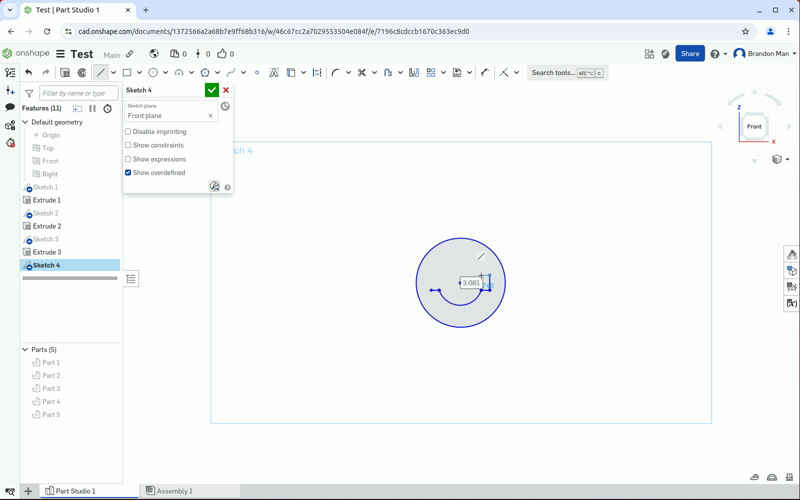
key_up(shift)
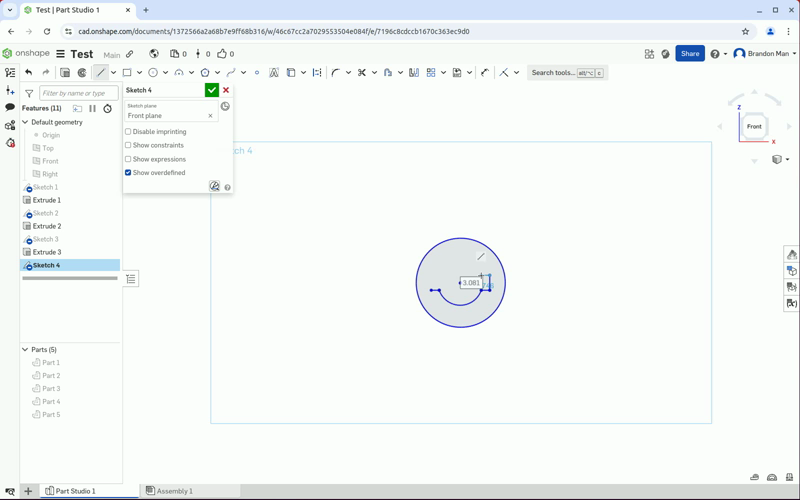
key(esc)
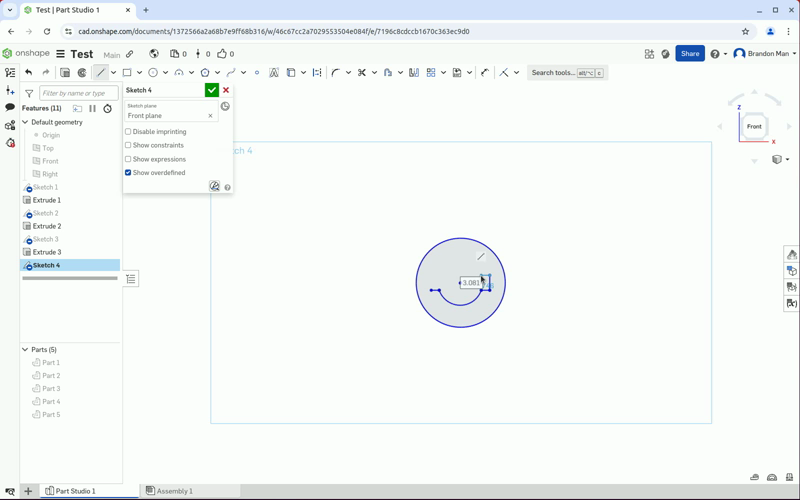
key(a)
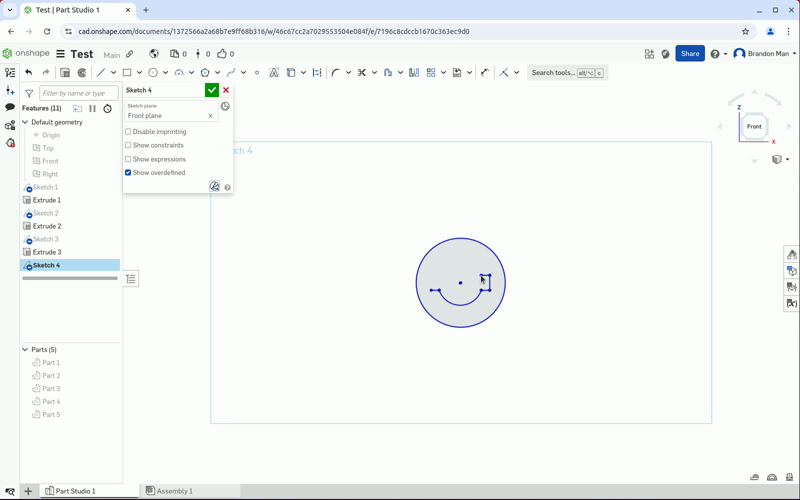
mouse_move(481, 275)
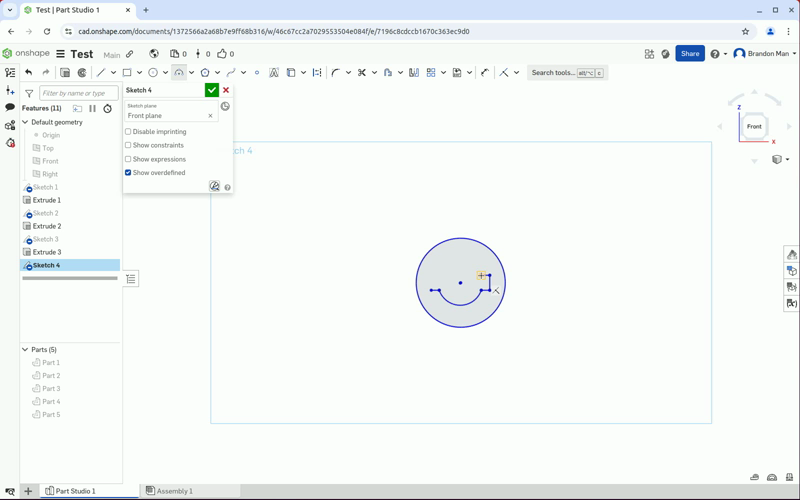
click(481, 275)
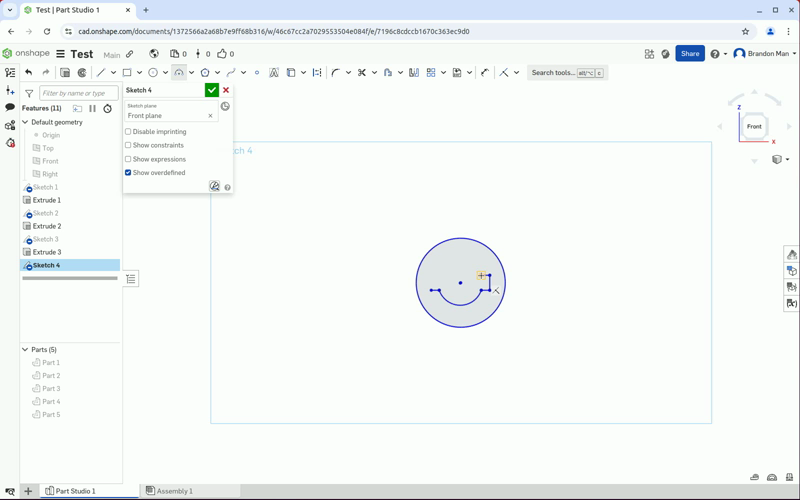
key_down(shift)
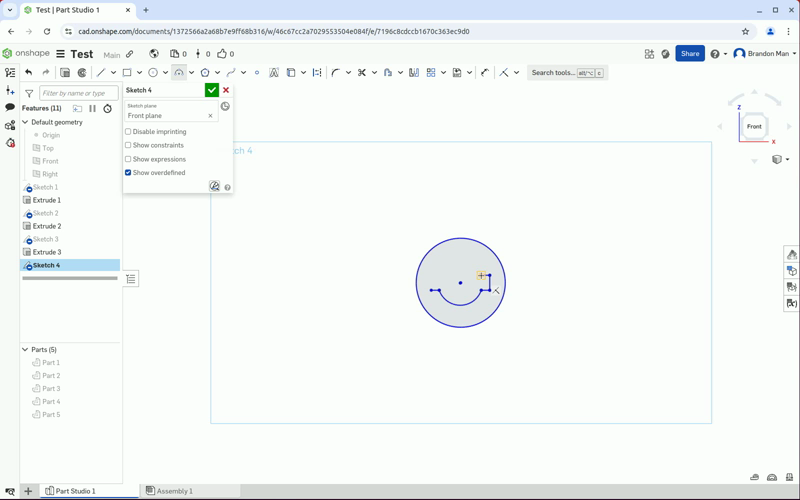
mouse_move(439, 275)
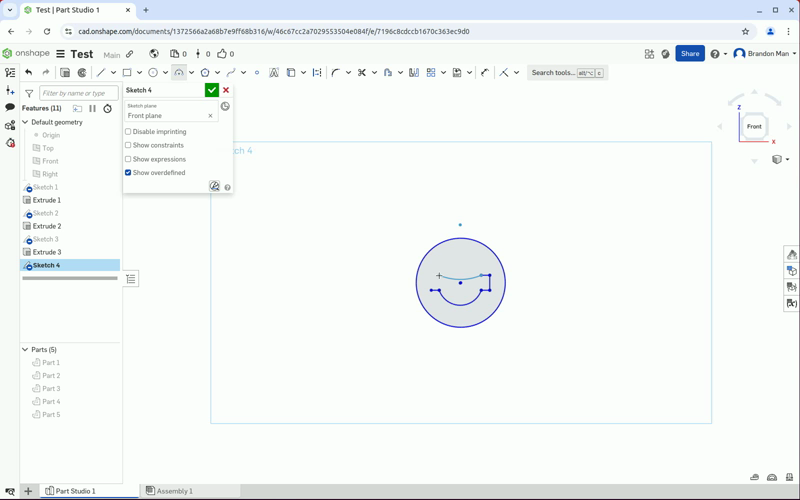
click(439, 275)
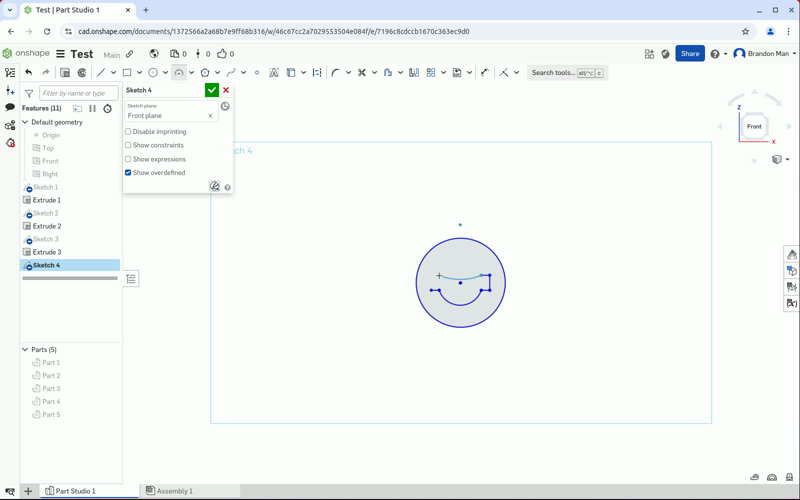
mouse_move(460, 260)
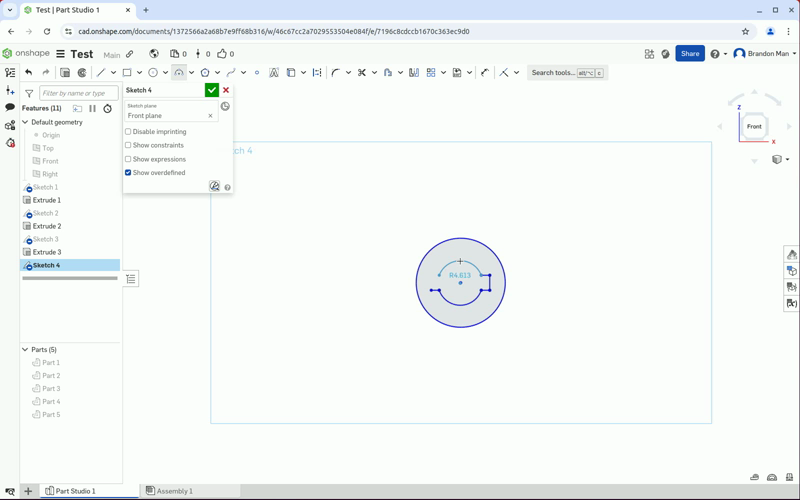
click(460, 260)
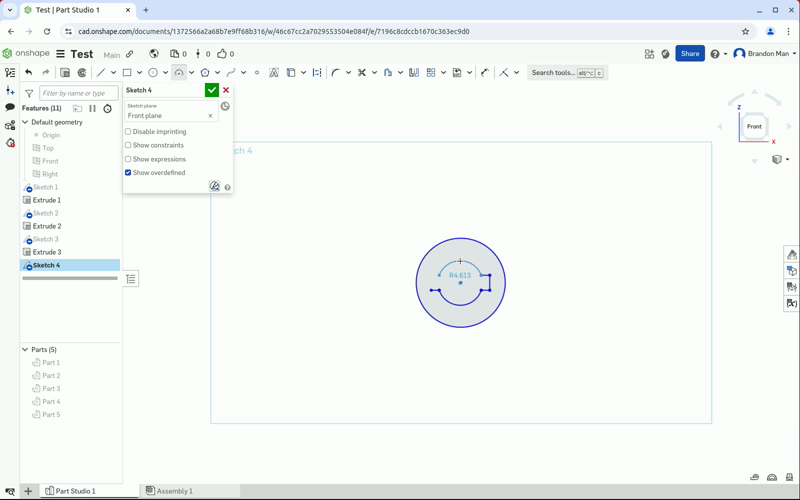
key_up(shift)
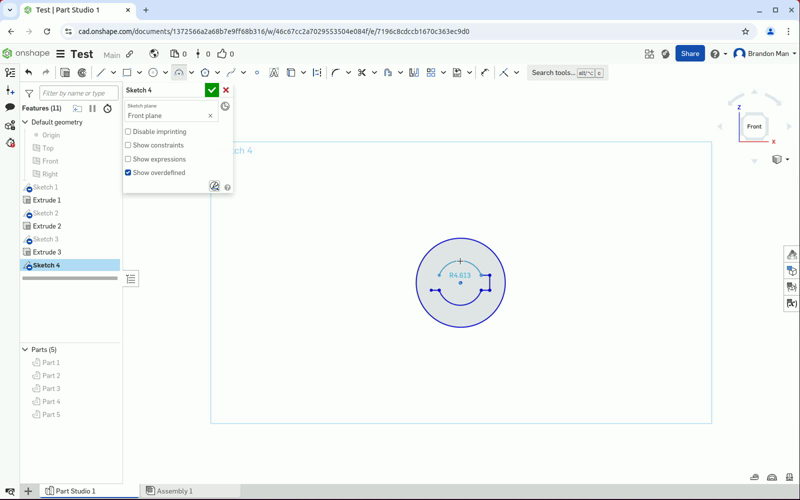
key(esc)
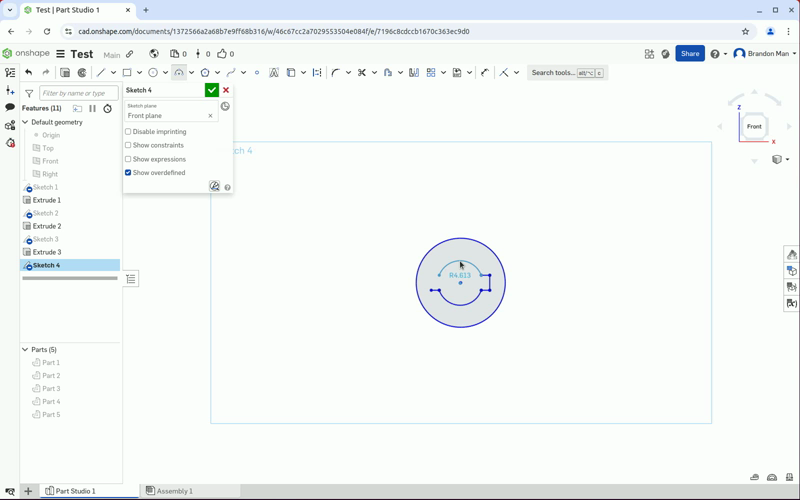
key(l)
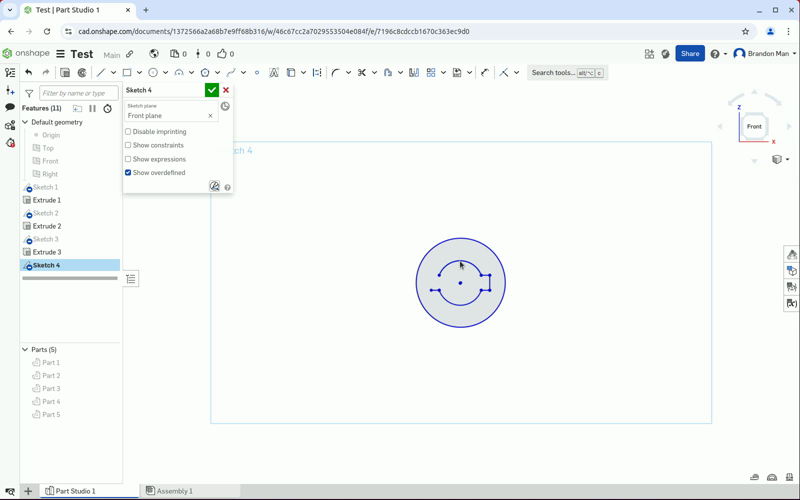
mouse_move(439, 275)
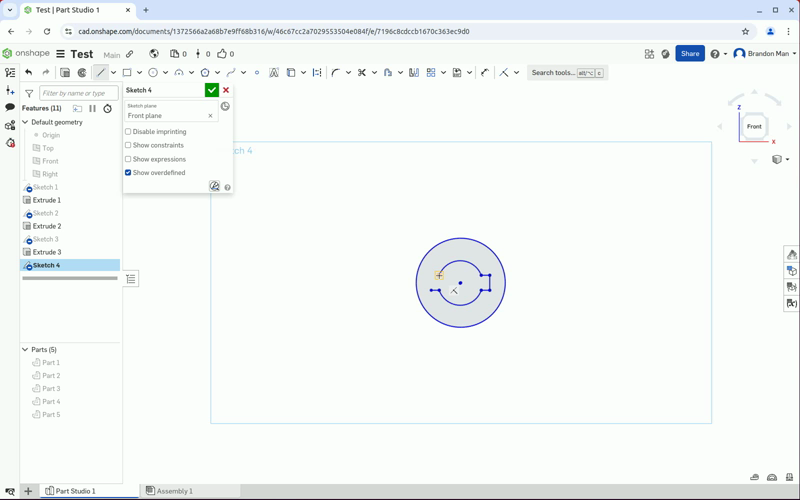
click(439, 275)
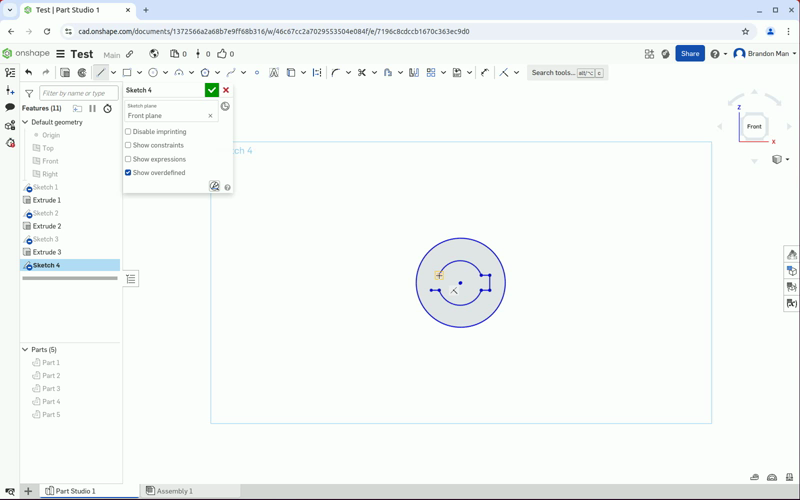
key_down(shift)
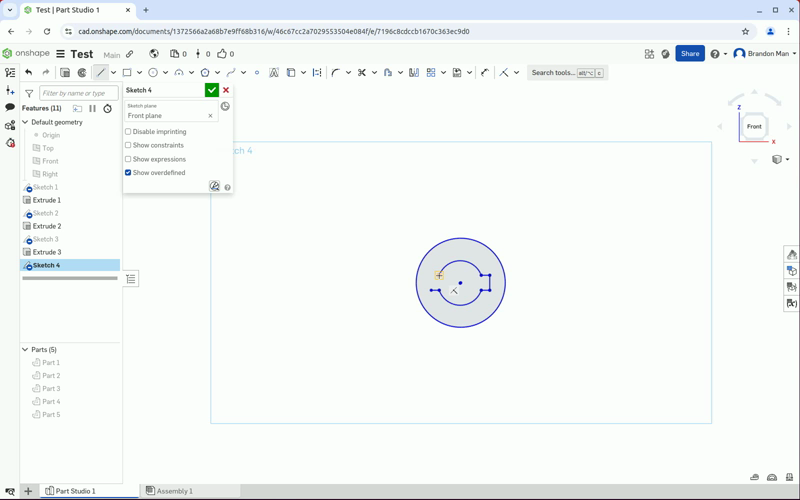
mouse_move(469, 275)
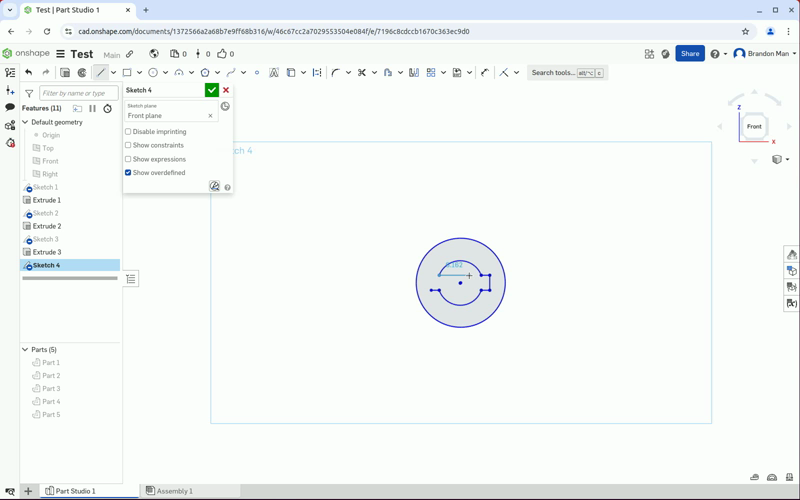
mouse_move(431, 275)
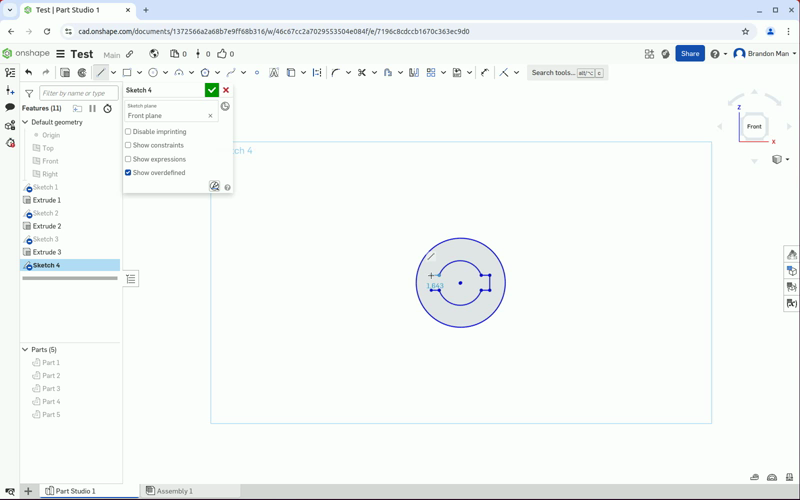
click(431, 275)
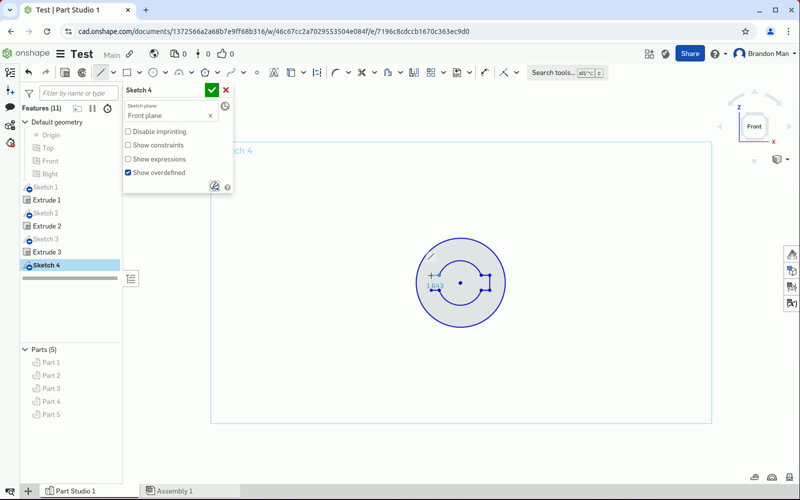
key_up(shift)
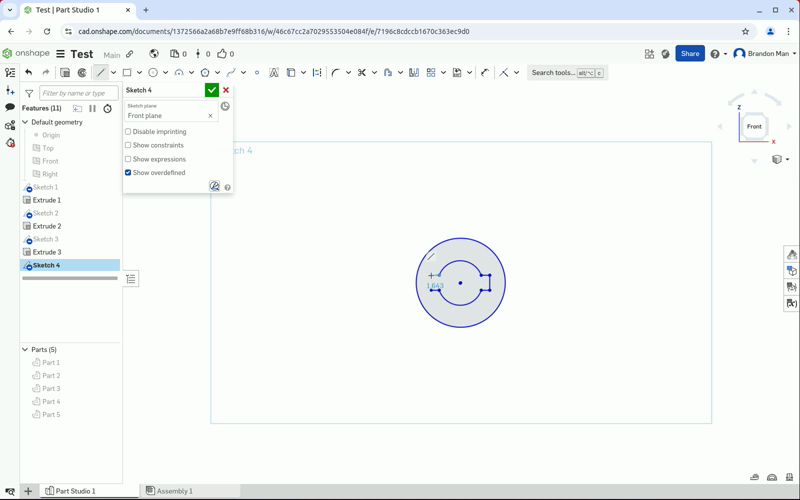
mouse_move(461, 275)
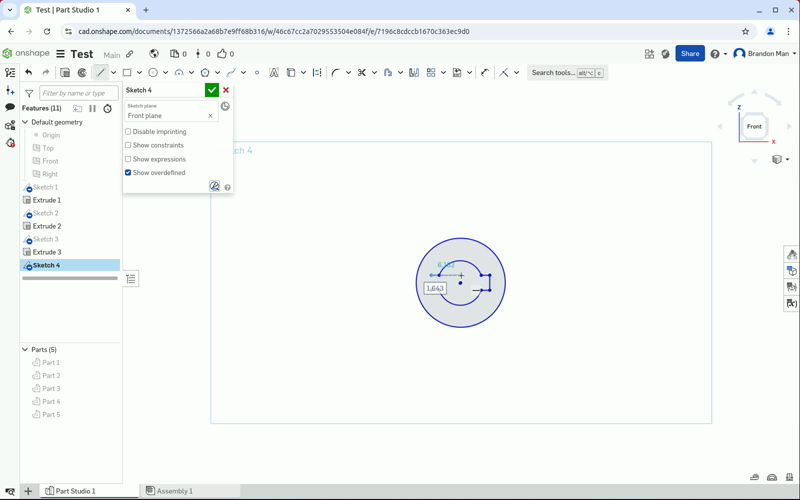
key_down(shift)
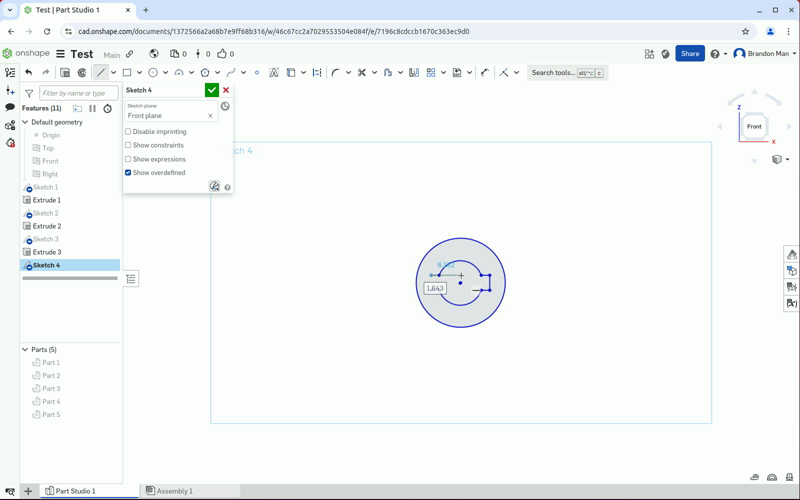
mouse_move(431, 290)
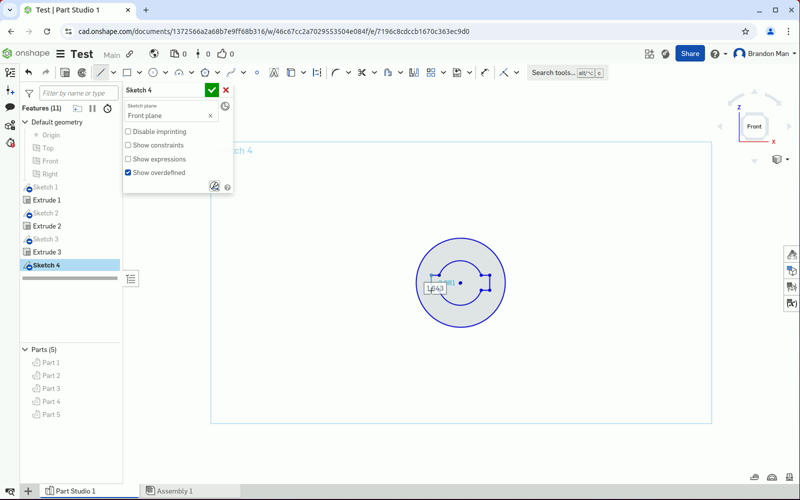
key_up(shift)
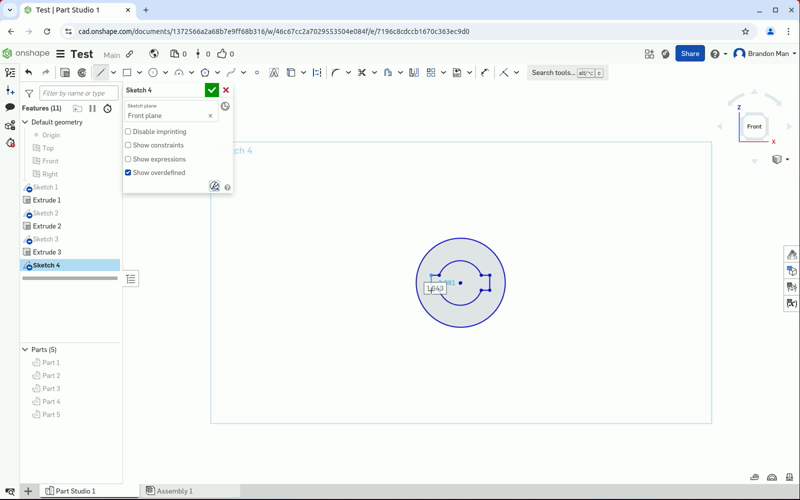
click(431, 290)
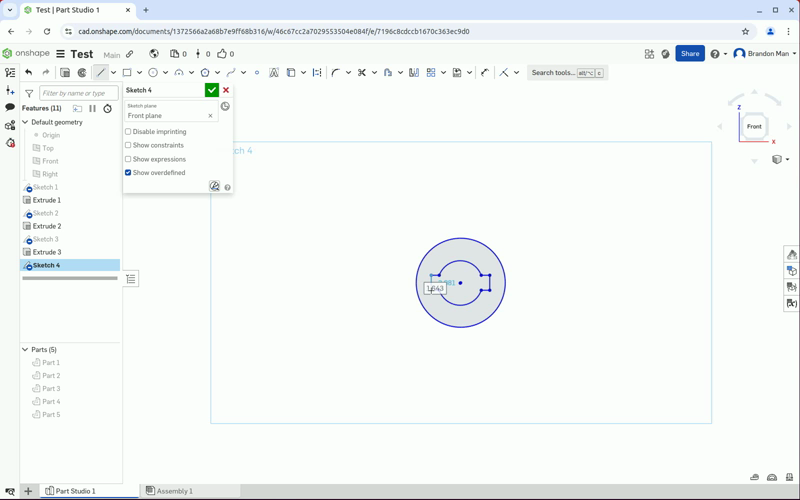
key(esc)
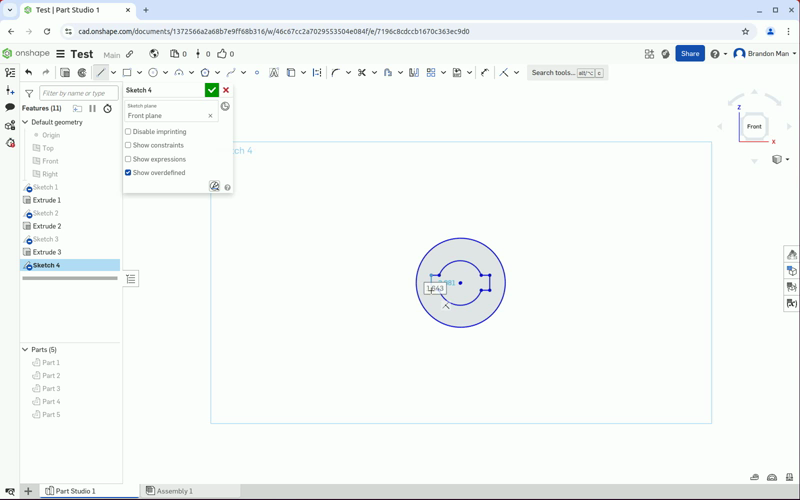
mouse_move(458, 318)
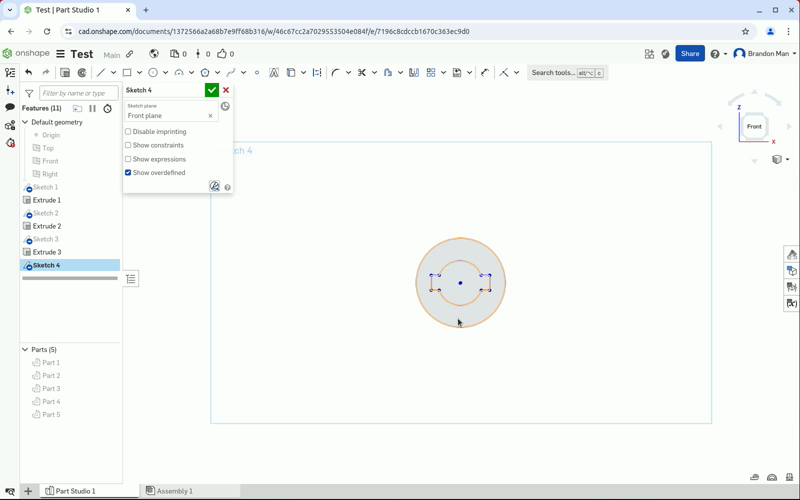
click(458, 318)
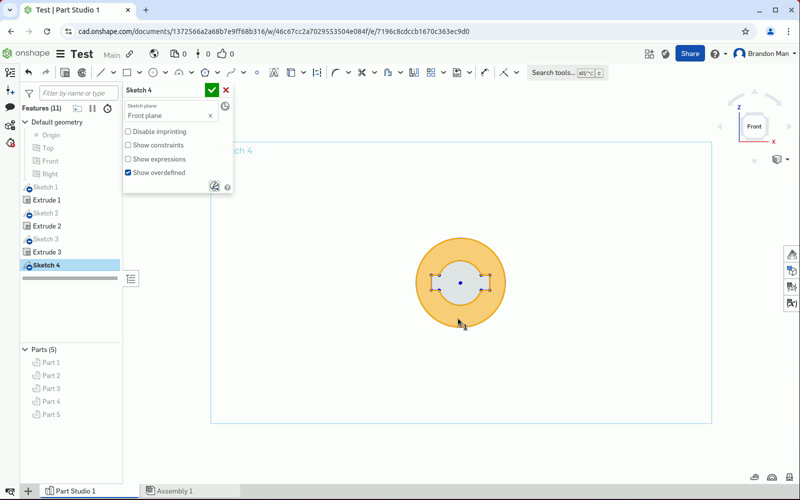
mouse_move(73, 352)
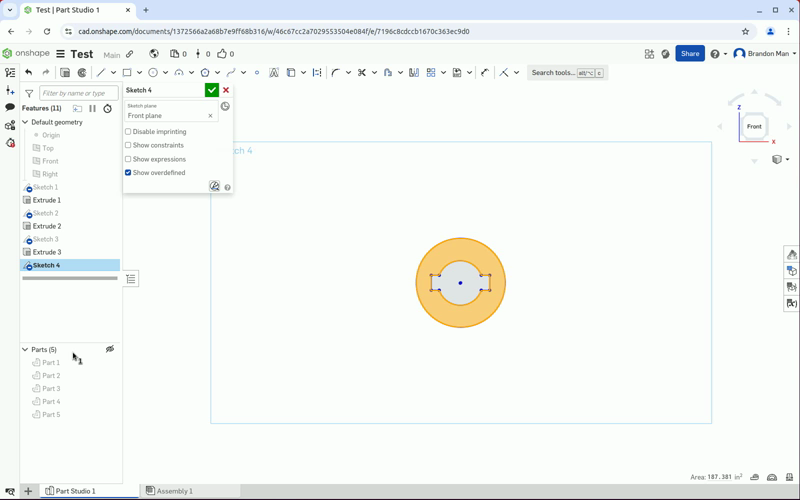
key(shift+y)
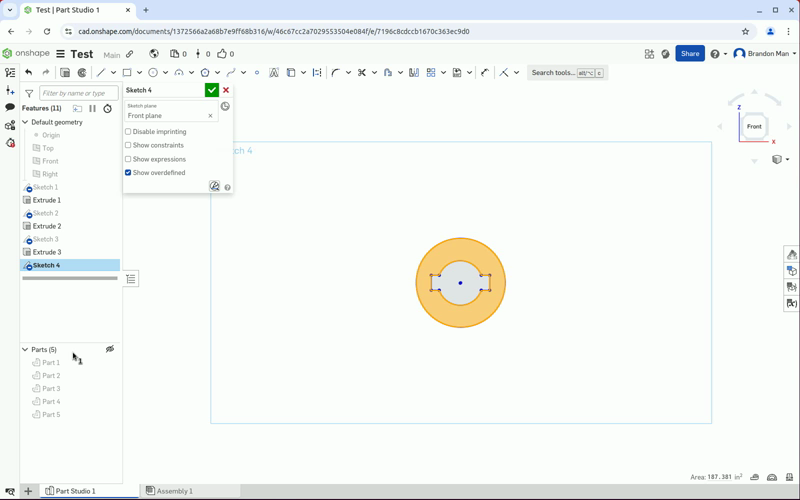
key(shift+e)
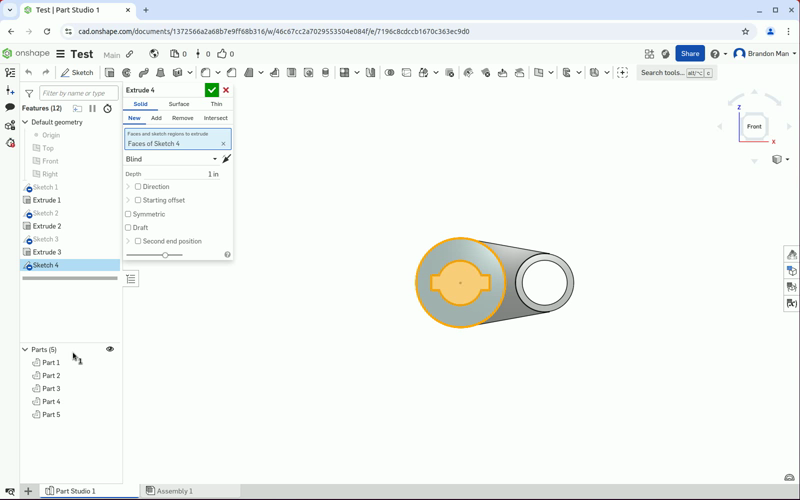
mouse_move(143, 106)
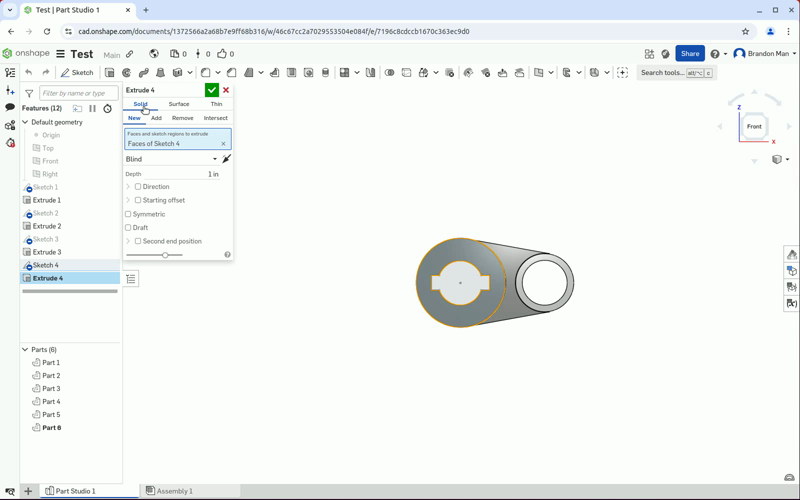
click(143, 106)
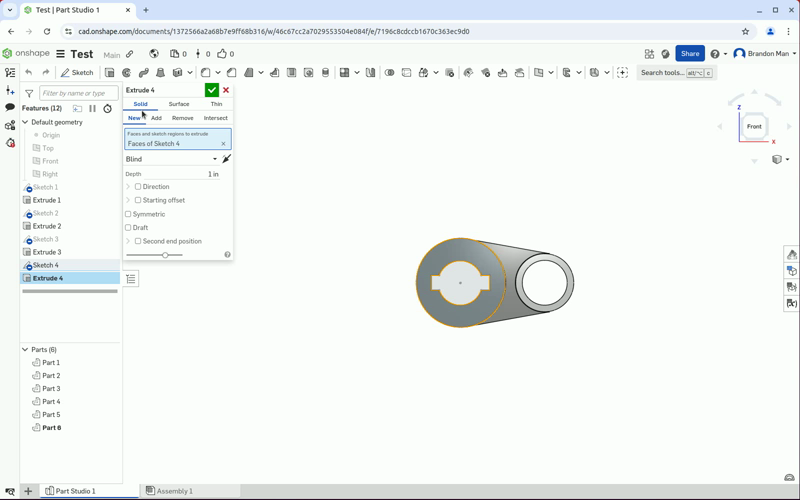
mouse_move(137, 120)
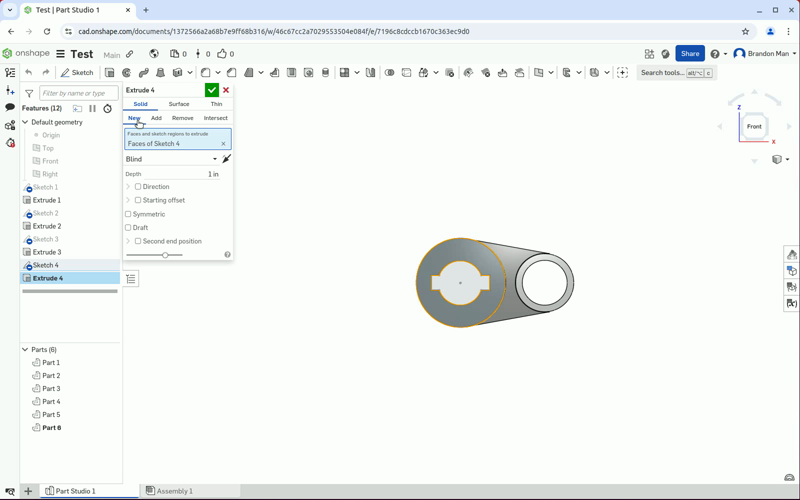
click(137, 120)
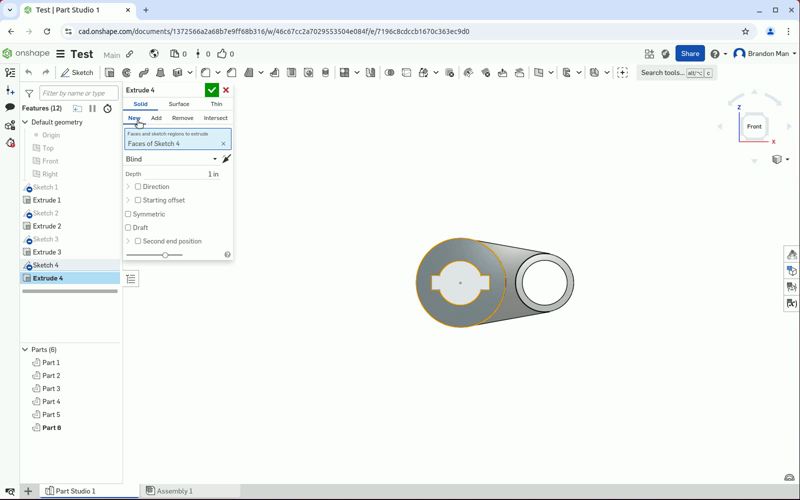
key(tab, 4)
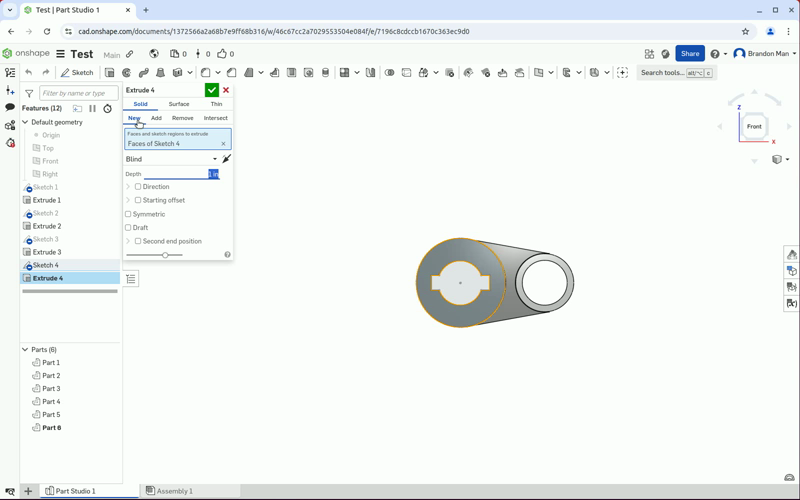
text(16.128)
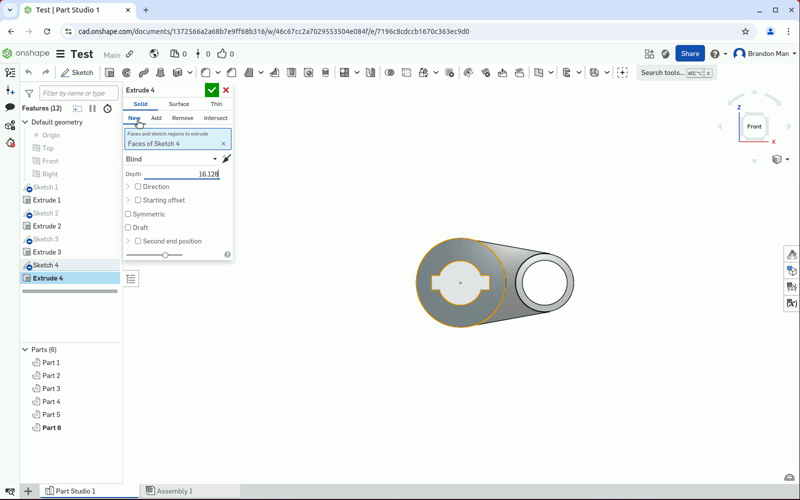
key(enter)
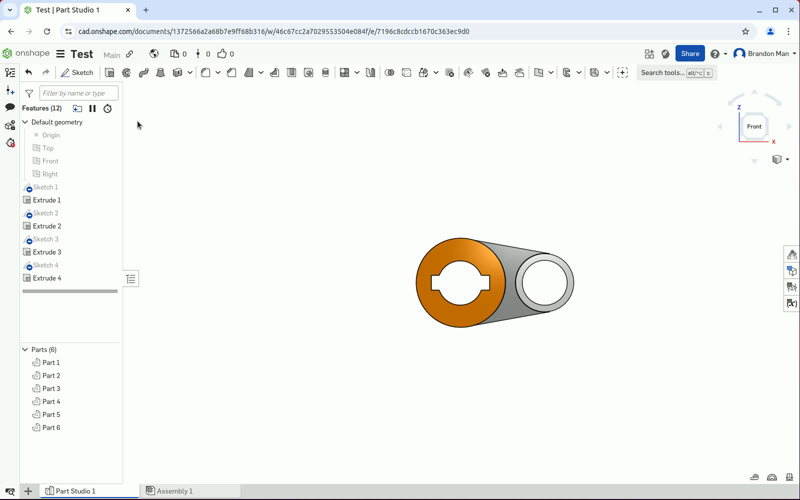
key(shift+h)
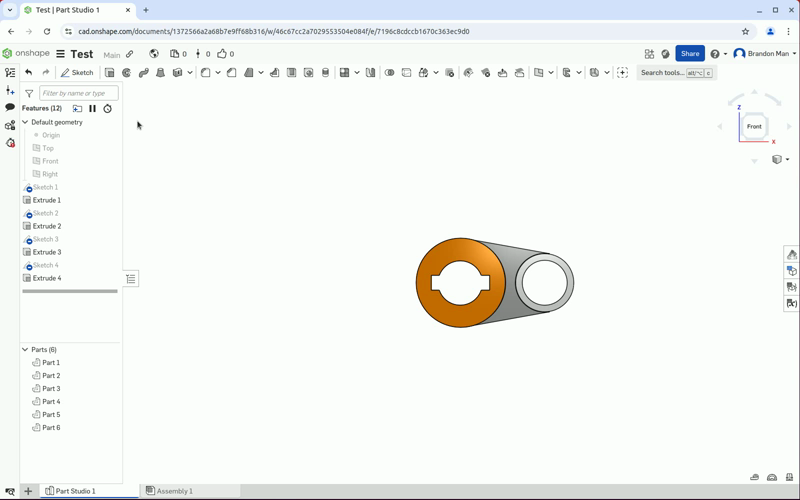
key(shift+h)
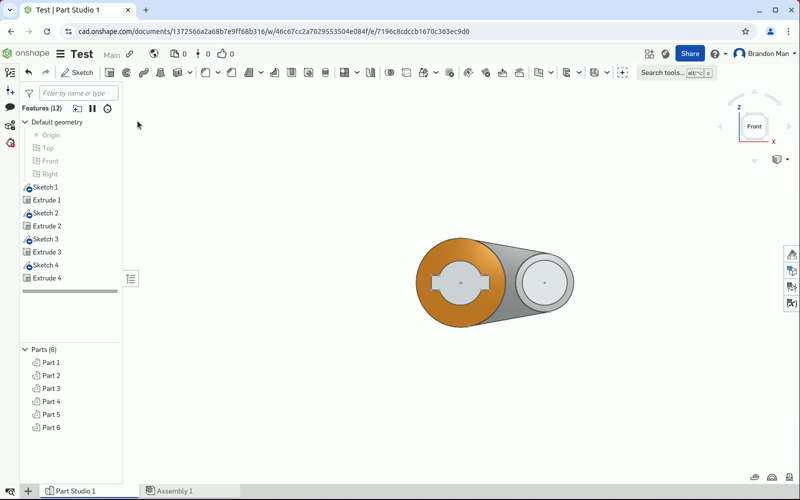
key(shift+7)
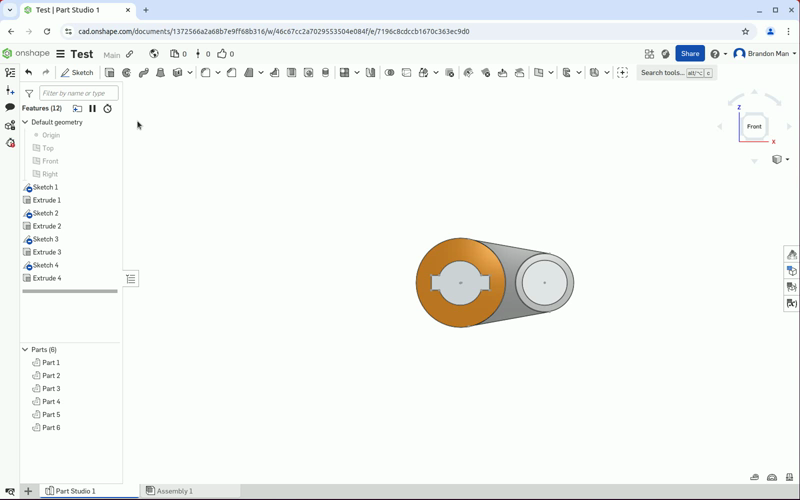
key(left, 2)
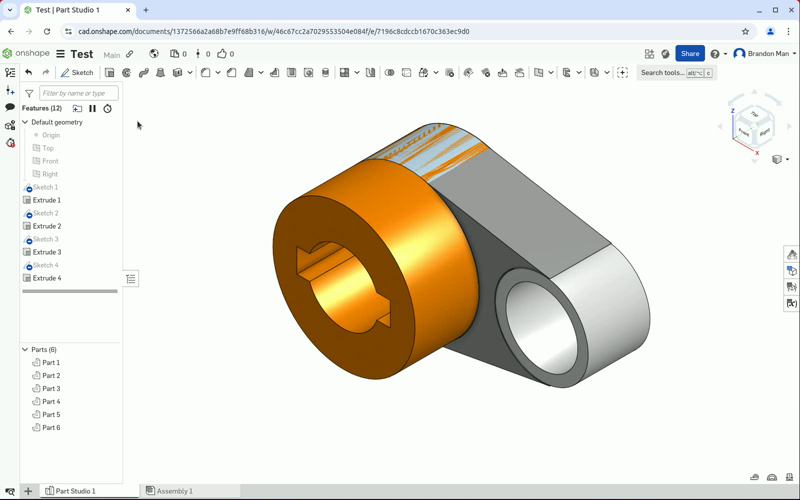
key(down, 2)
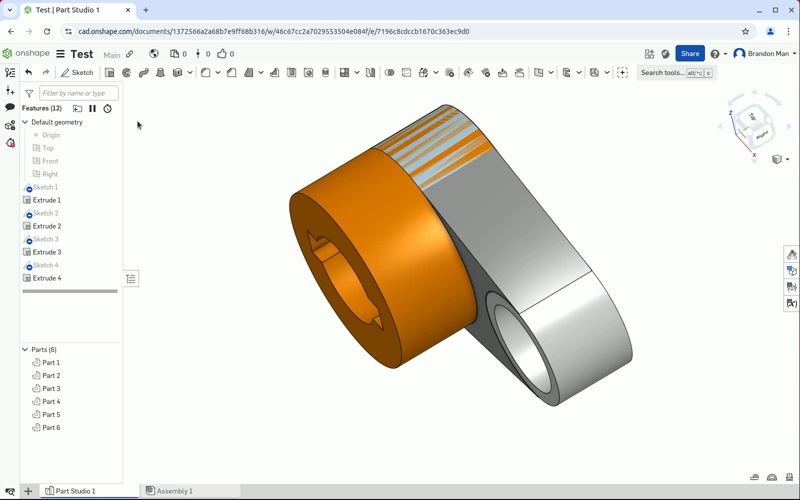
key(up, 2)
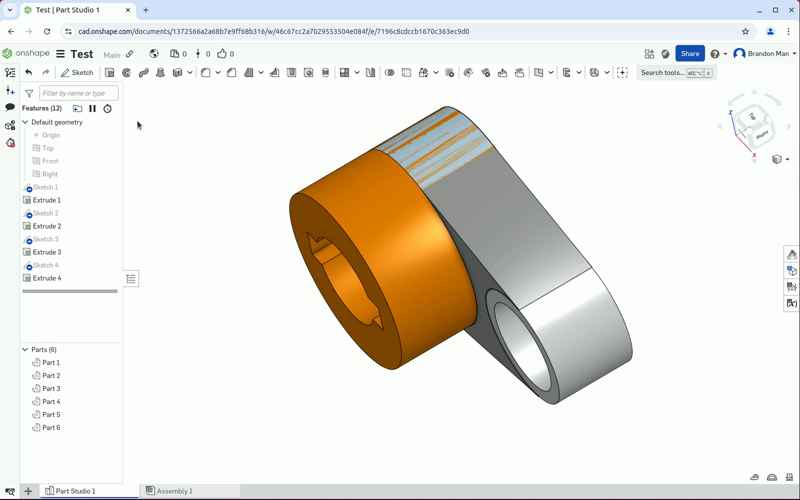
key(right, 2)
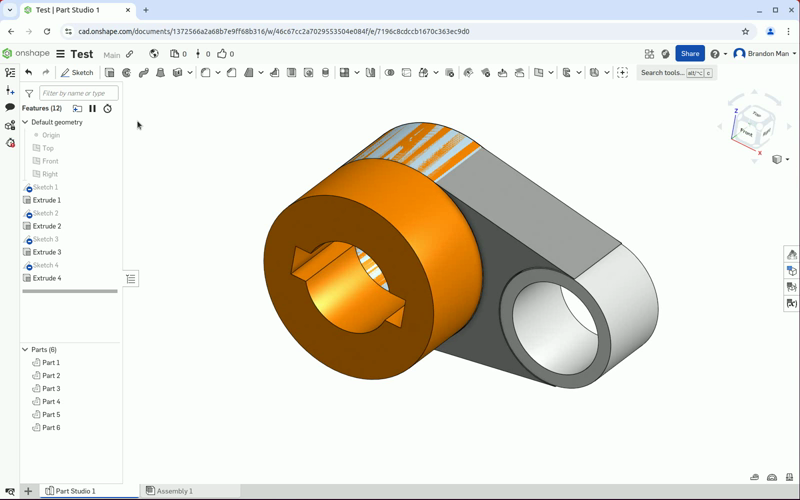
mouse_move(73, 189)
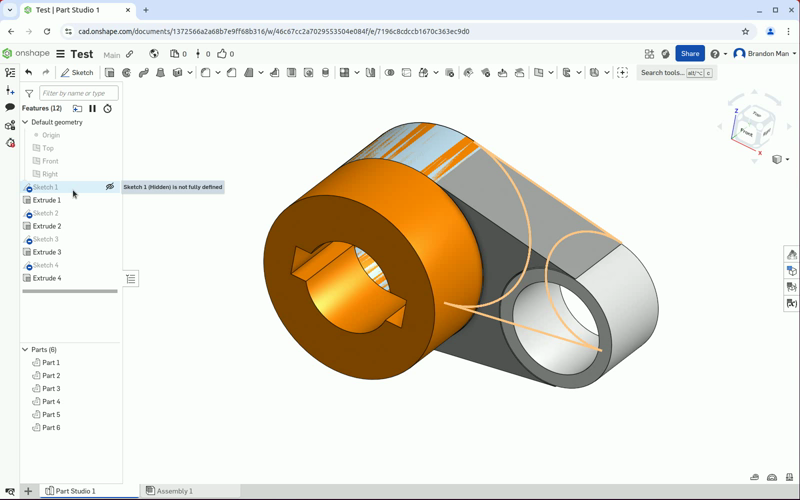
click(73, 189)